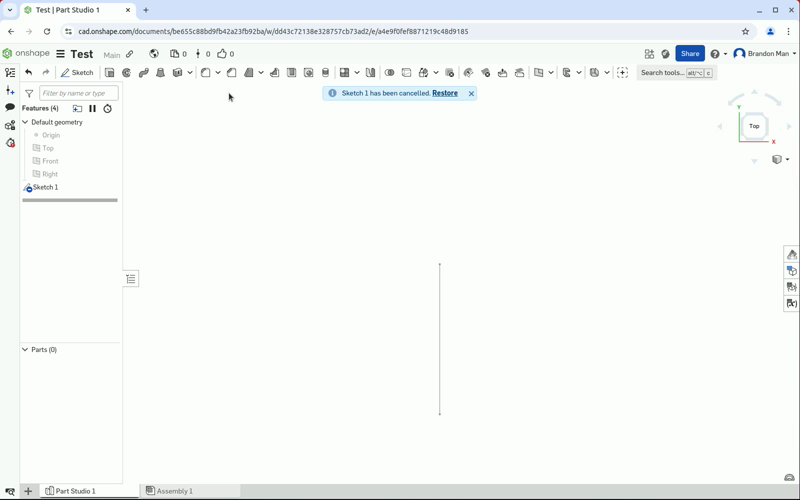
key(shift+h)
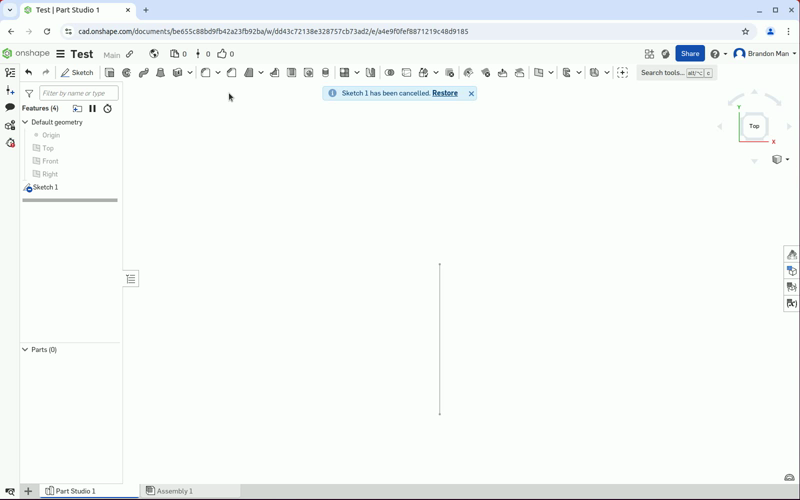
key(shift+s)
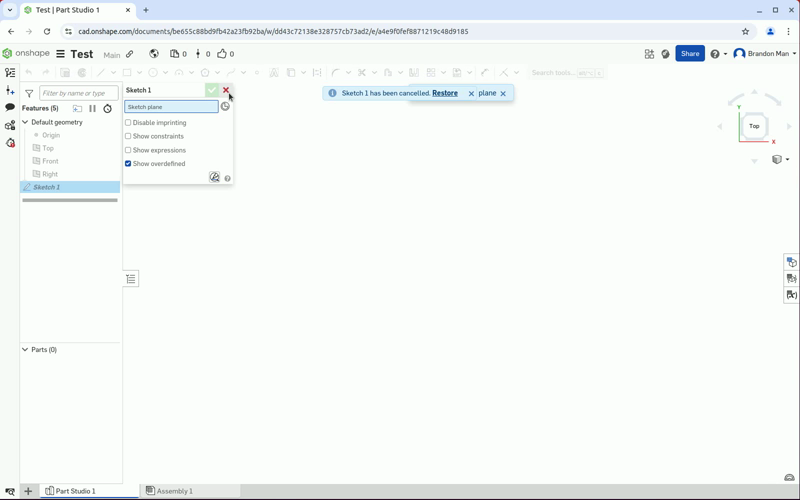
mouse_move(73, 150)
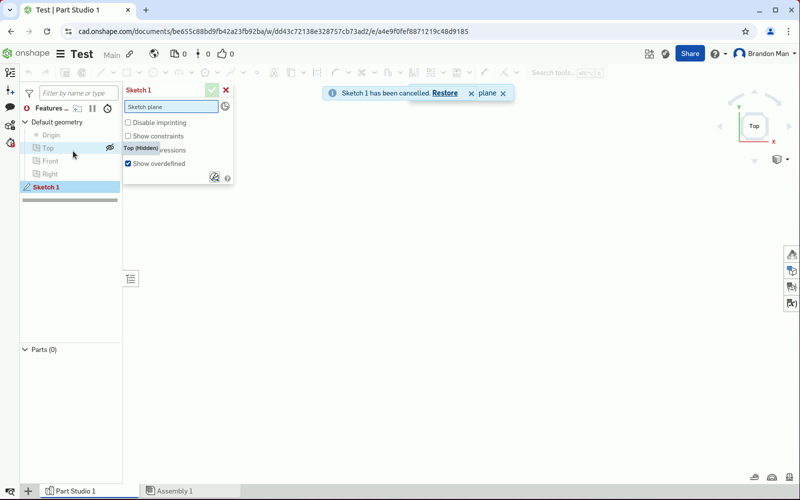
click(73, 150)
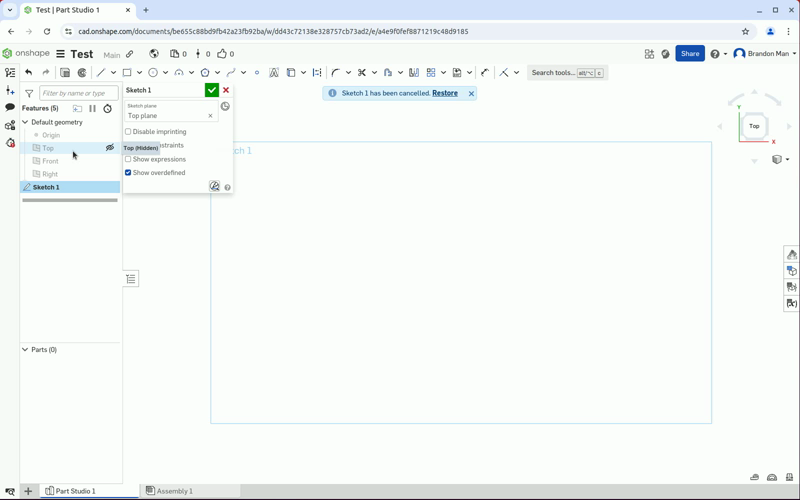
mouse_move(73, 352)
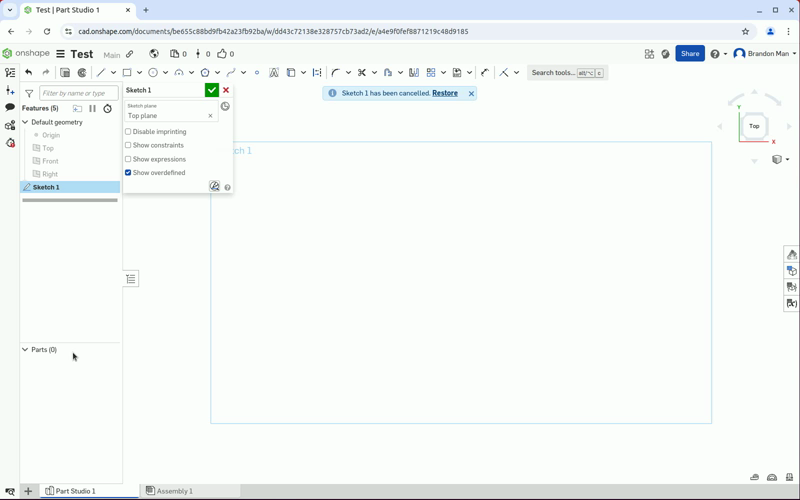
key(y)
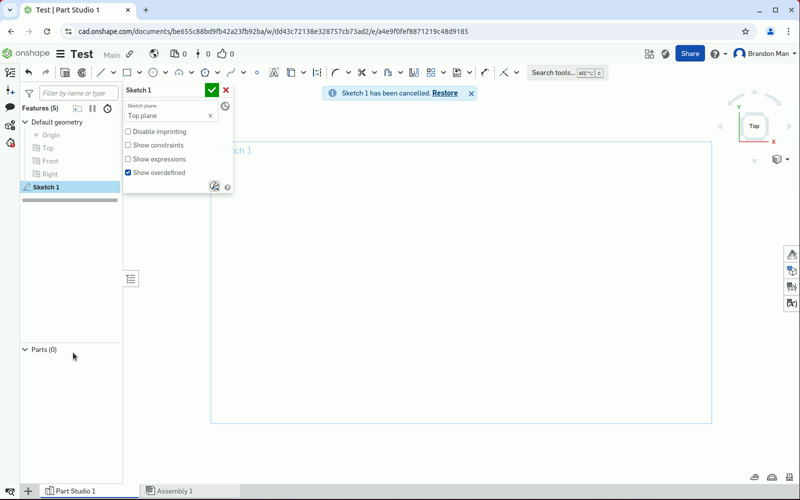
key(l)
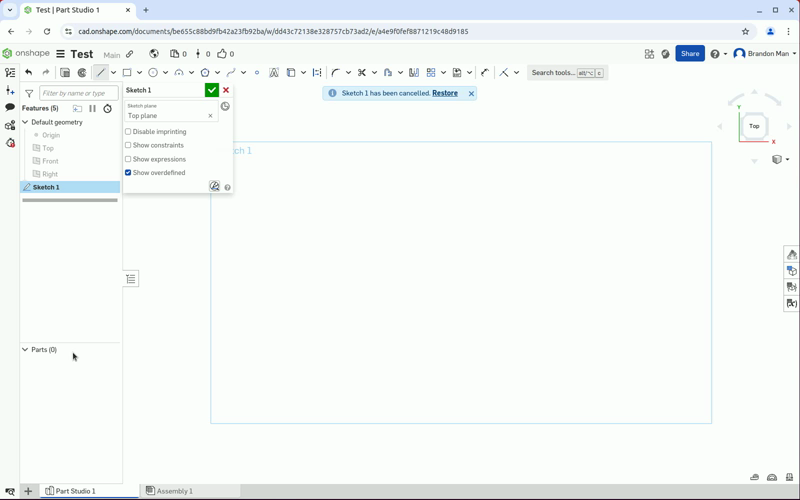
key_down(shift)
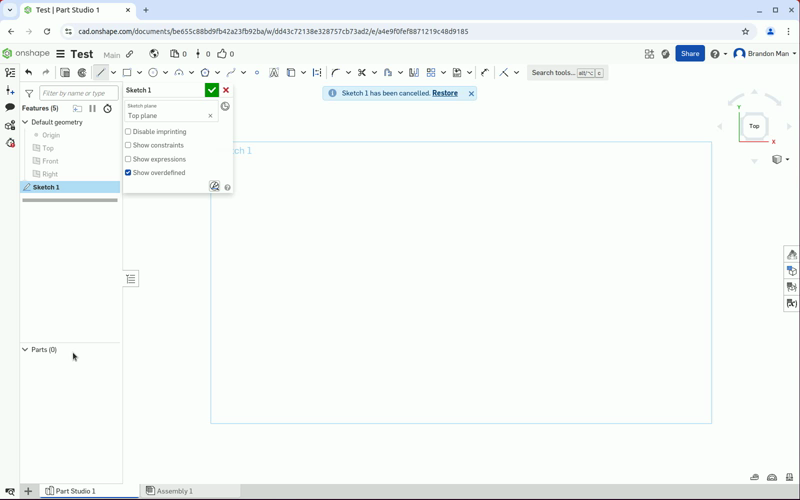
mouse_move(353, 389)
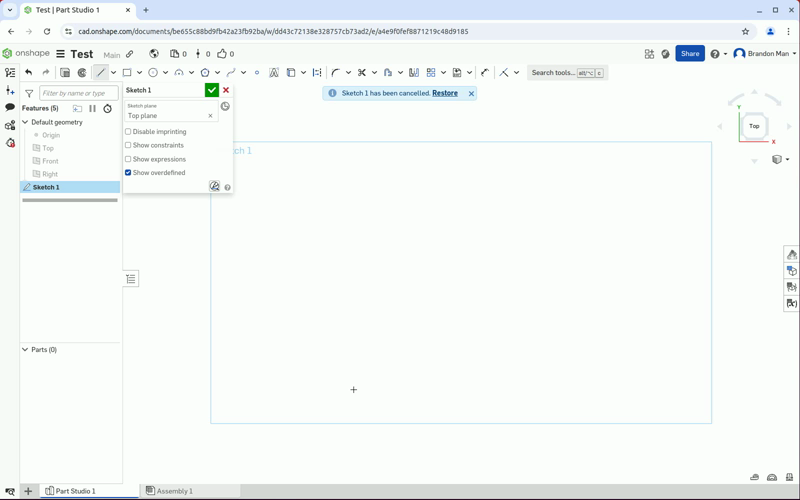
click(353, 389)
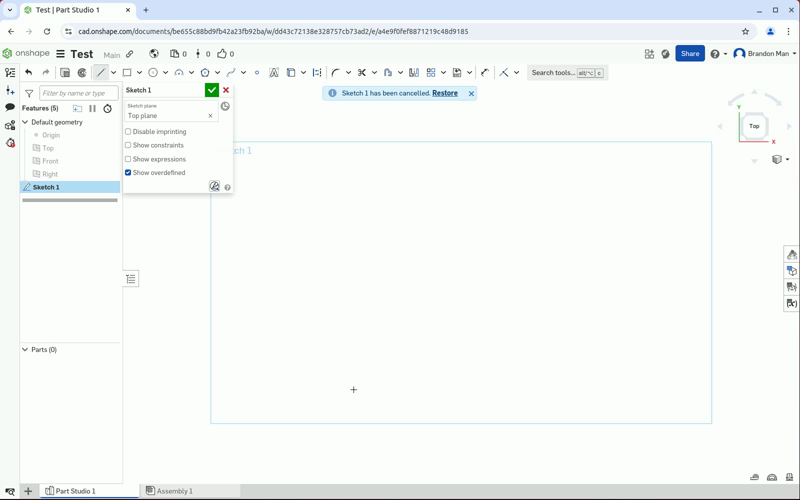
key_up(shift)
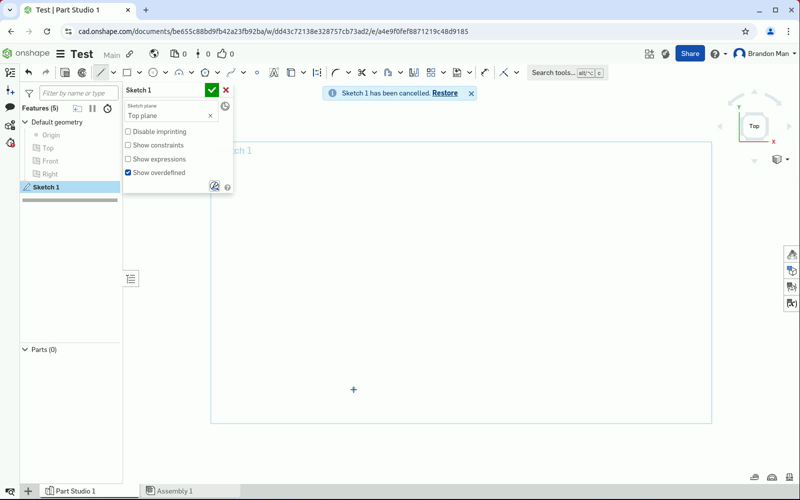
key_down(shift)
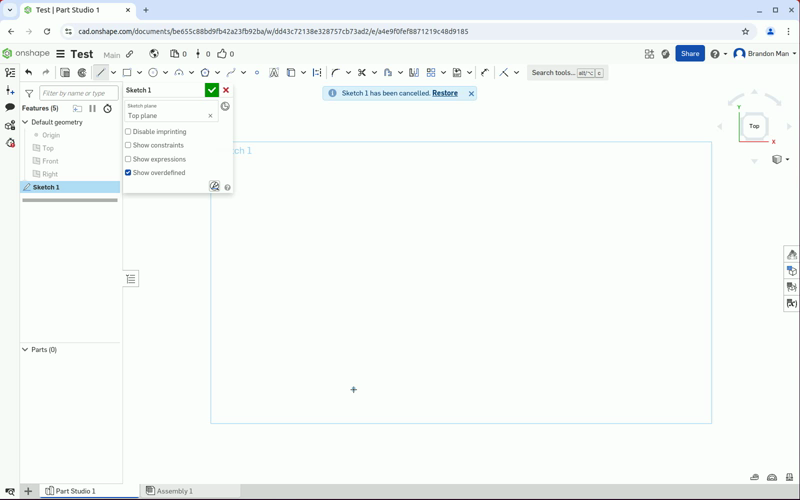
mouse_move(566, 389)
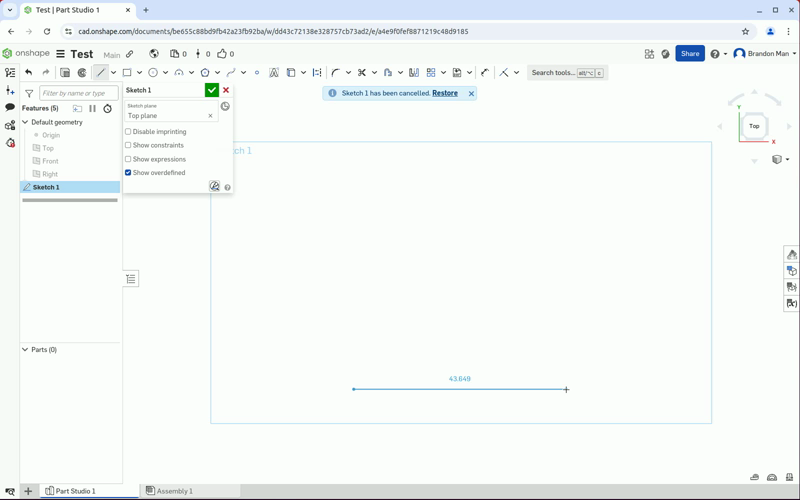
click(566, 389)
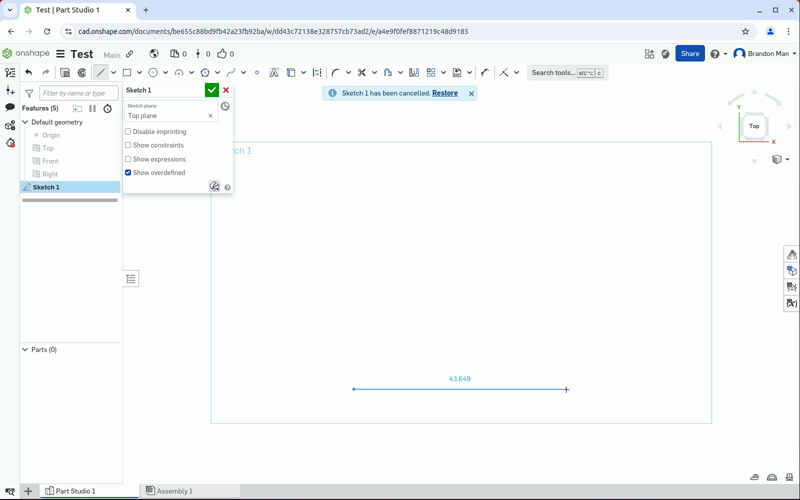
key_up(shift)
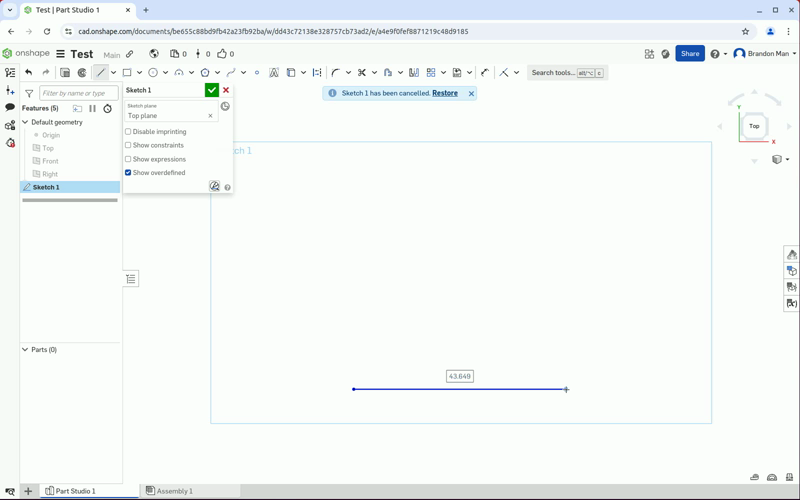
key_down(shift)
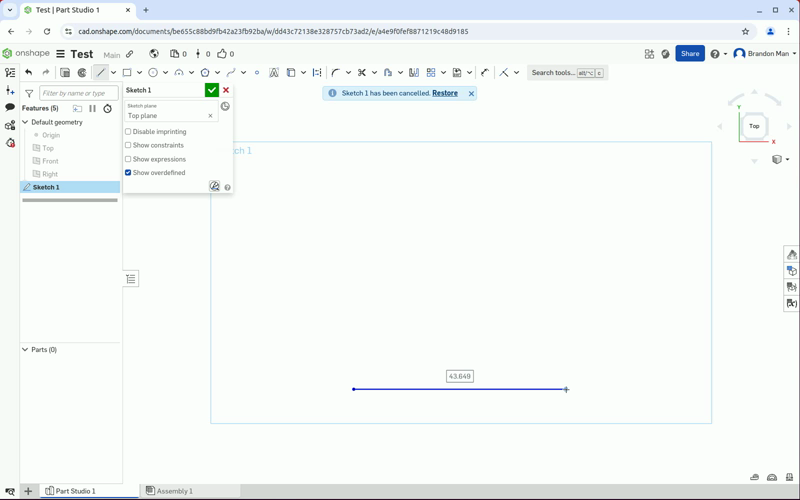
mouse_move(566, 177)
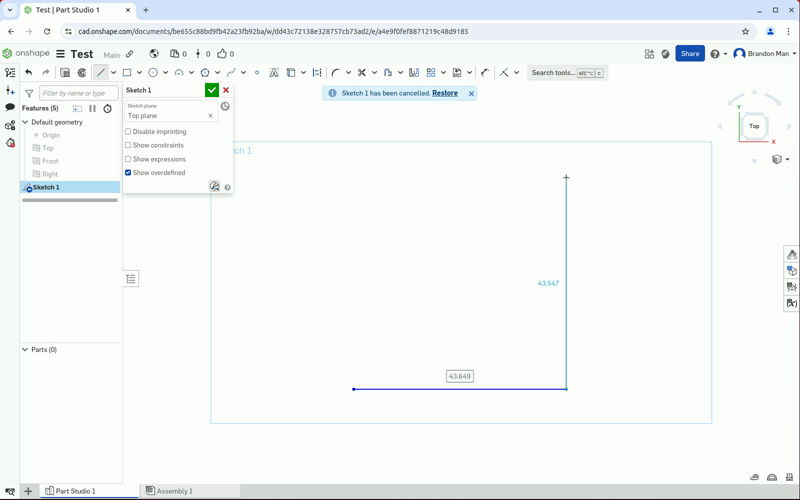
click(566, 177)
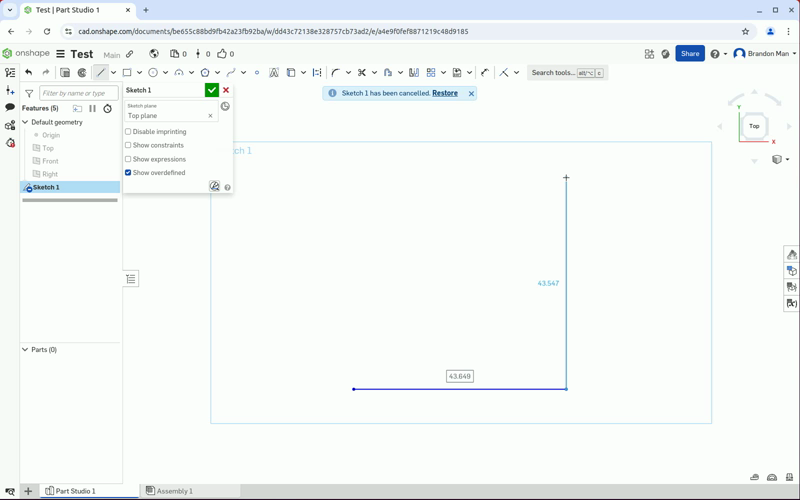
key_up(shift)
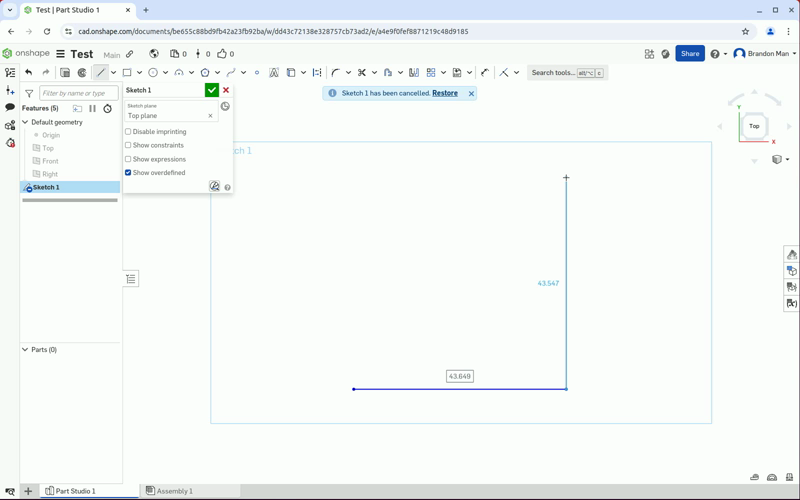
key_down(shift)
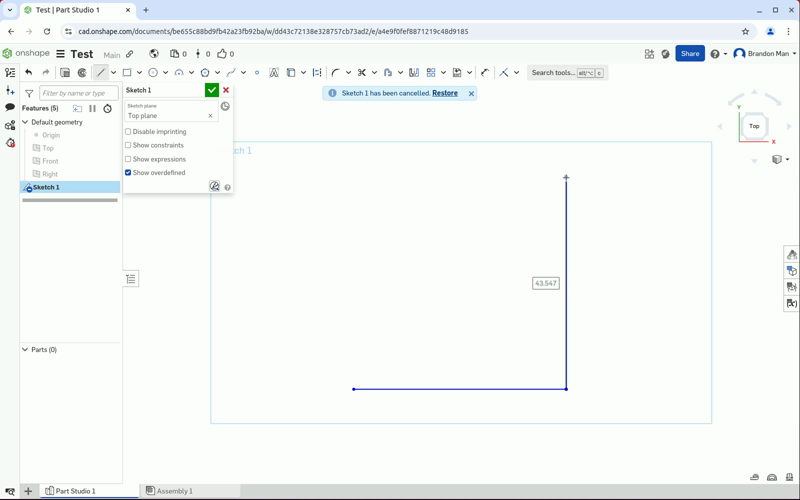
mouse_move(353, 177)
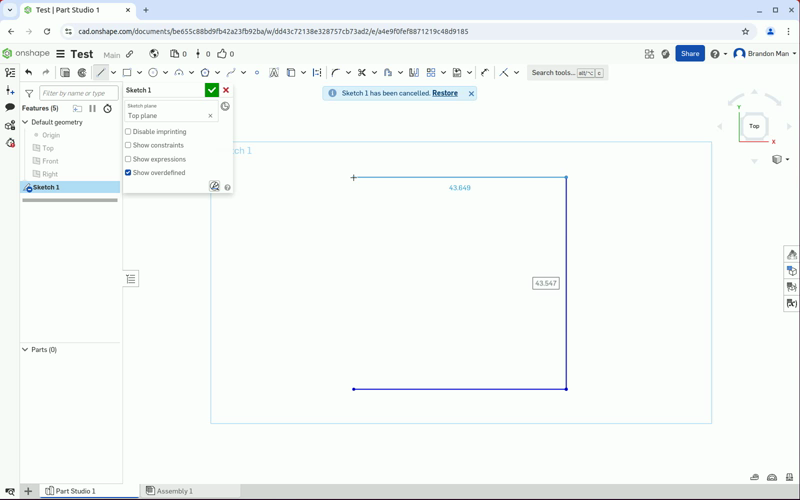
click(353, 177)
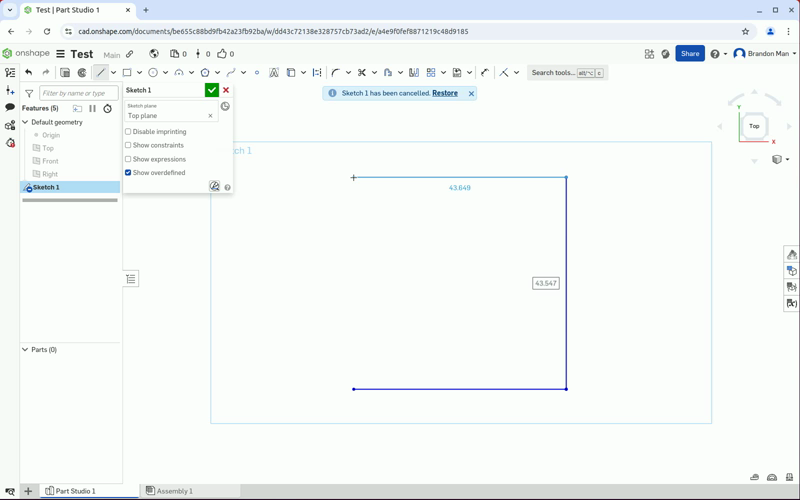
key_up(shift)
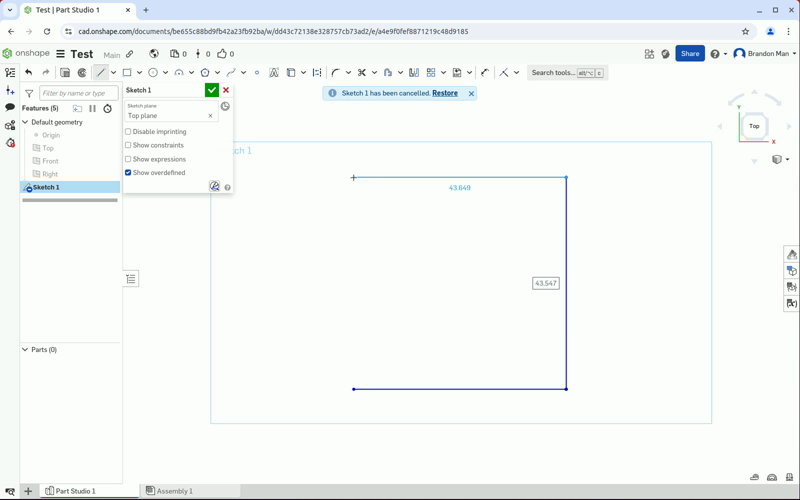
key_down(shift)
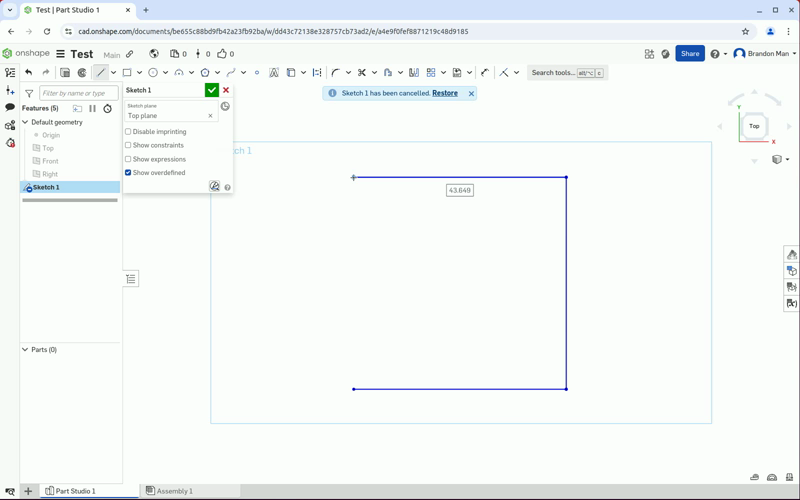
mouse_move(353, 389)
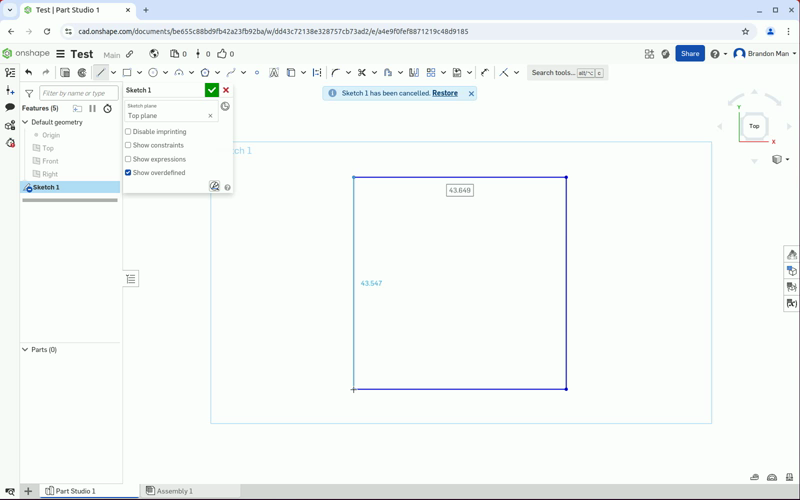
key_up(shift)
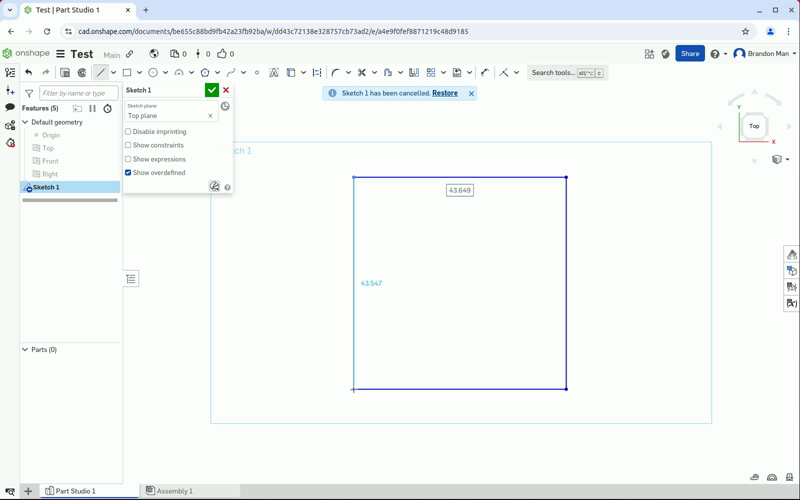
click(353, 389)
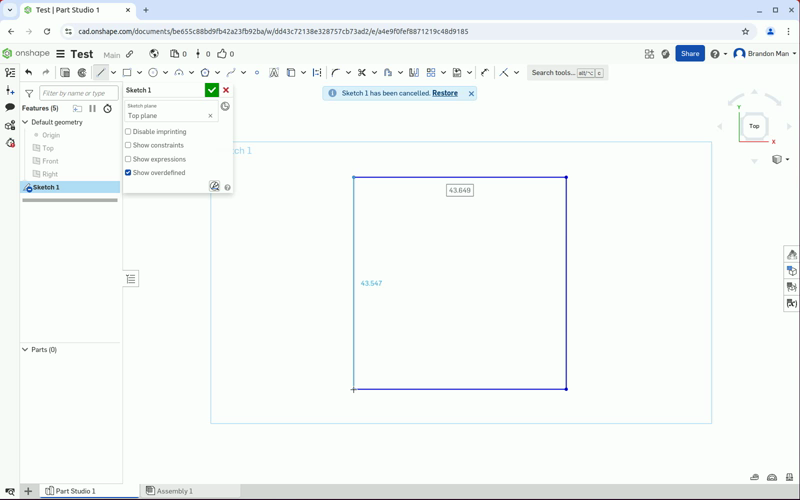
key(esc)
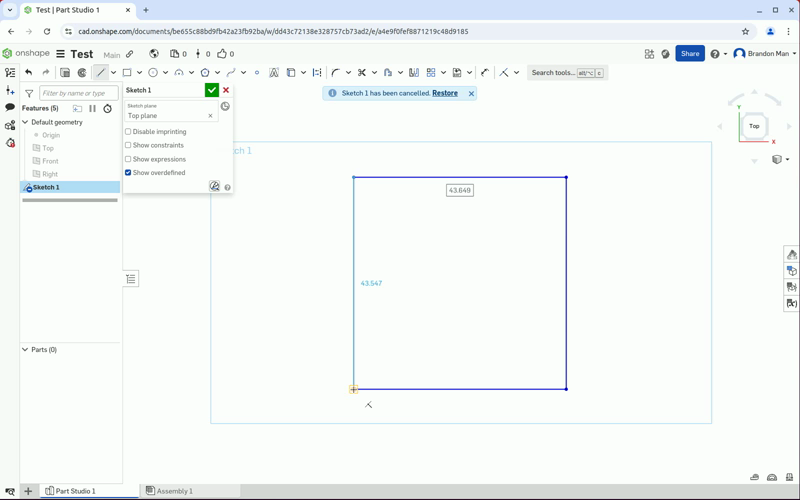
mouse_move(411, 248)
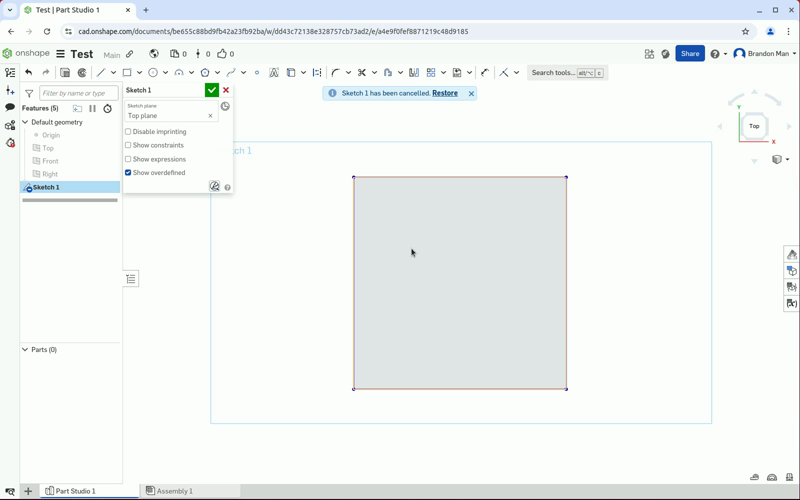
click(411, 248)
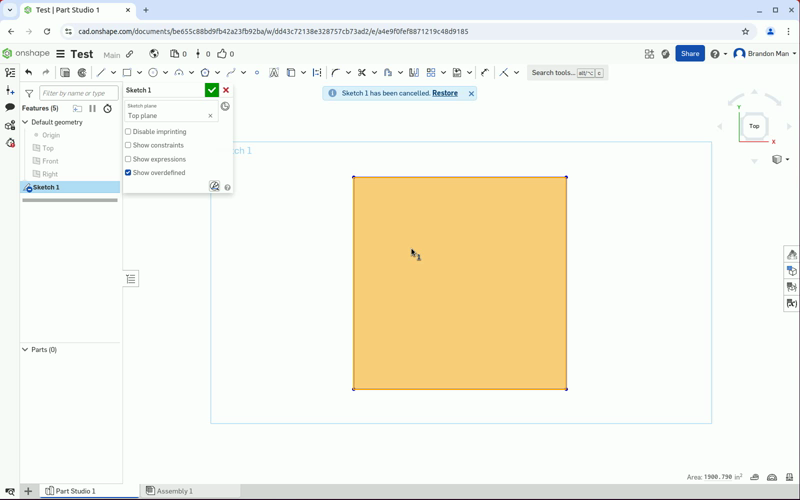
mouse_move(73, 352)
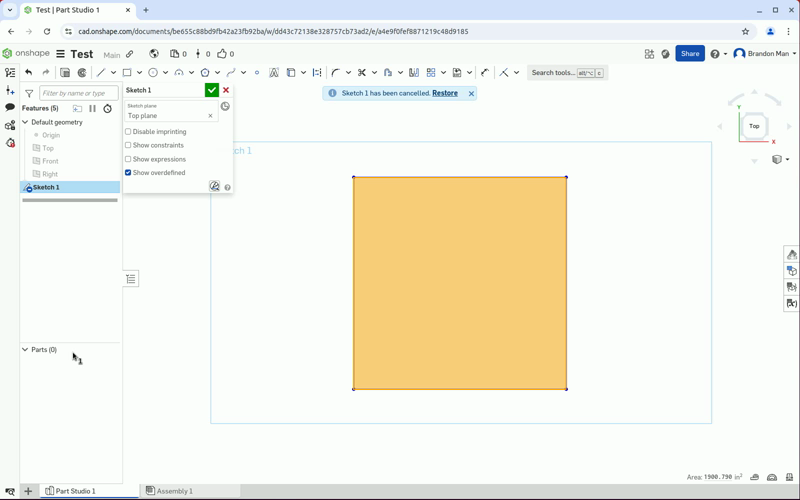
key(shift+y)
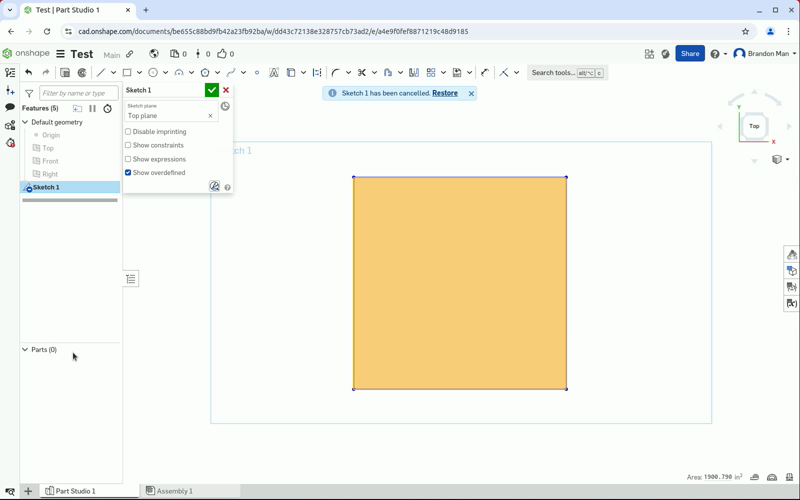
key(shift+e)
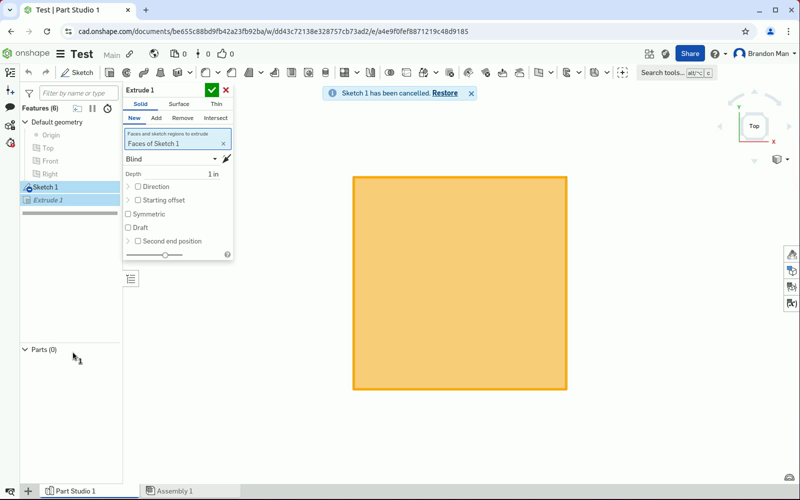
mouse_move(143, 106)
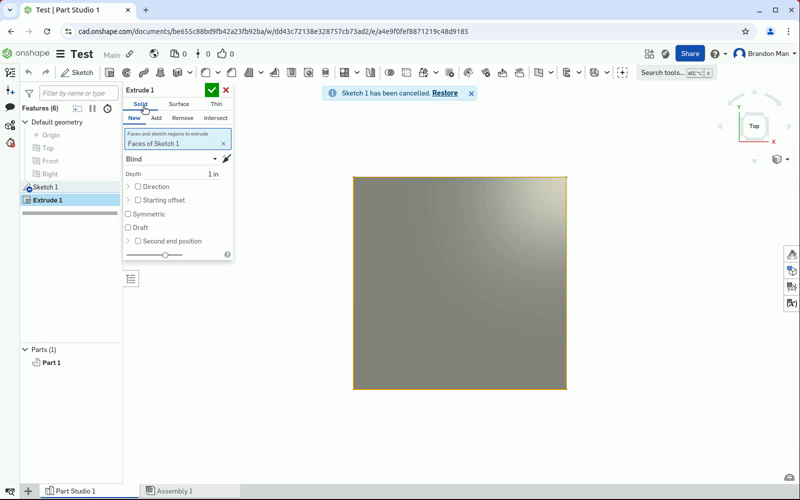
click(143, 106)
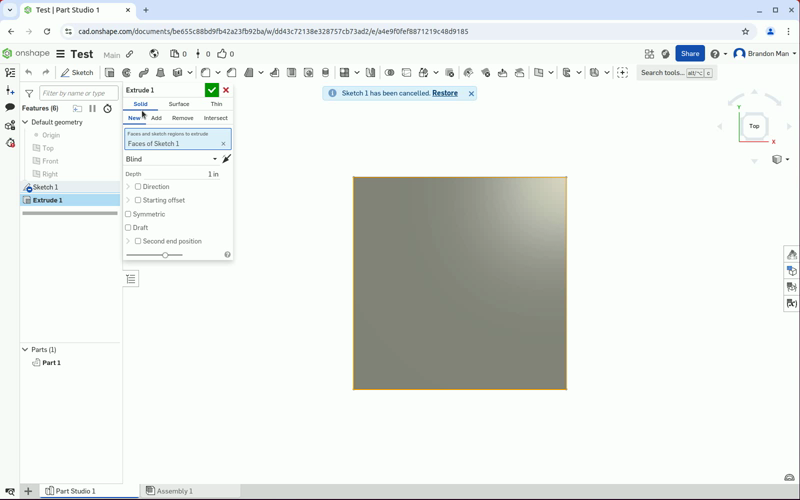
mouse_move(137, 120)
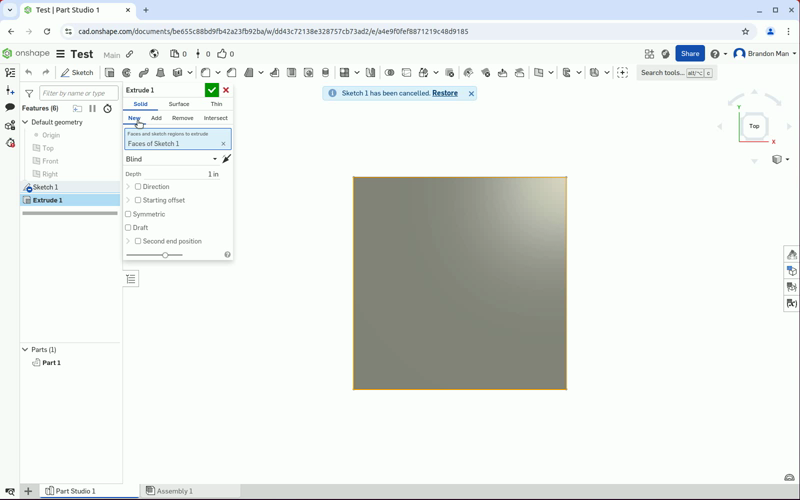
click(137, 120)
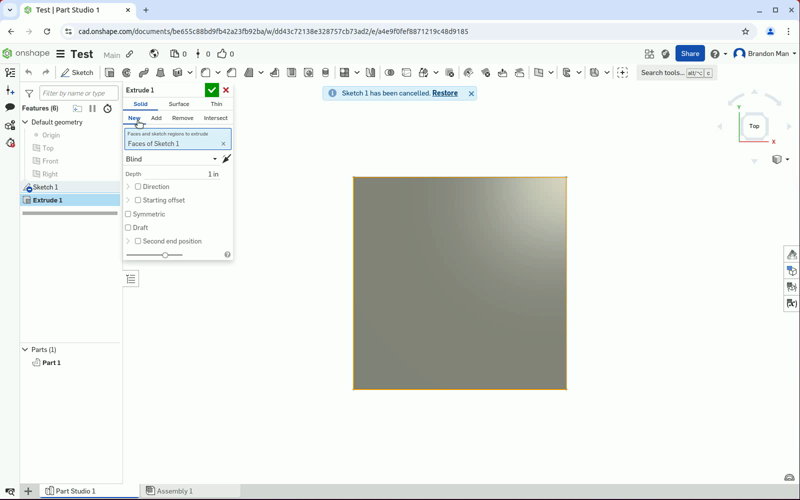
key(tab, 4)
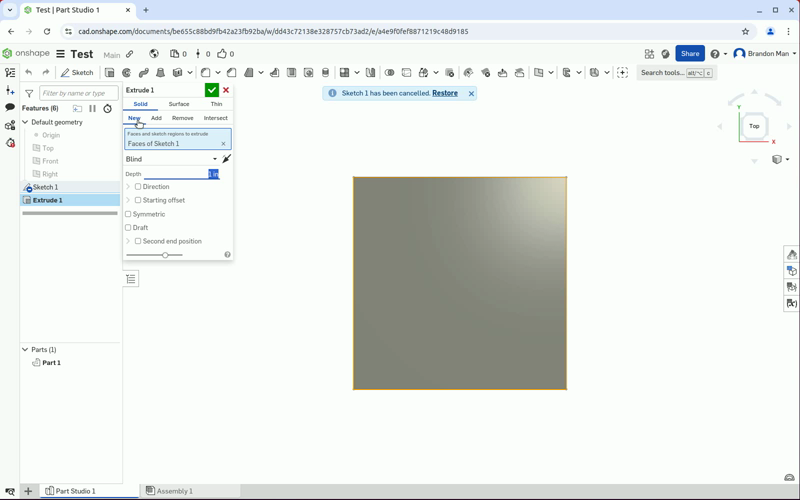
text(0.963)
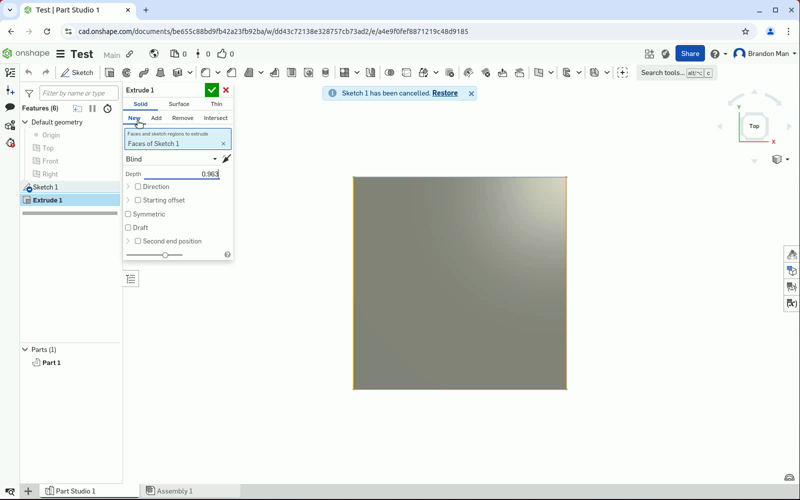
key(enter)
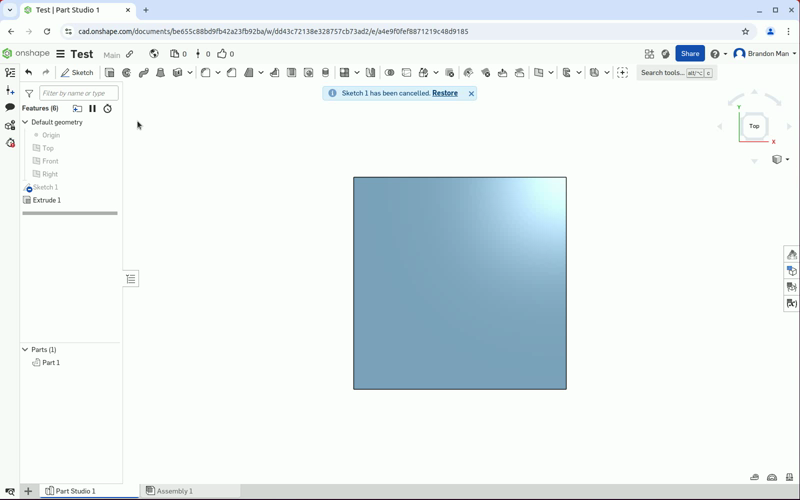
key(shift+h)
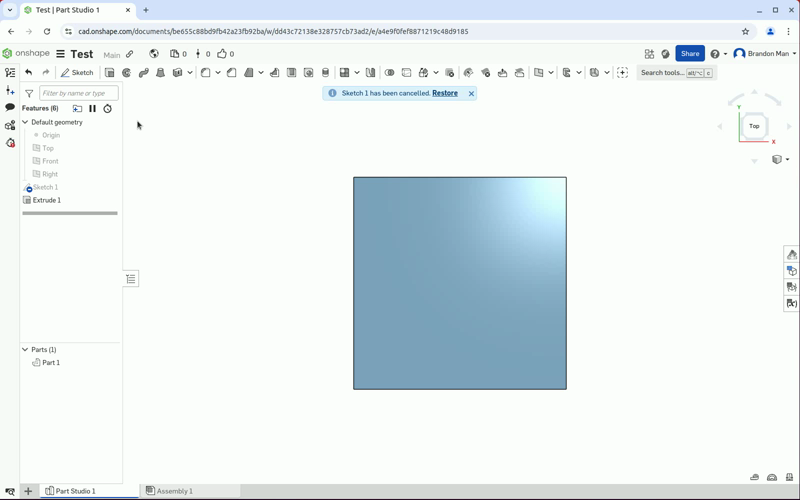
key(shift+h)
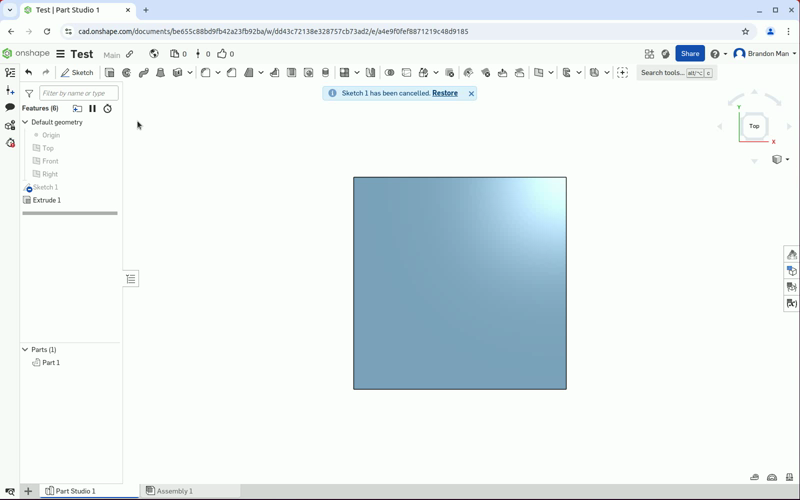
mouse_move(73, 189)
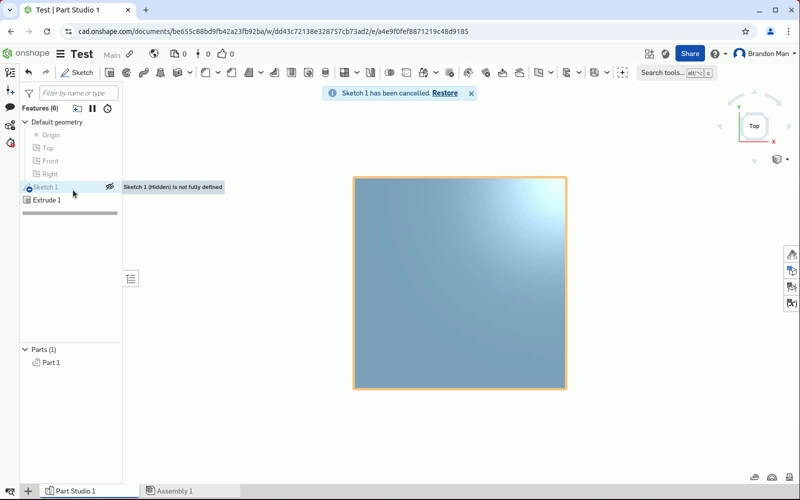
click(73, 189)
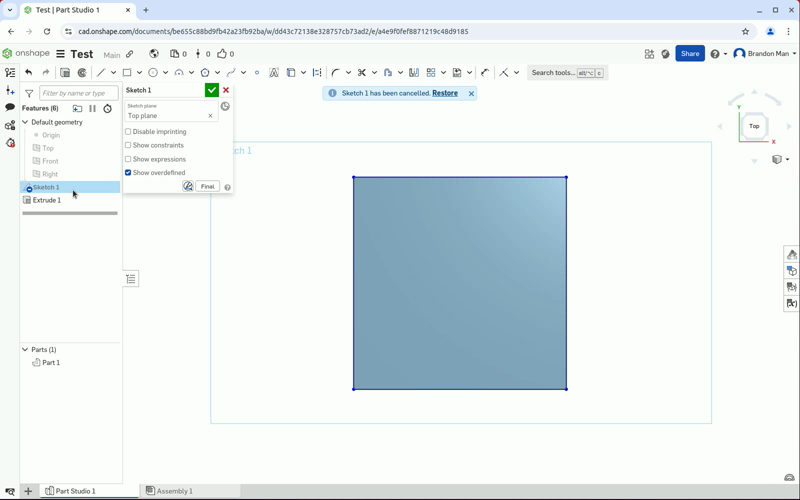
mouse_move(229, 92)
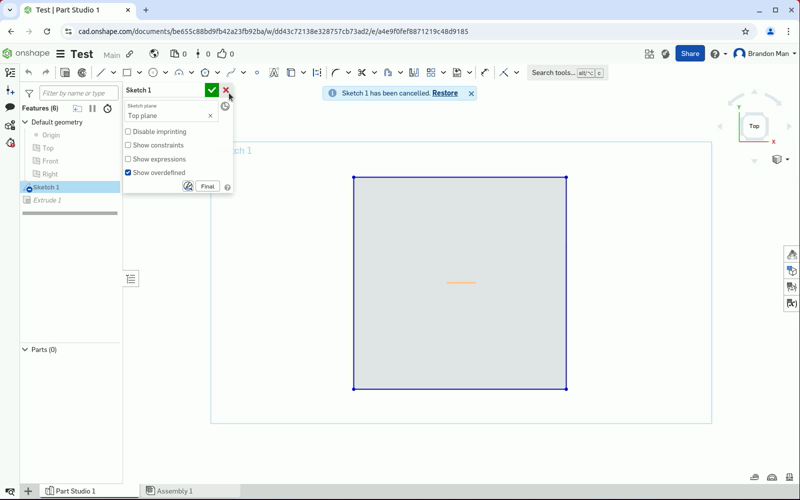
click(229, 92)
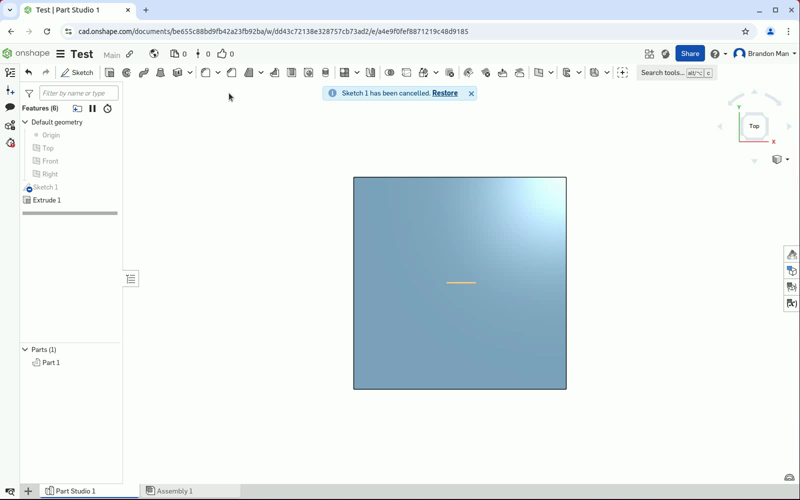
mouse_move(541, 75)
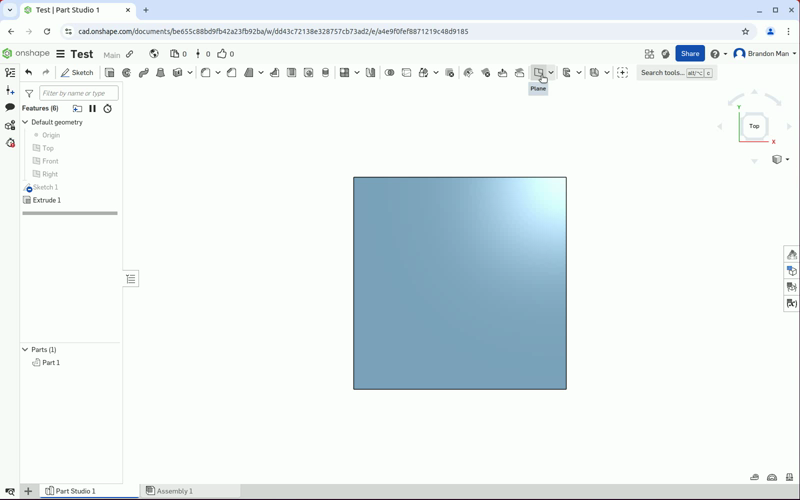
click(541, 75)
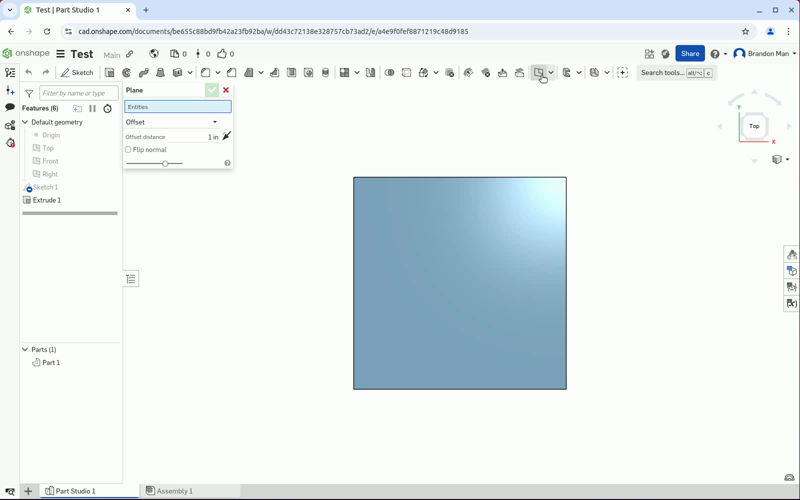
mouse_move(73, 150)
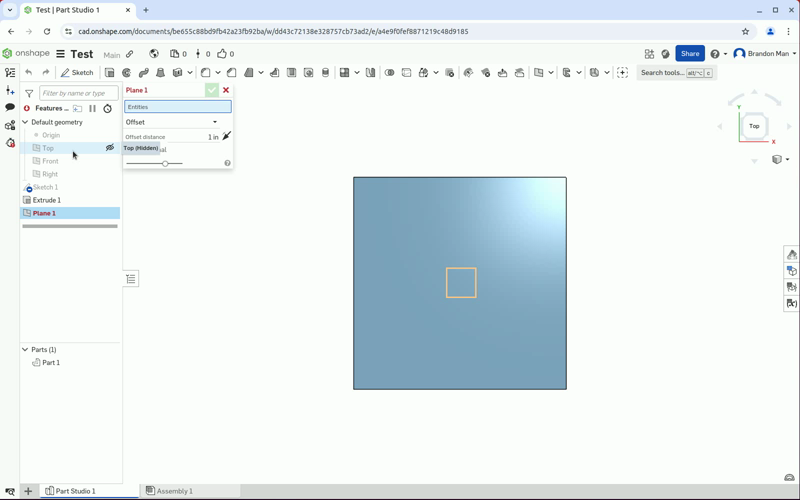
click(73, 150)
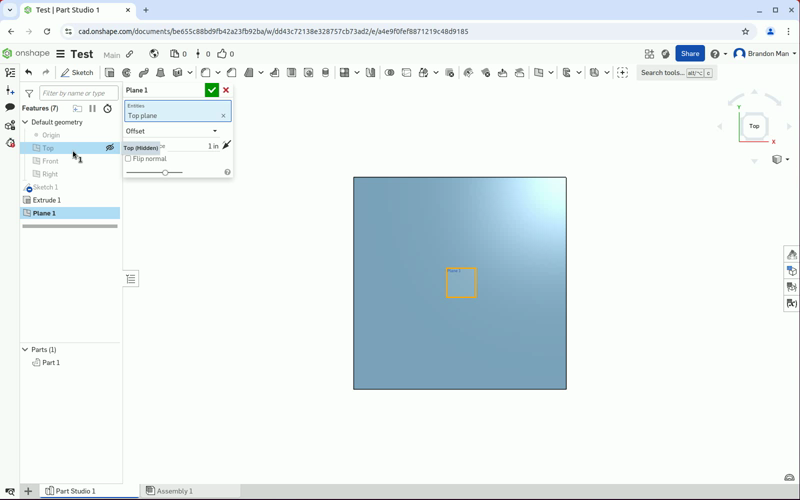
key(tab, 2)
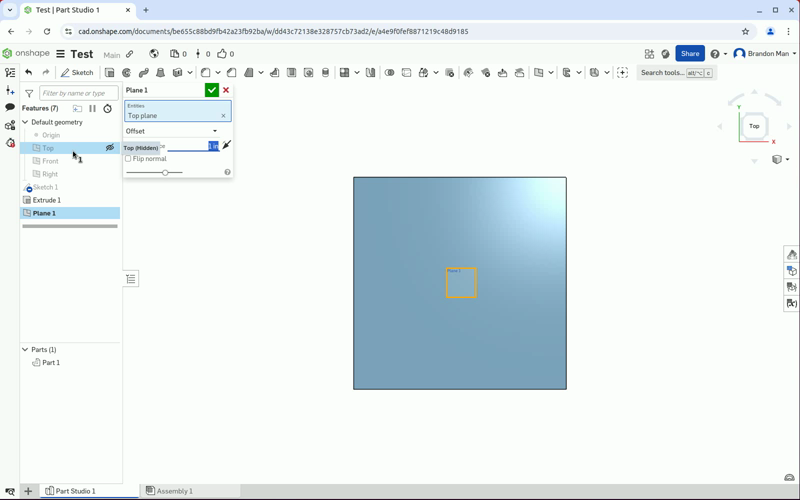
text(0.955)
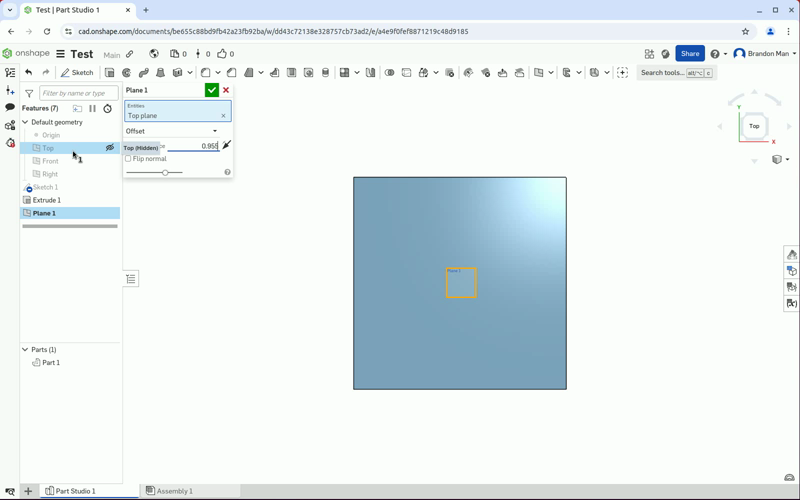
key(enter, 2)
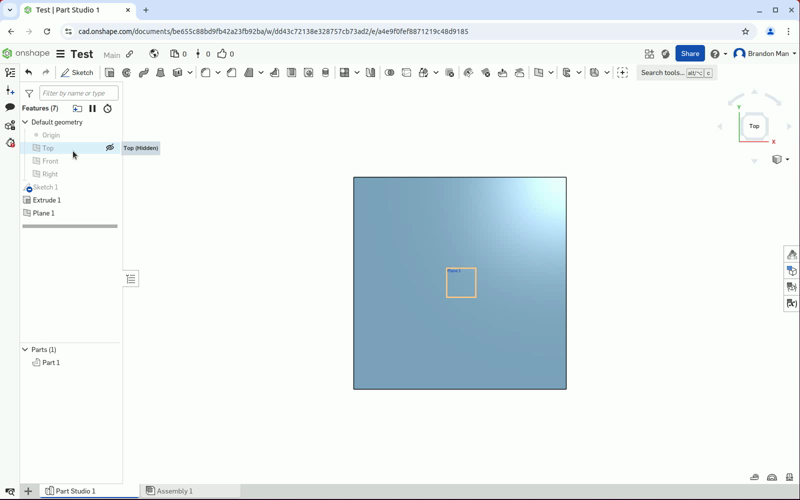
key(shift+s)
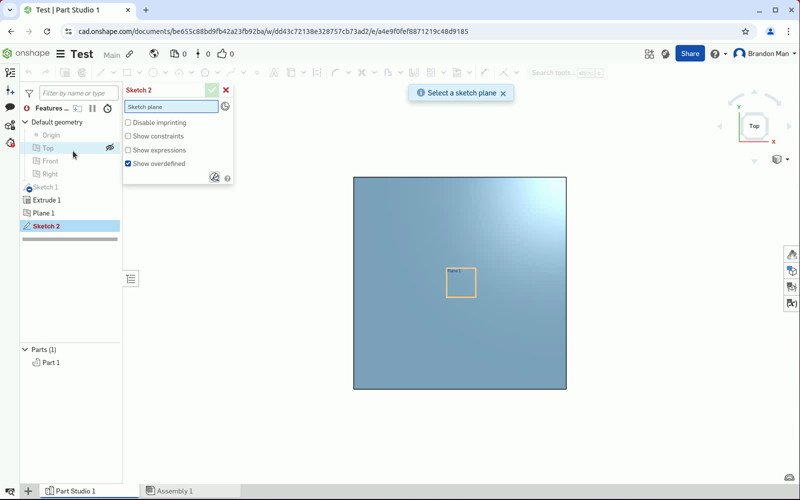
mouse_move(73, 215)
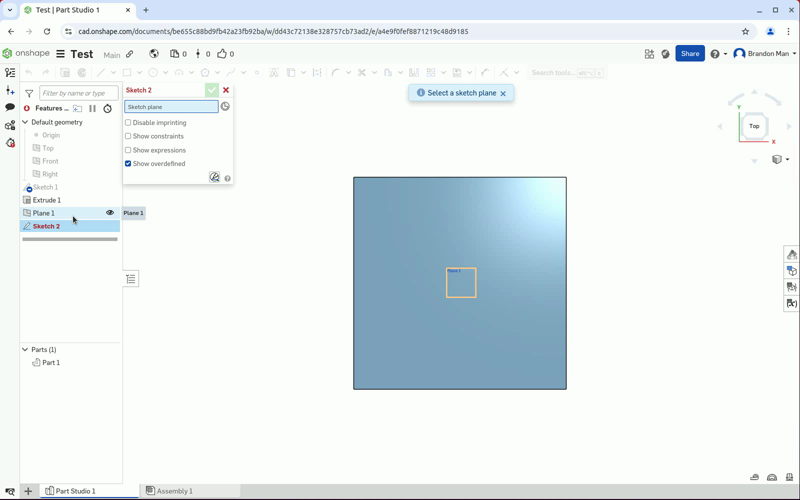
click(73, 215)
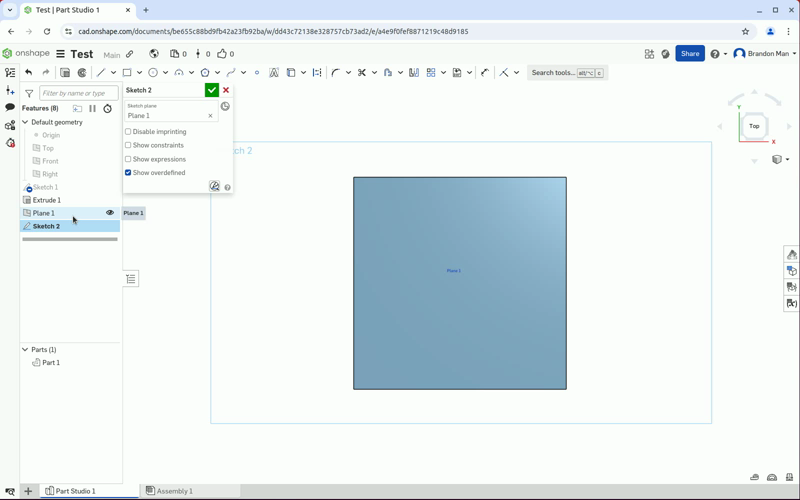
mouse_move(73, 352)
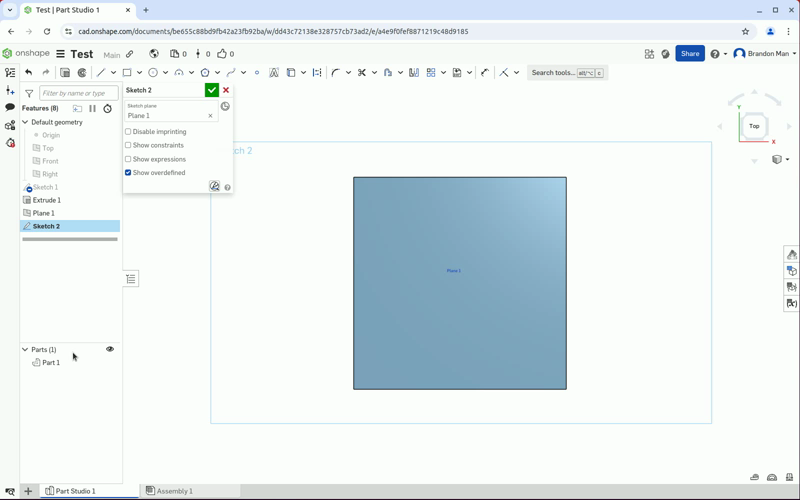
key(y)
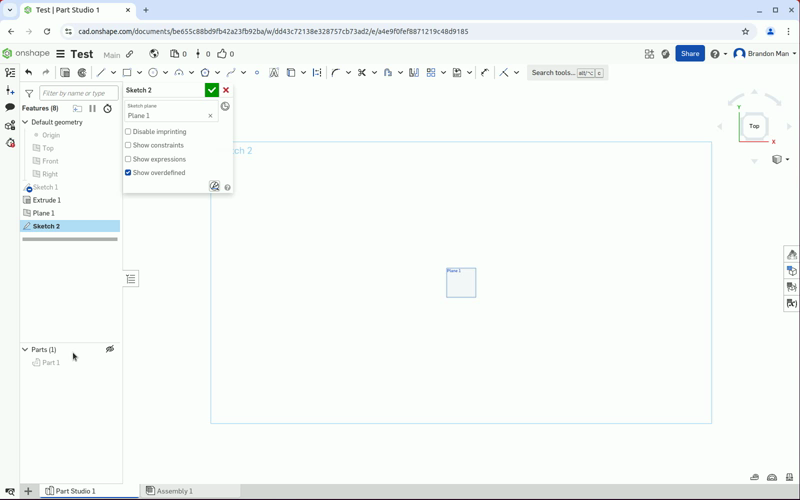
key(l)
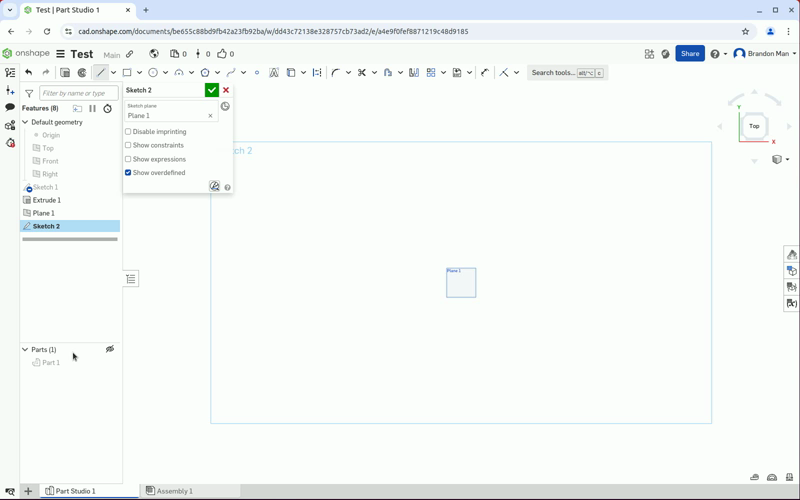
key_down(shift)
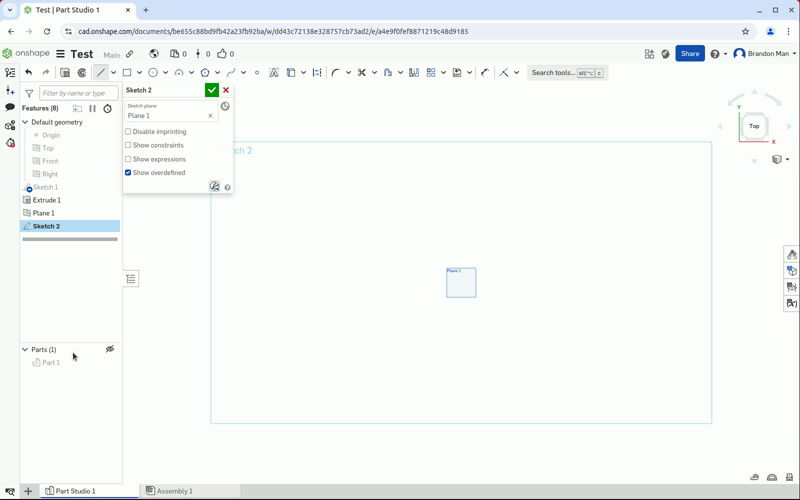
mouse_move(406, 176)
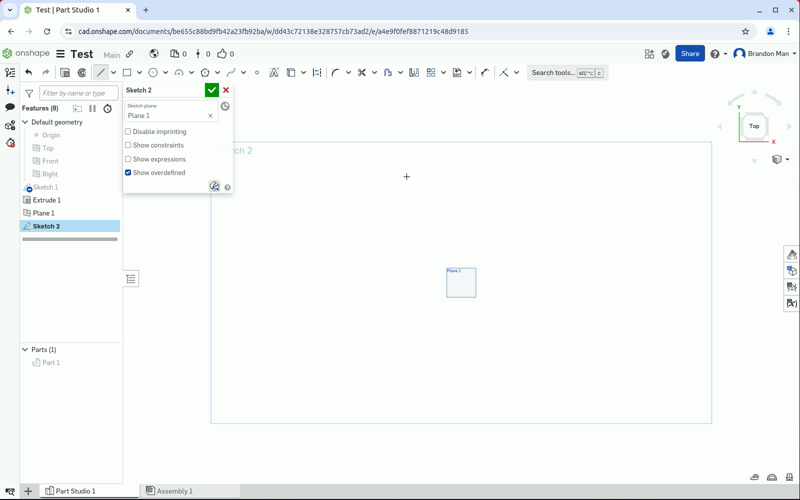
click(406, 176)
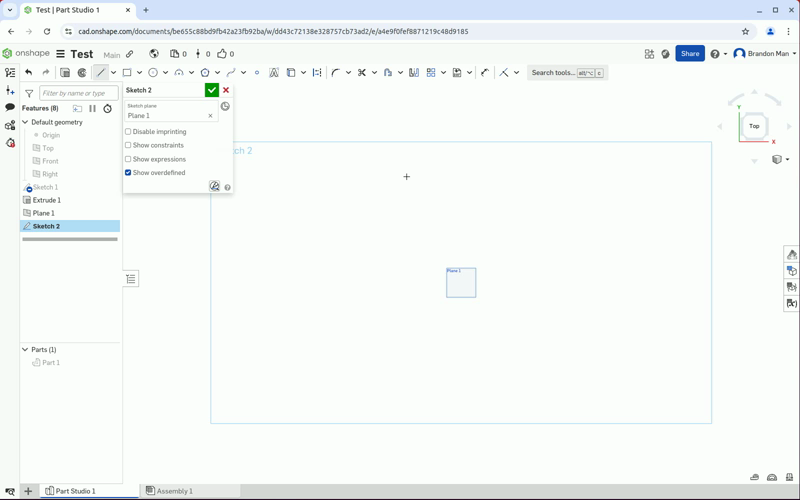
key_up(shift)
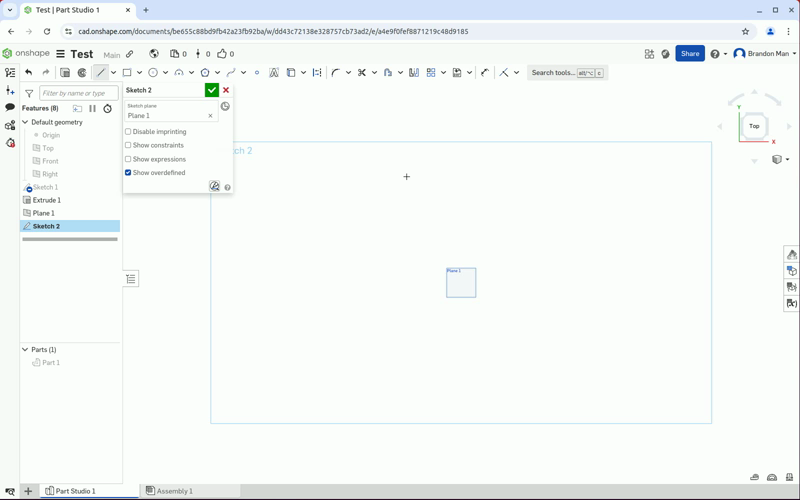
key_down(shift)
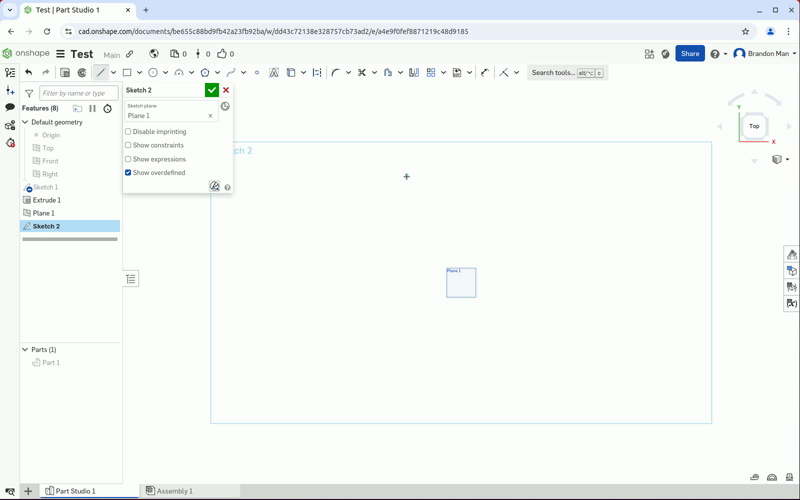
mouse_move(436, 176)
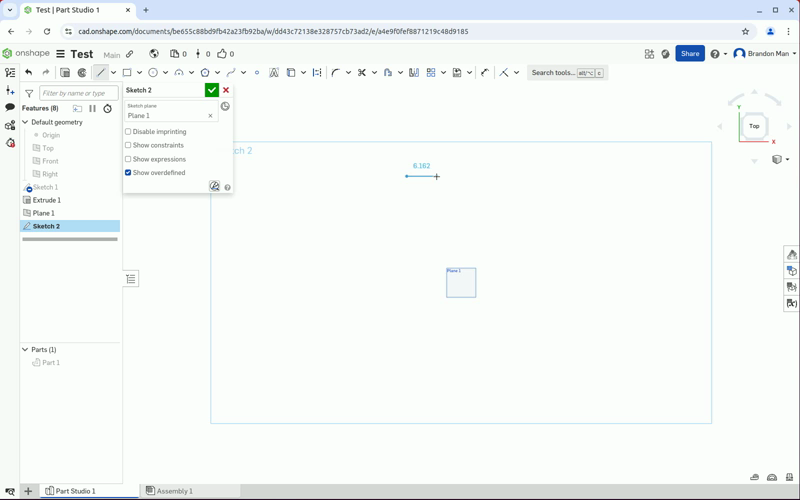
mouse_move(442, 176)
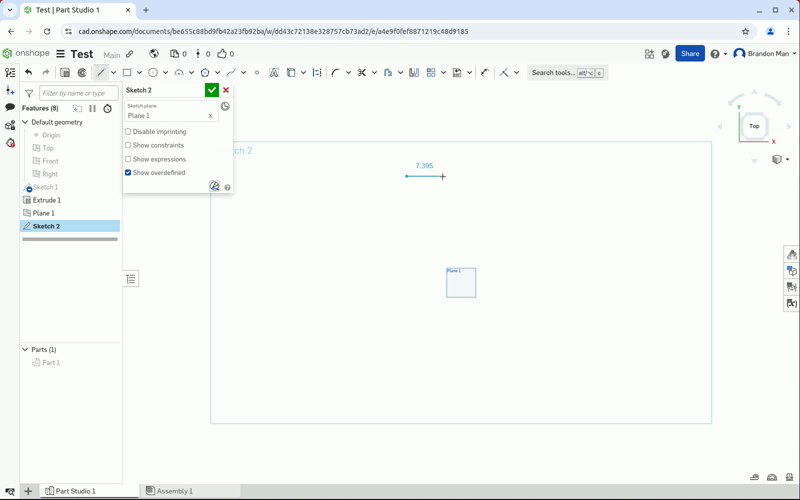
click(442, 176)
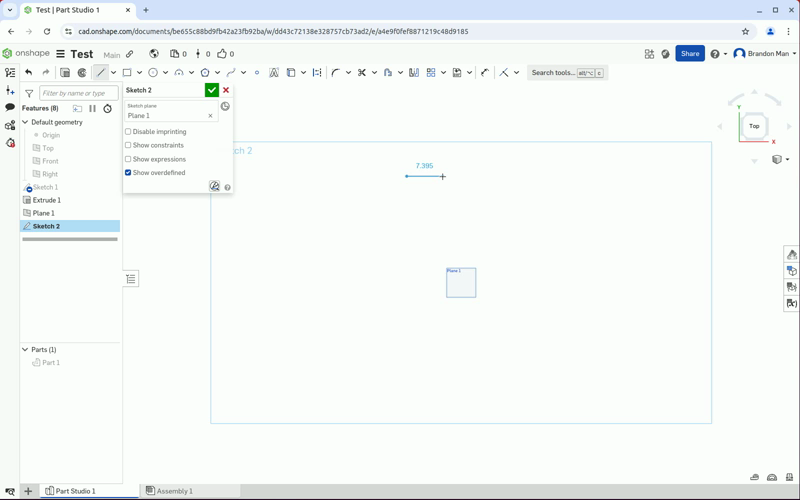
key_up(shift)
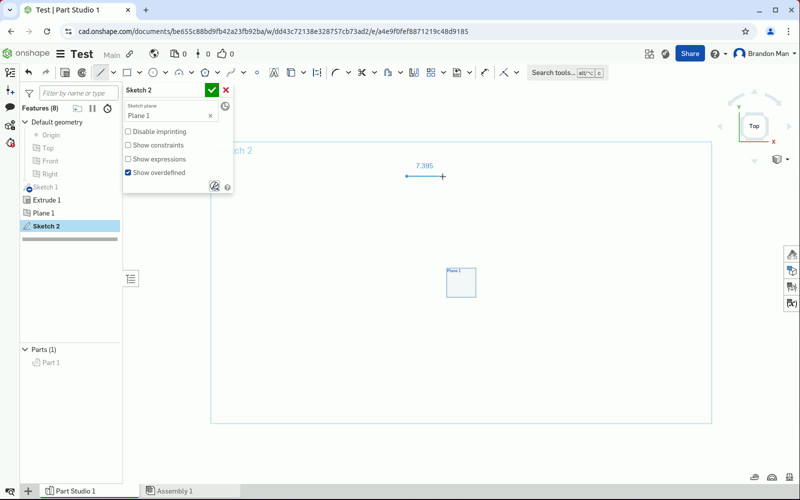
key_down(shift)
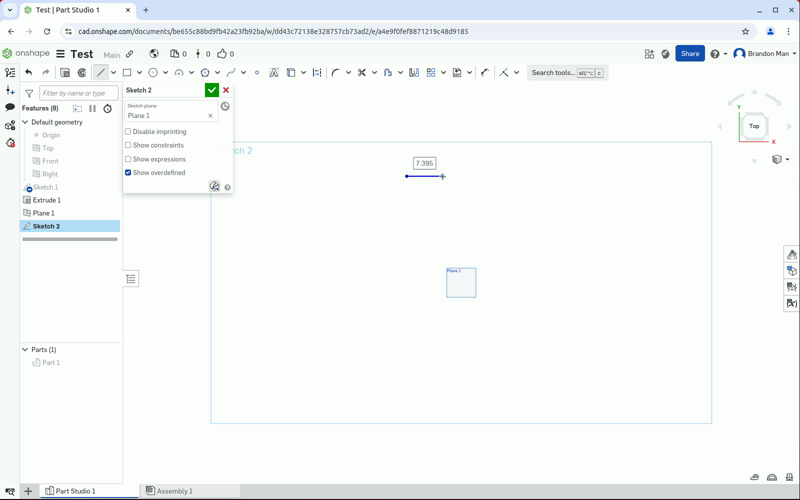
mouse_move(472, 176)
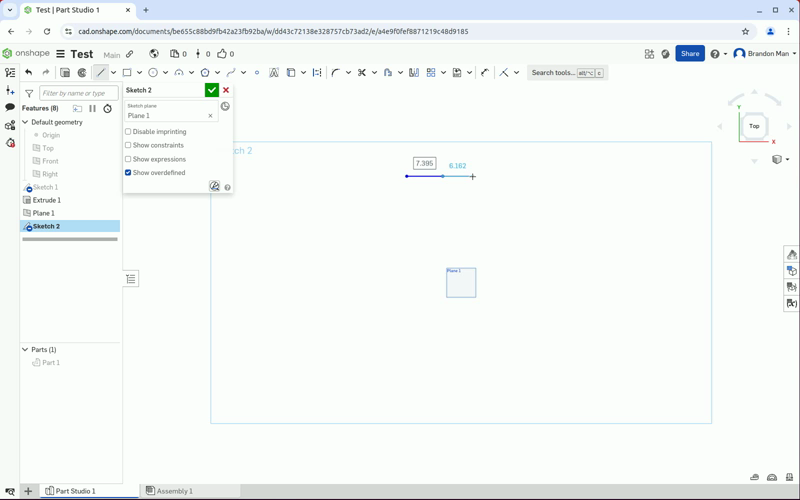
mouse_move(442, 170)
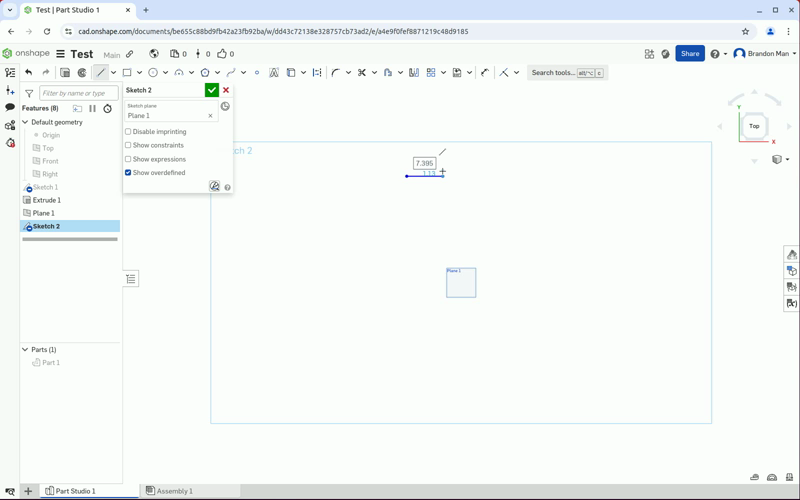
scroll(6)
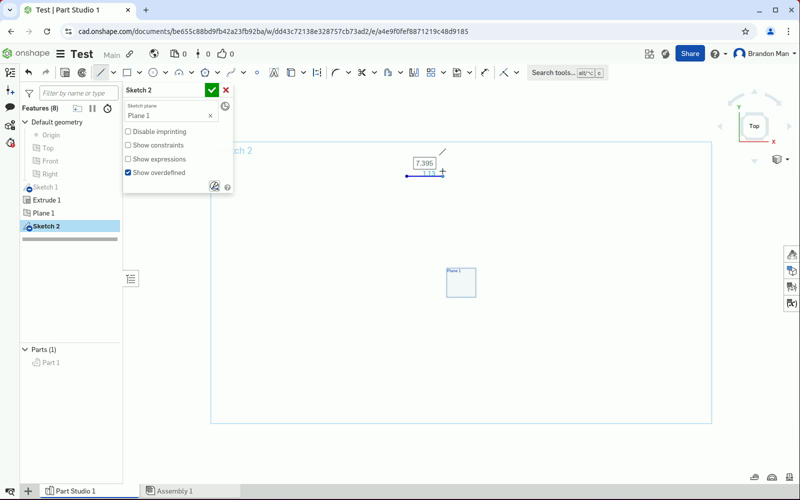
scroll(6)
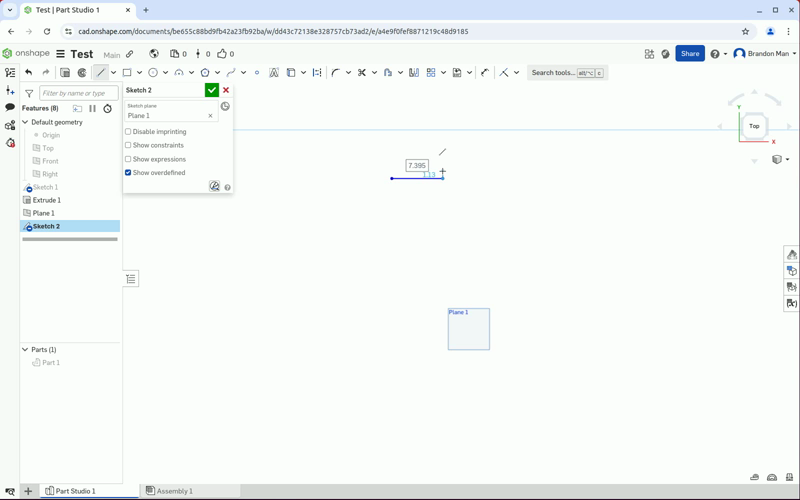
scroll(6)
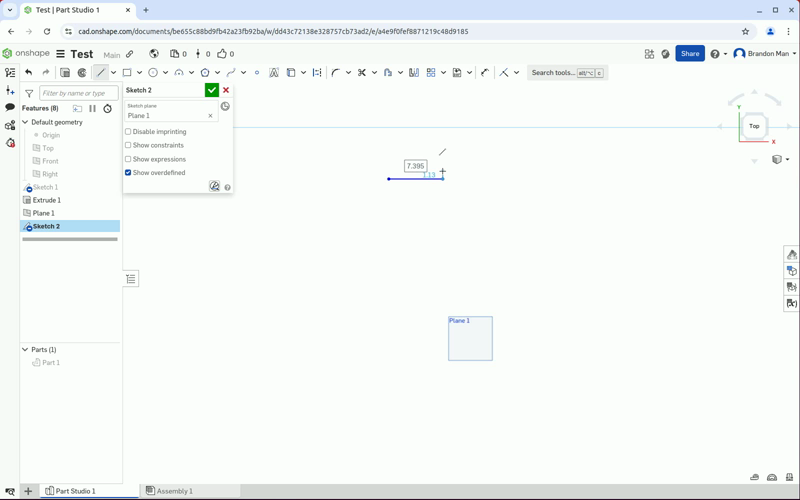
scroll(6)
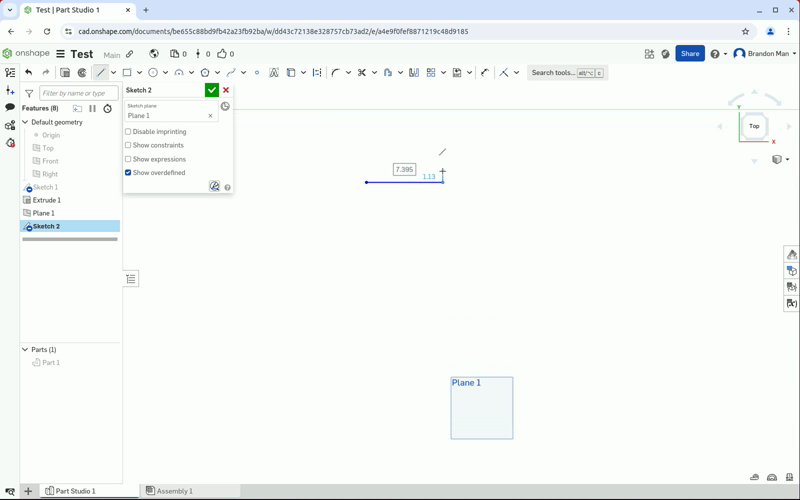
scroll(6)
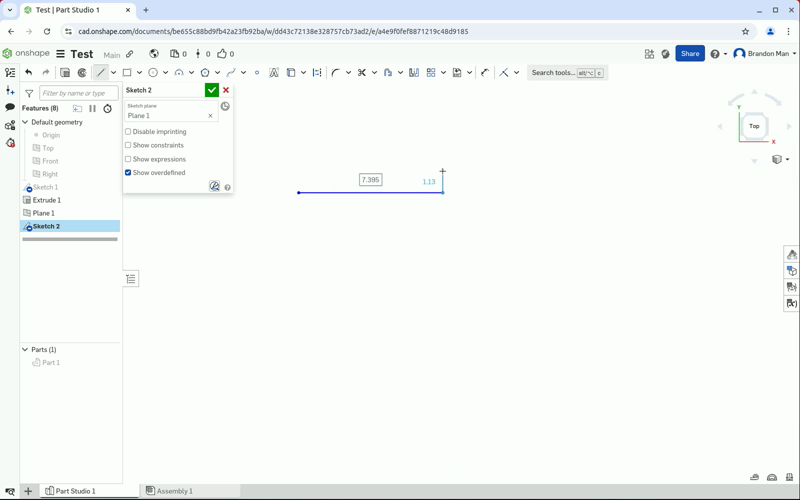
scroll(6)
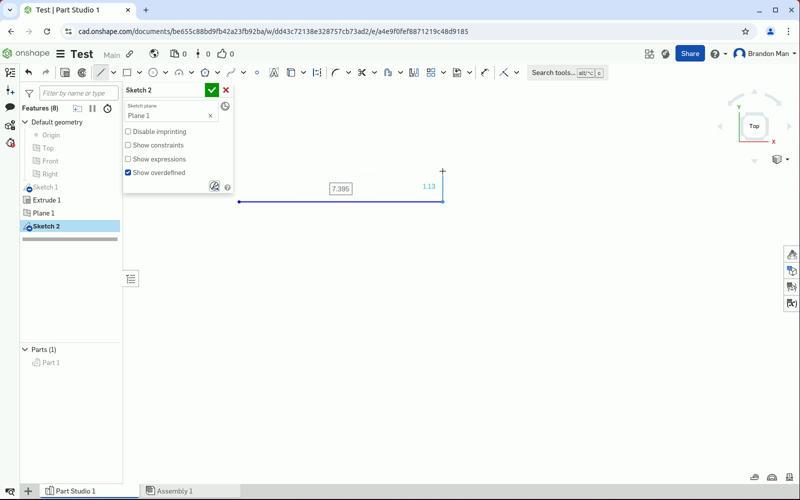
scroll(6)
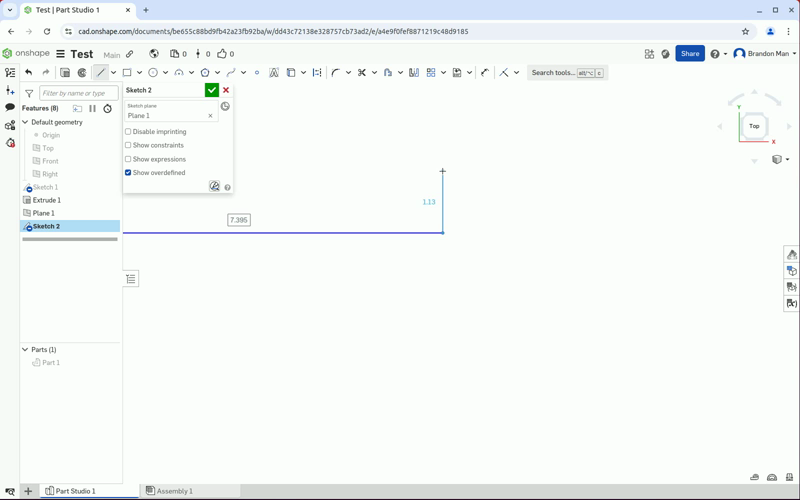
click(442, 170)
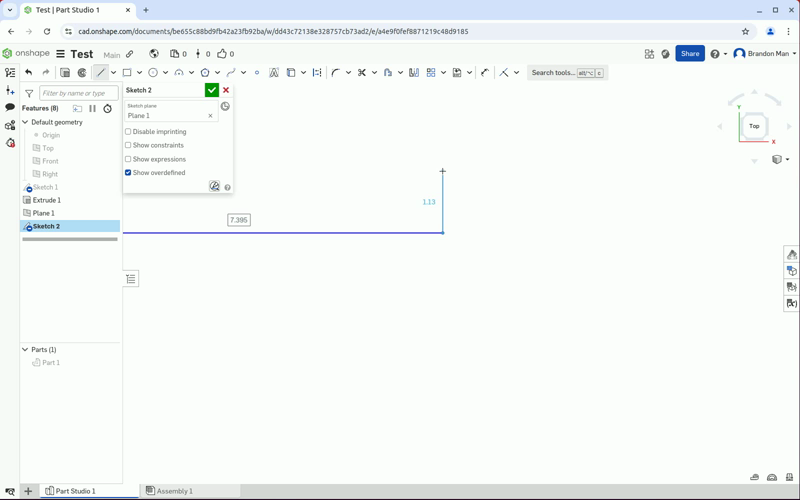
scroll(-6)
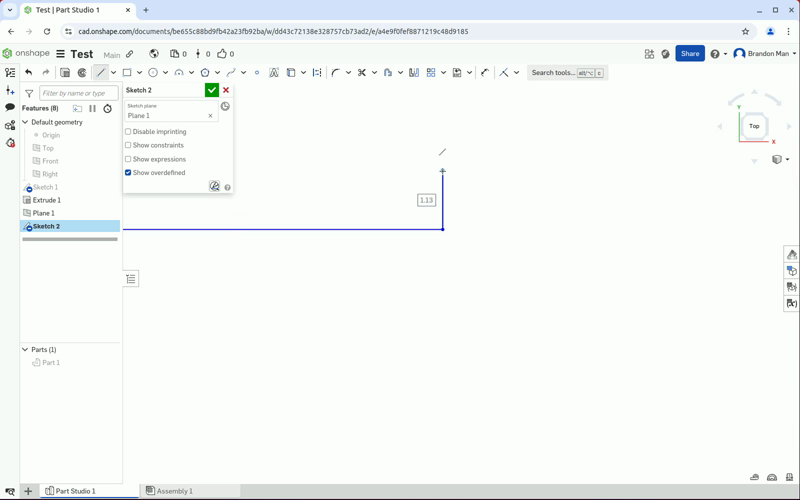
scroll(-6)
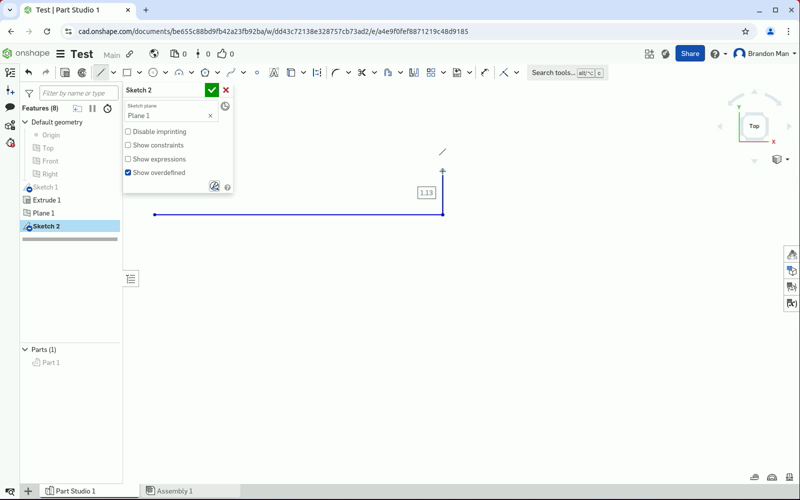
scroll(-6)
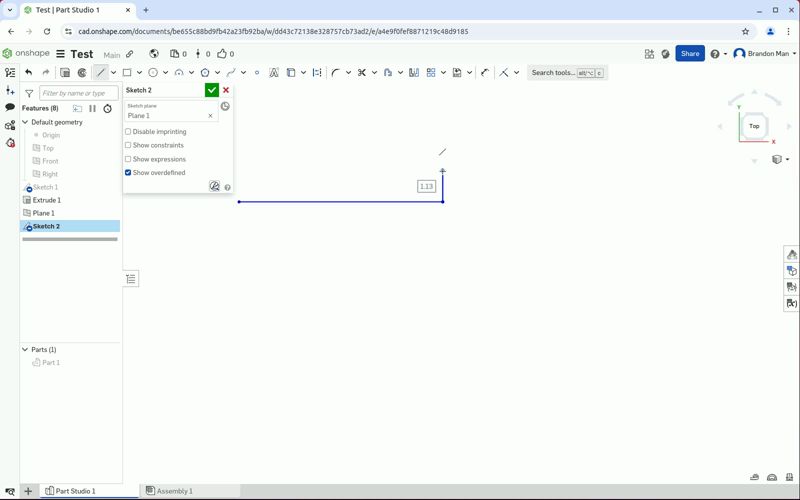
scroll(-6)
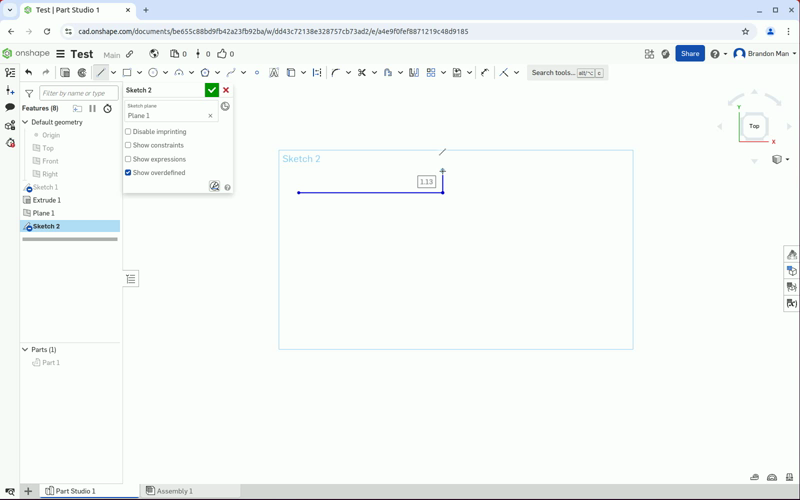
scroll(-6)
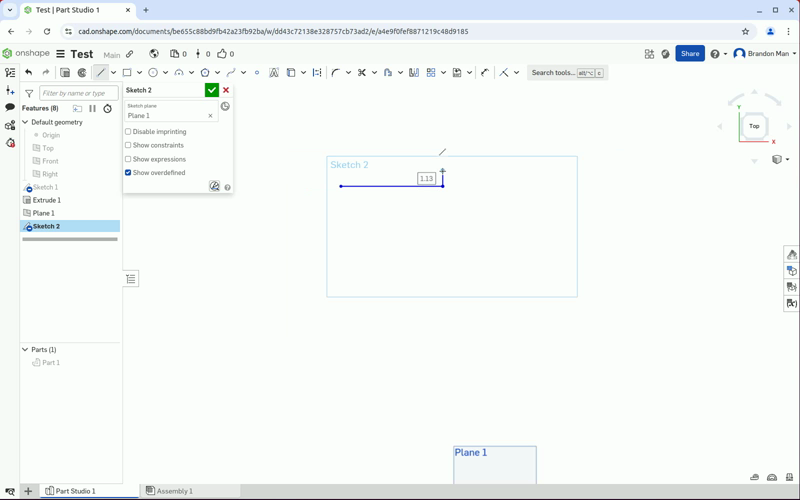
scroll(-6)
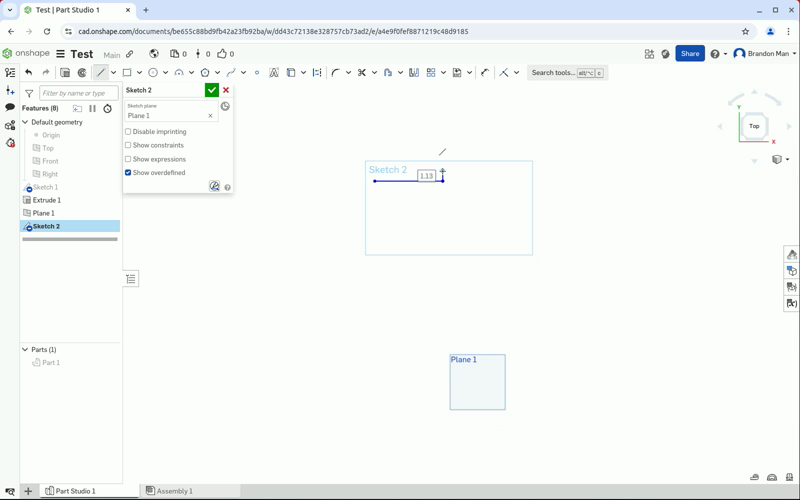
scroll(-6)
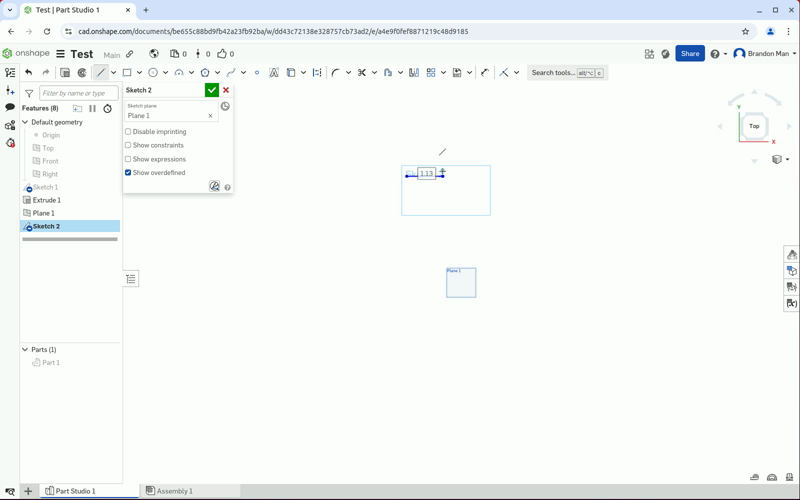
key_up(shift)
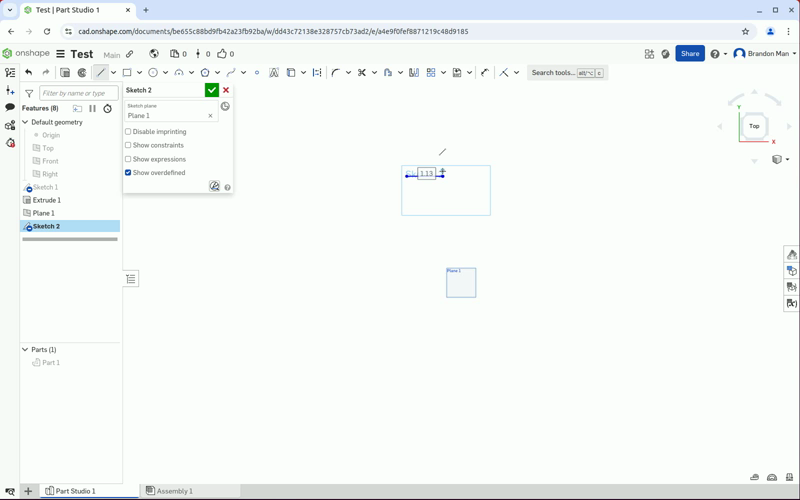
key_down(shift)
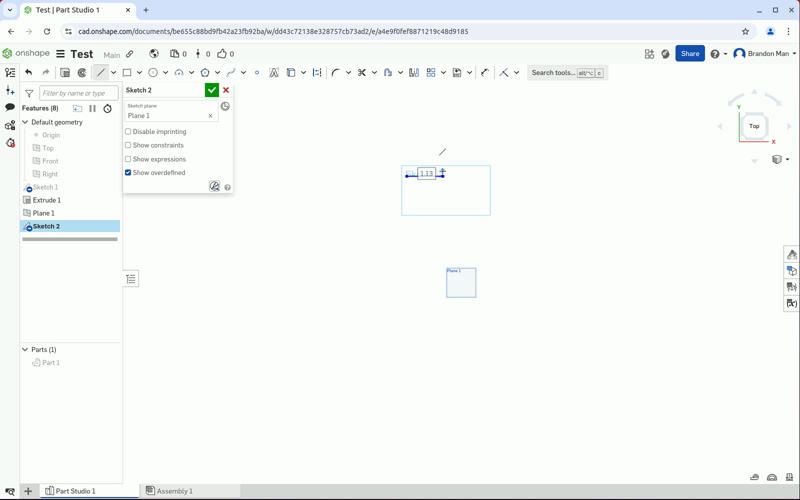
mouse_move(472, 170)
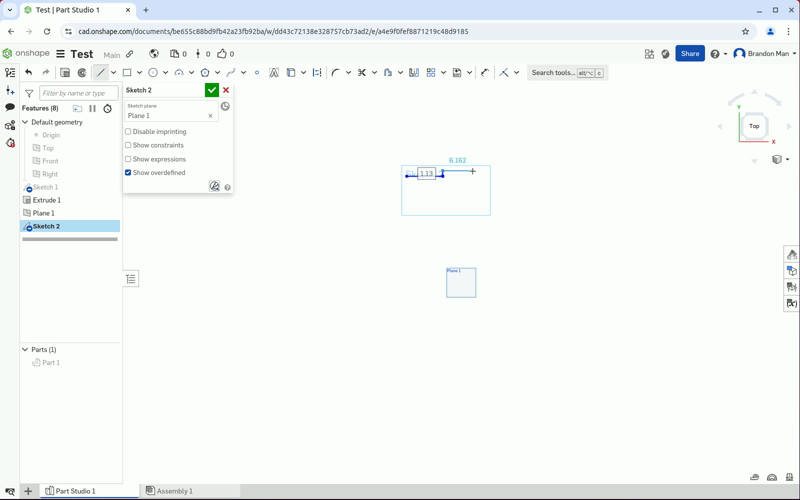
mouse_move(406, 170)
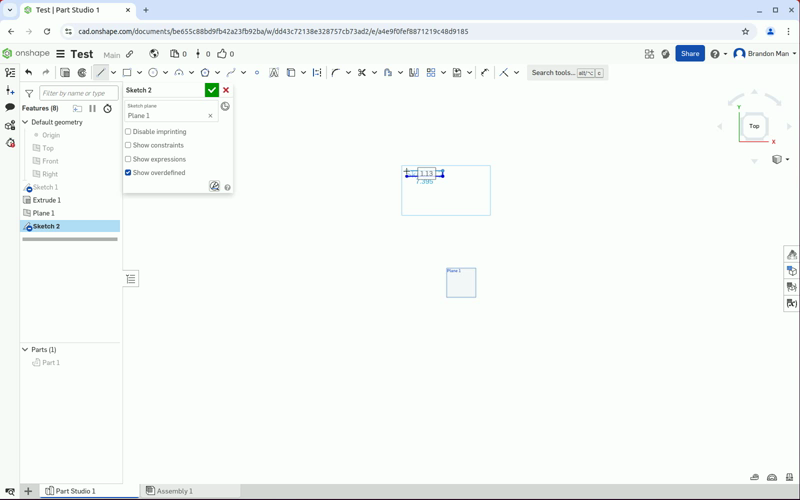
click(406, 170)
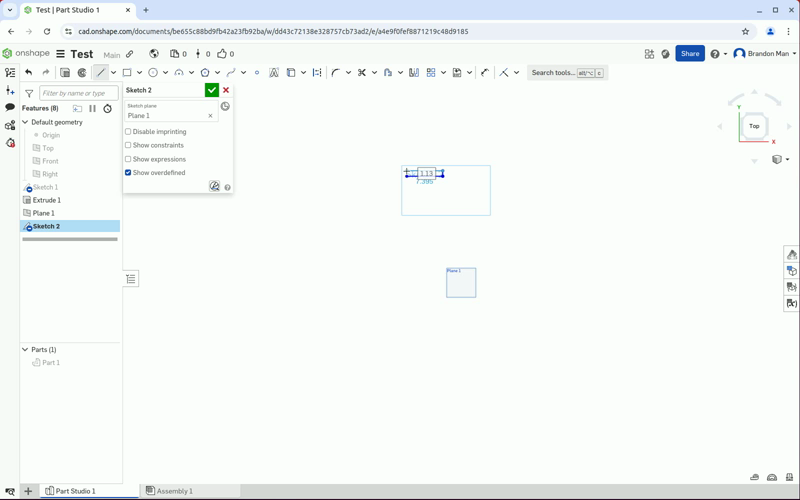
key_up(shift)
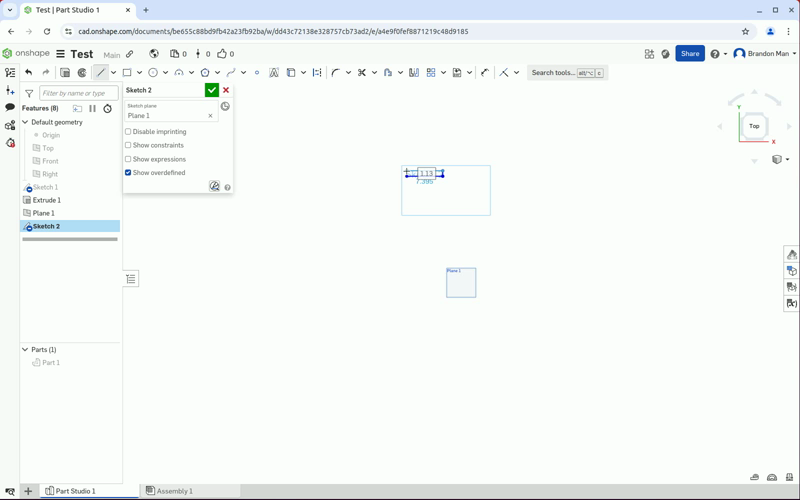
mouse_move(436, 170)
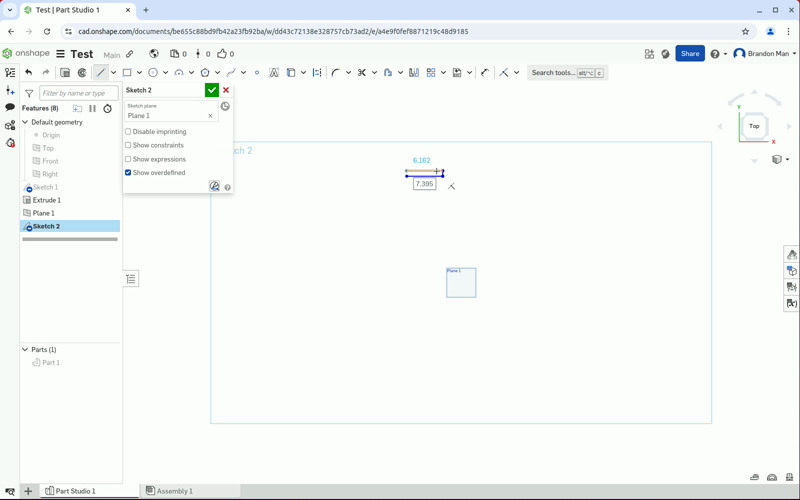
key_down(shift)
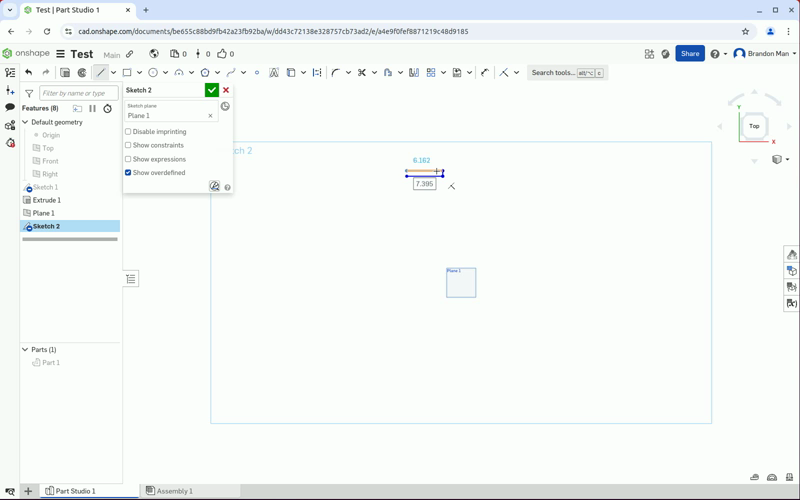
mouse_move(406, 176)
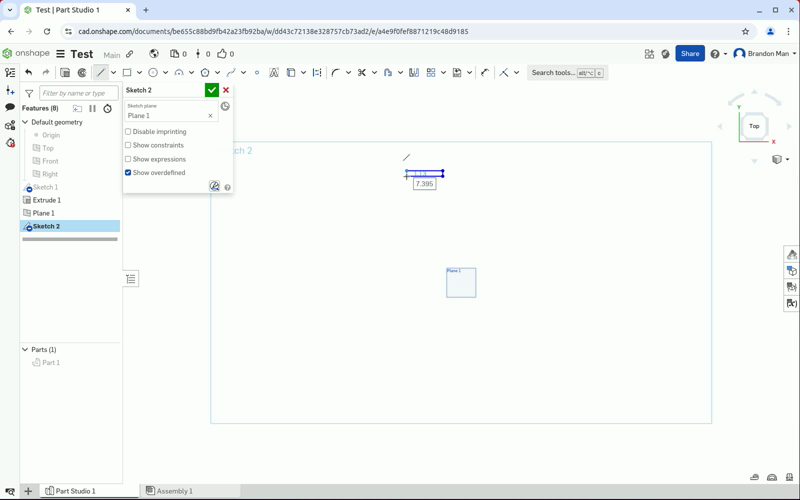
scroll(6)
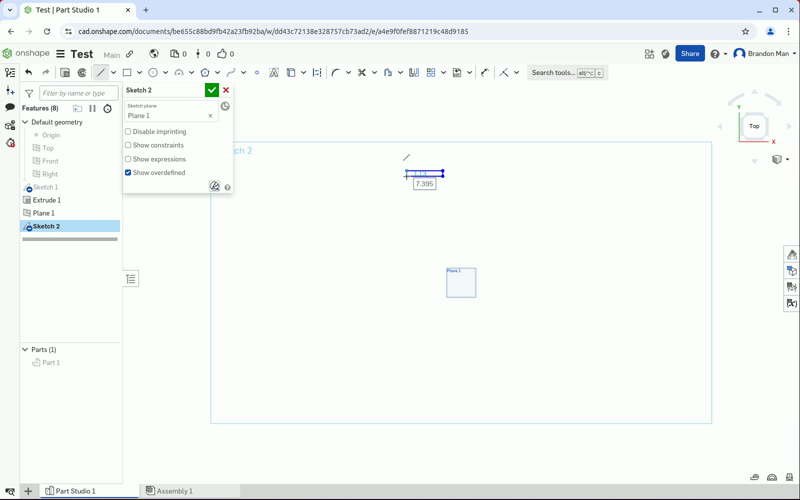
scroll(6)
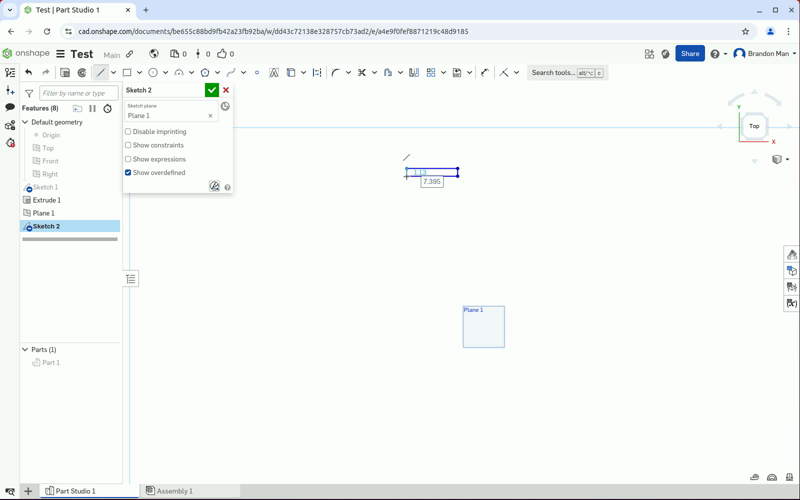
scroll(6)
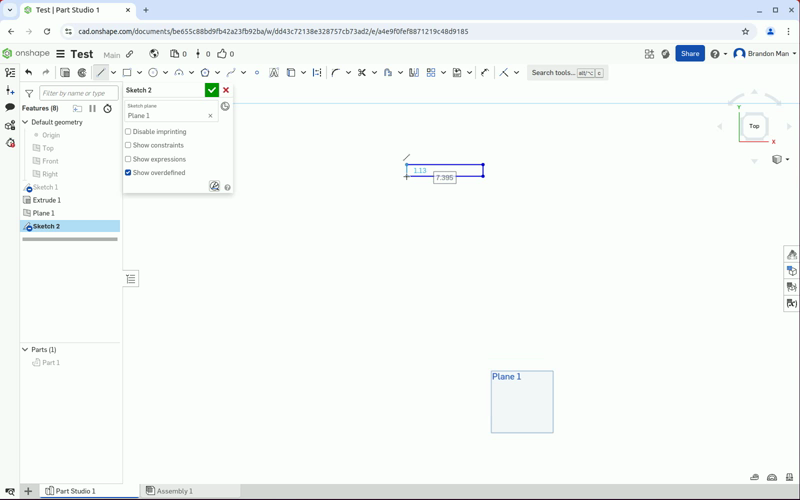
scroll(6)
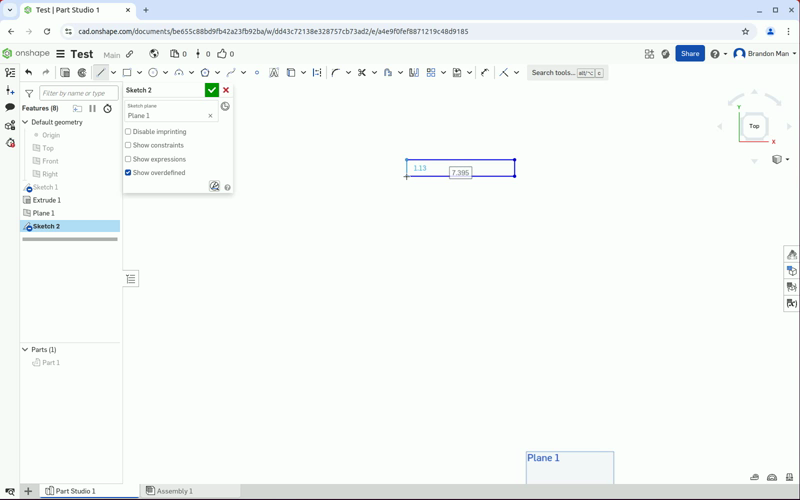
scroll(6)
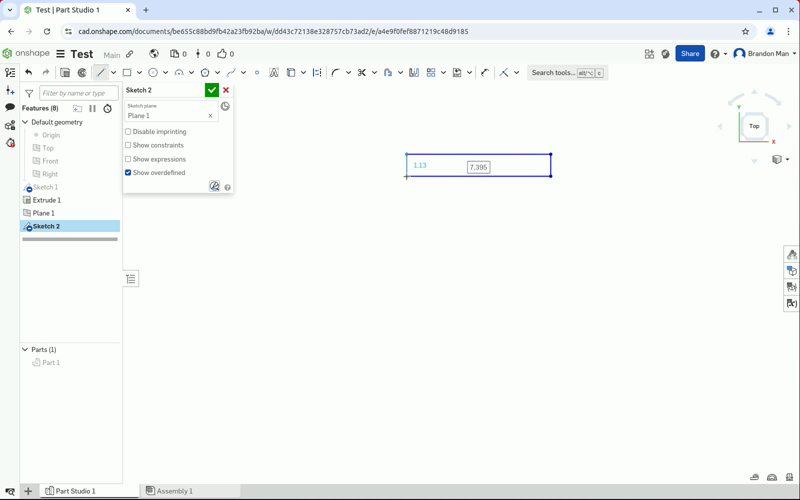
scroll(6)
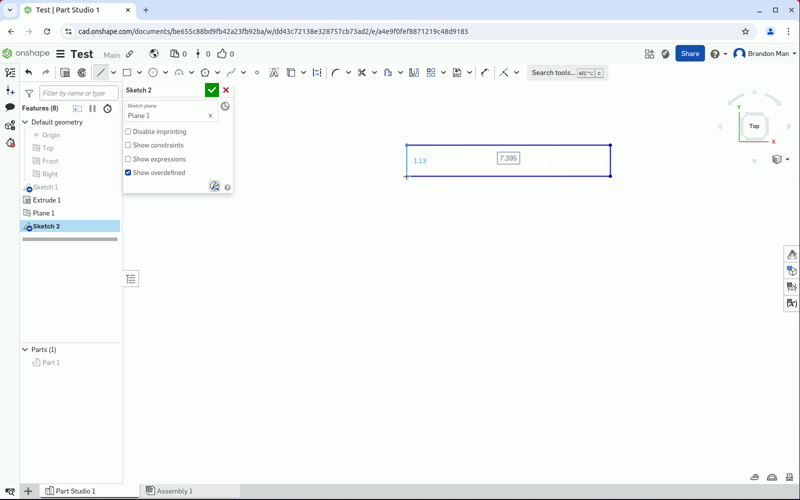
scroll(6)
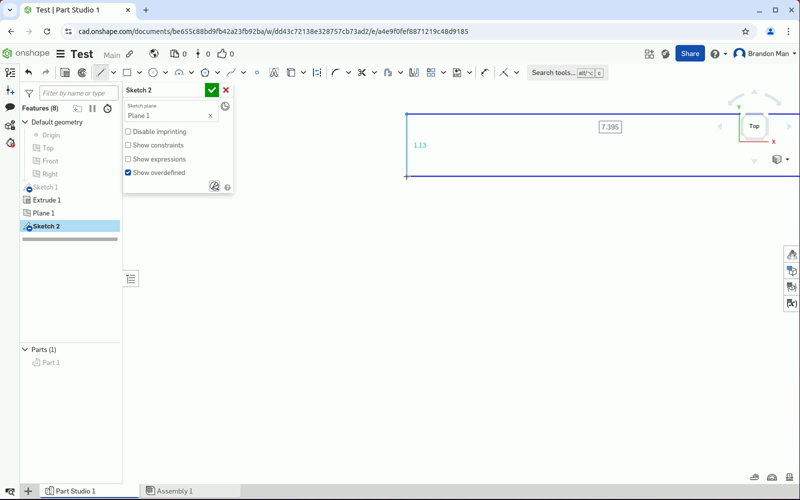
key_up(shift)
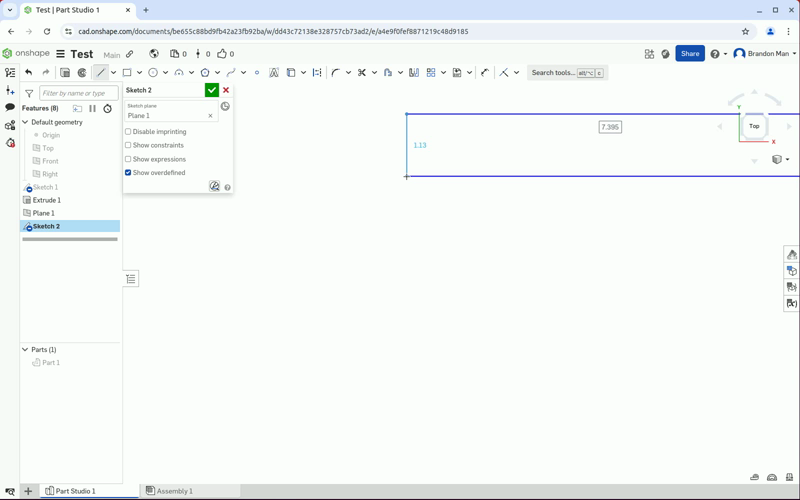
click(406, 176)
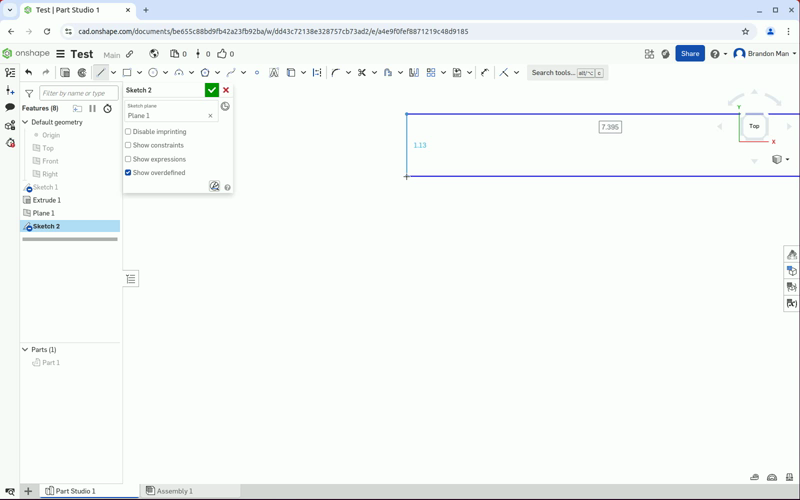
scroll(-6)
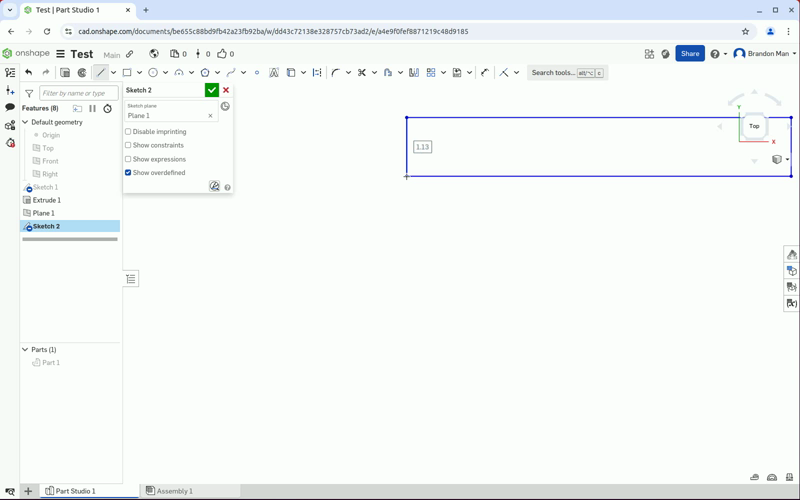
scroll(-6)
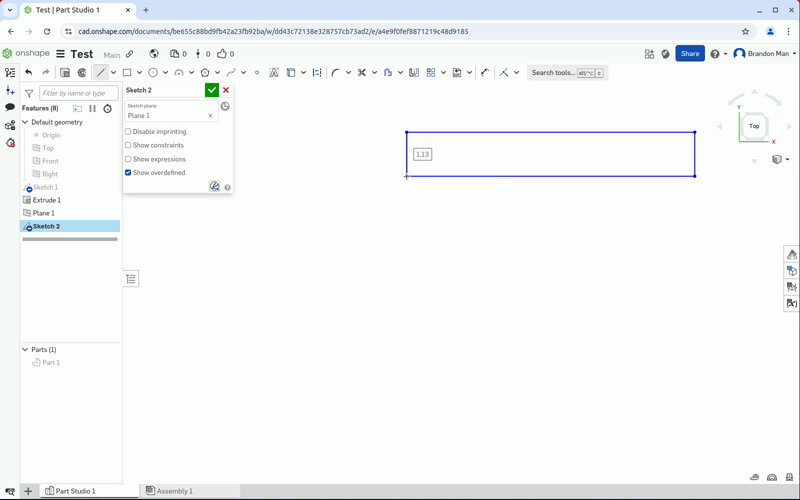
scroll(-6)
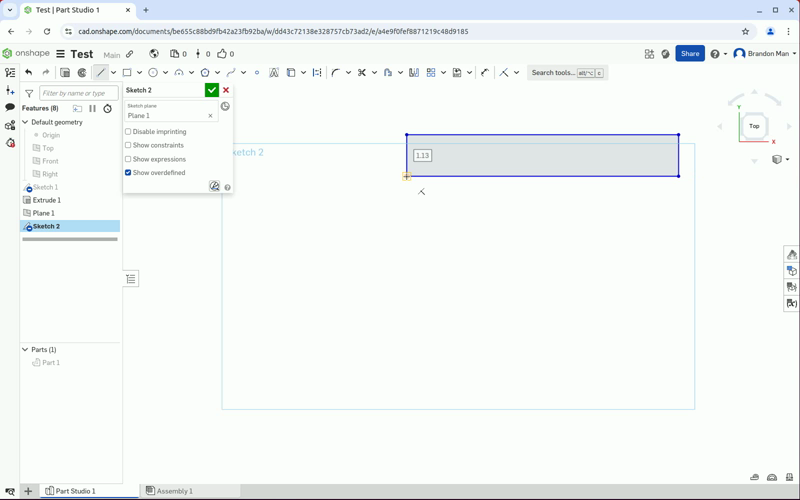
scroll(-6)
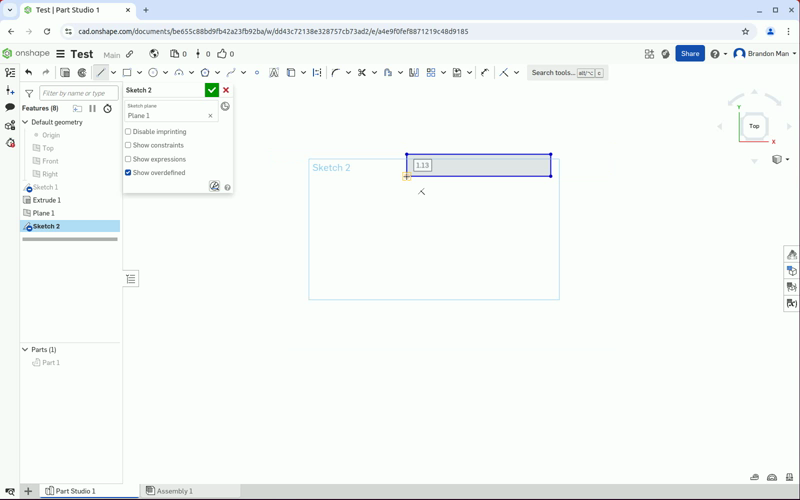
scroll(-6)
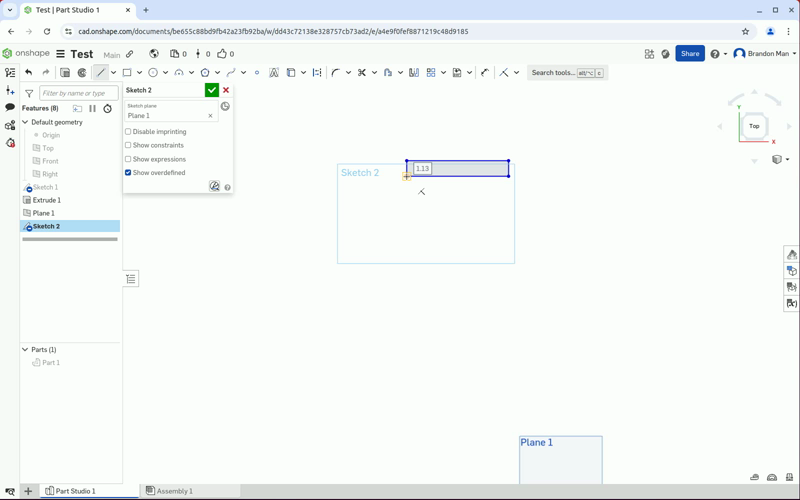
scroll(-6)
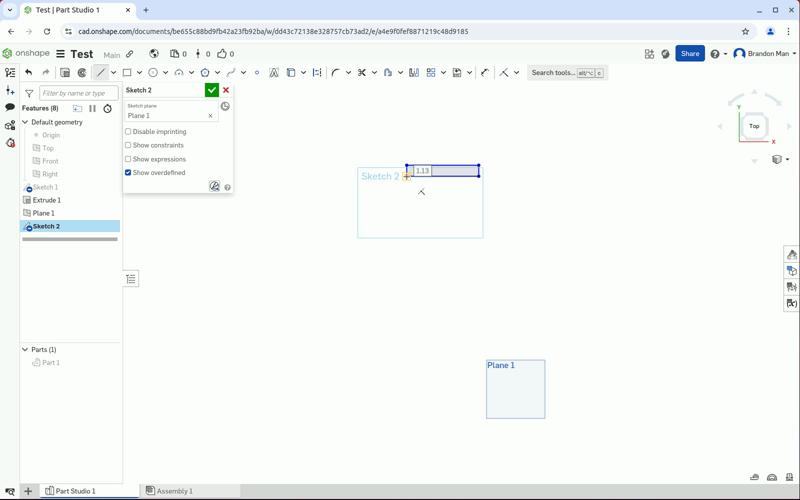
scroll(-6)
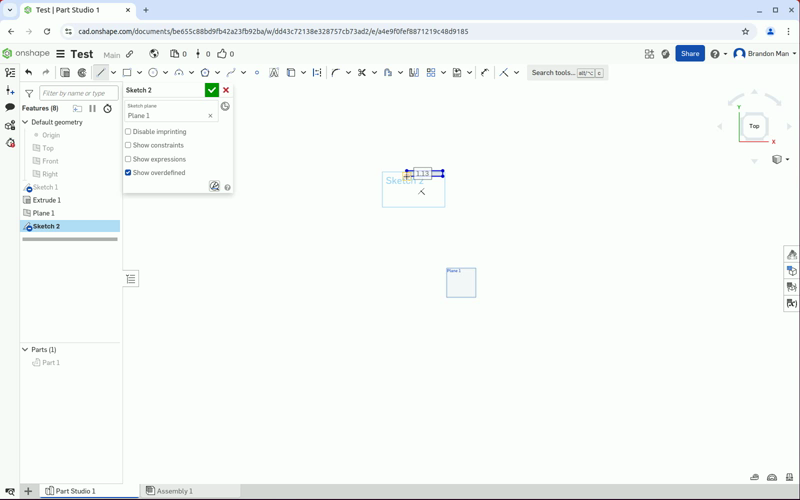
key(esc)
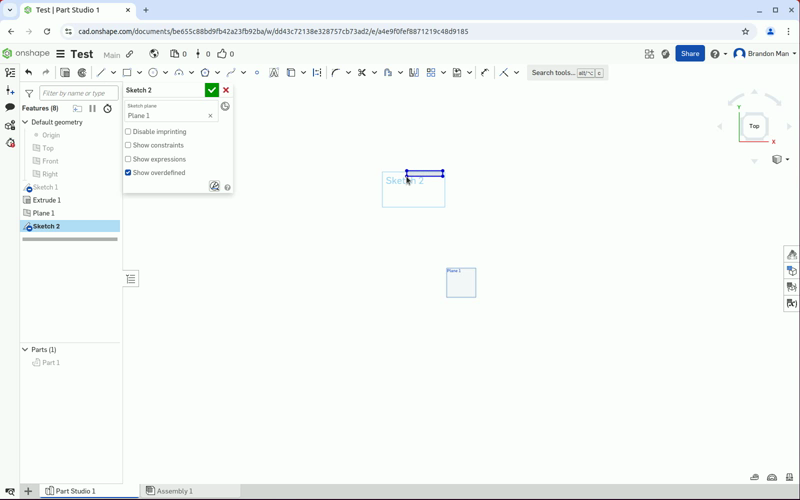
mouse_move(442, 175)
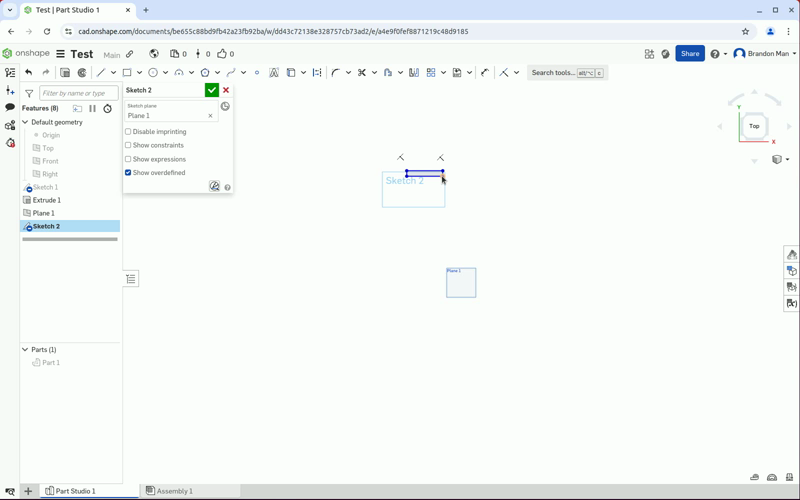
scroll(6)
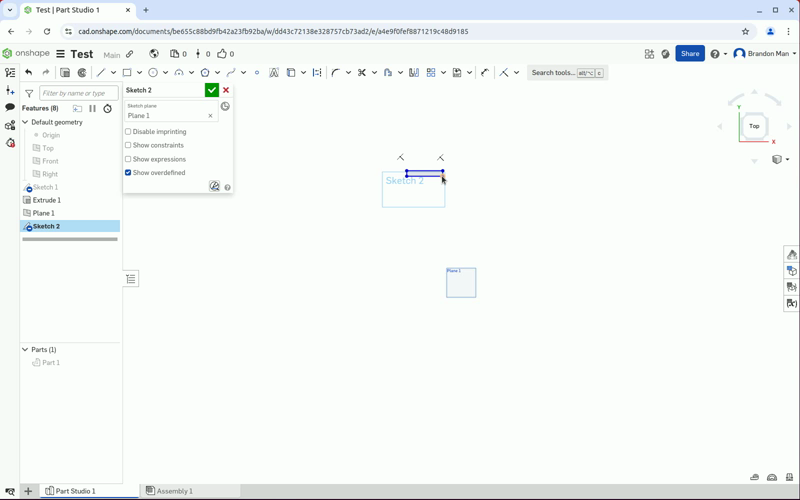
scroll(6)
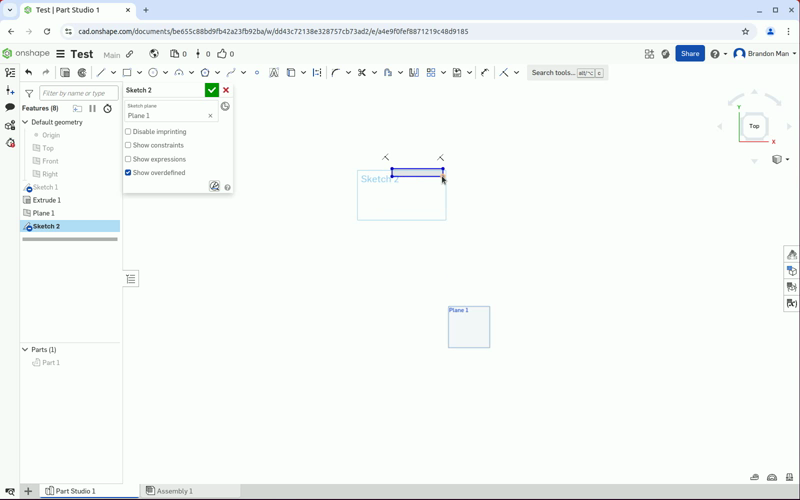
scroll(6)
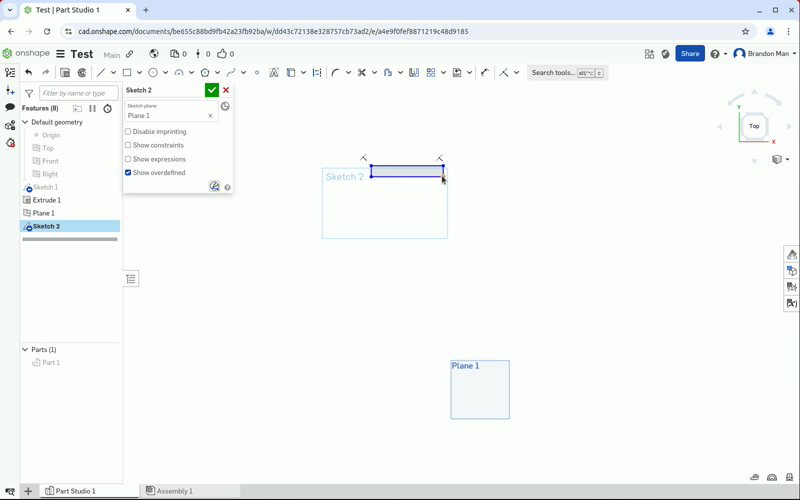
scroll(6)
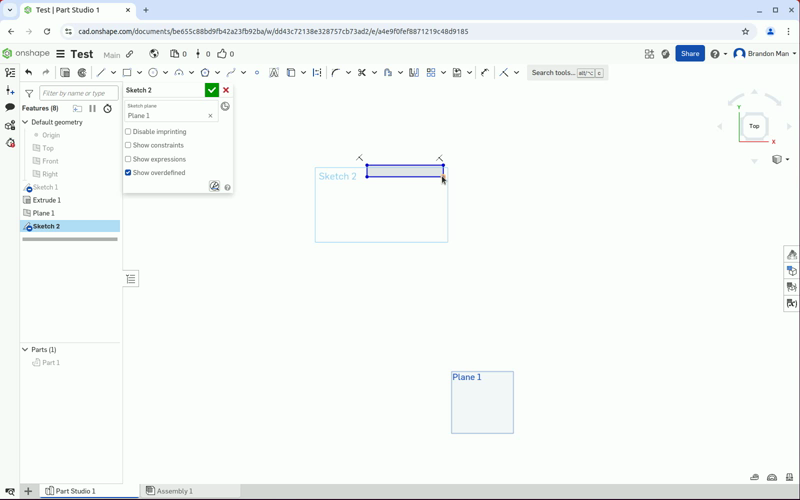
scroll(6)
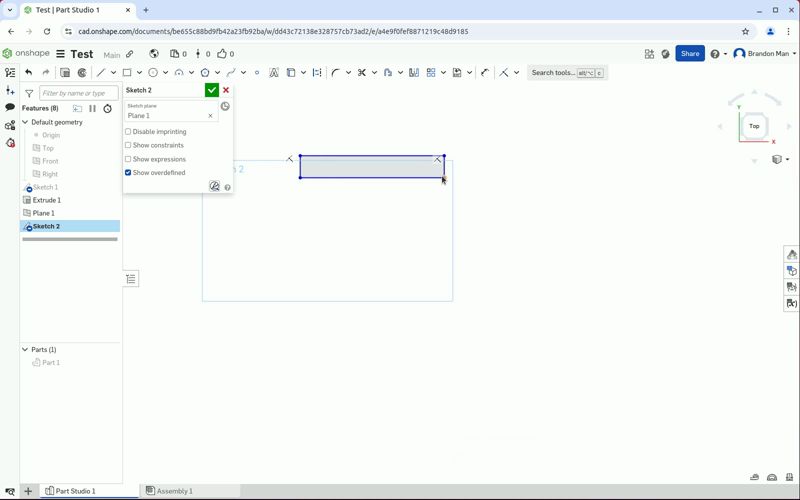
scroll(6)
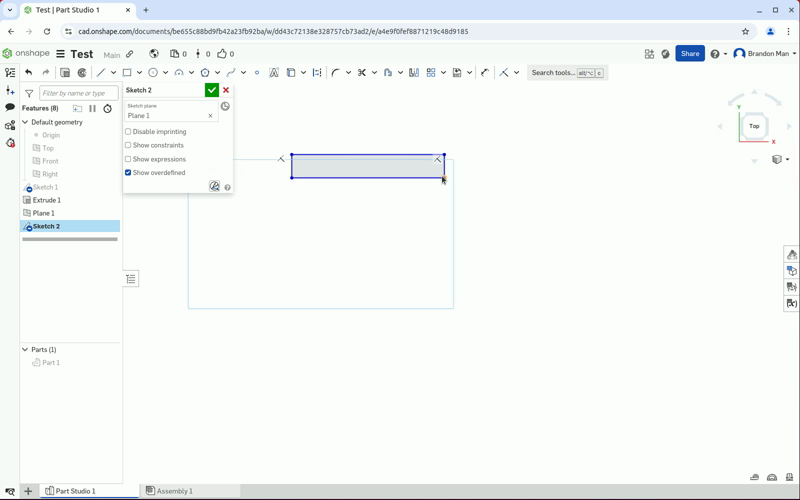
scroll(6)
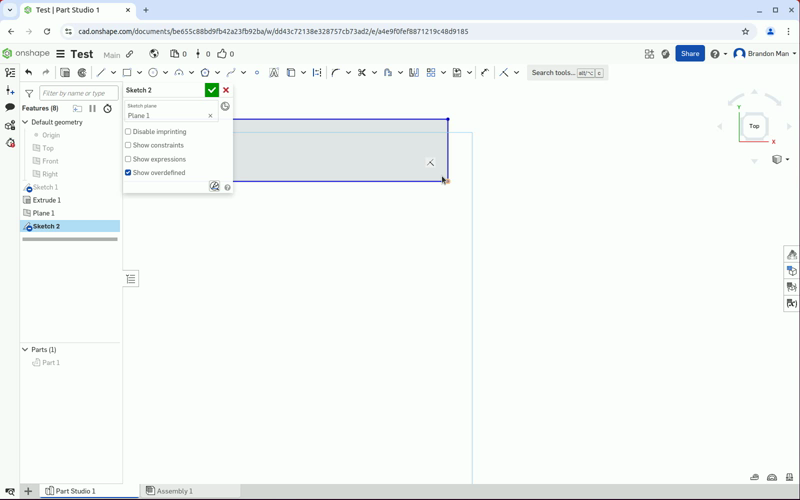
click(442, 175)
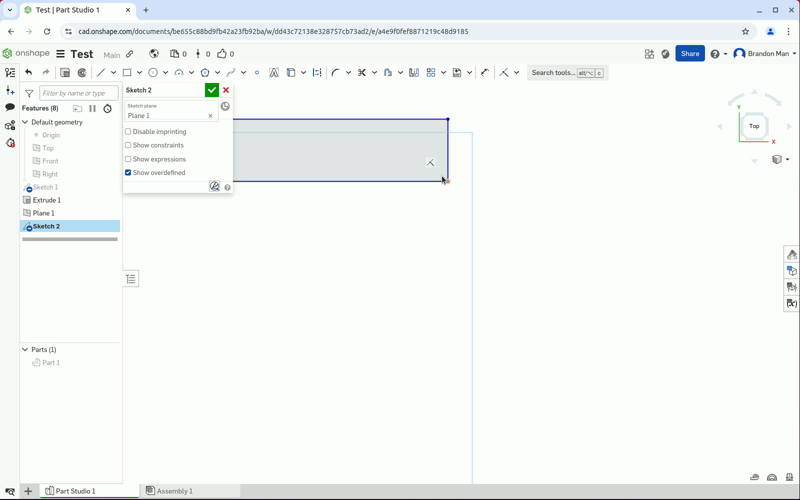
scroll(-6)
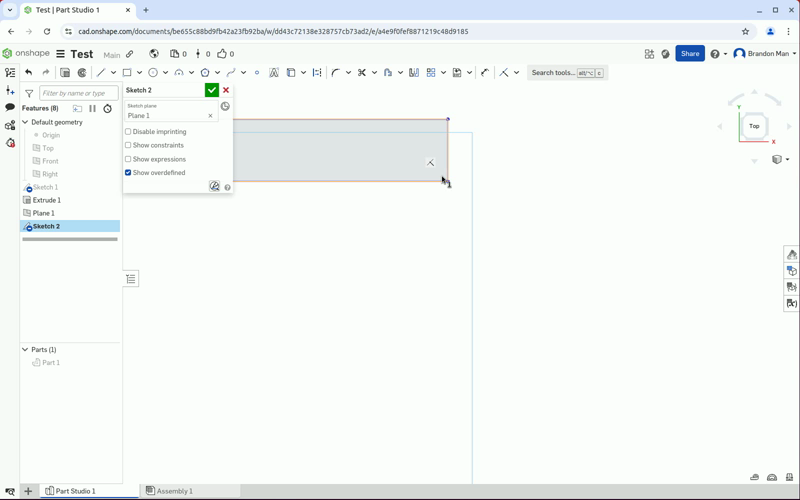
scroll(-6)
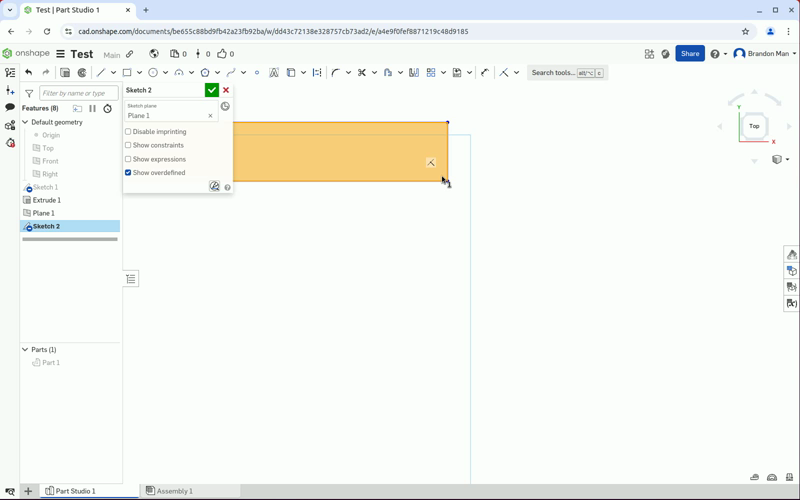
scroll(-6)
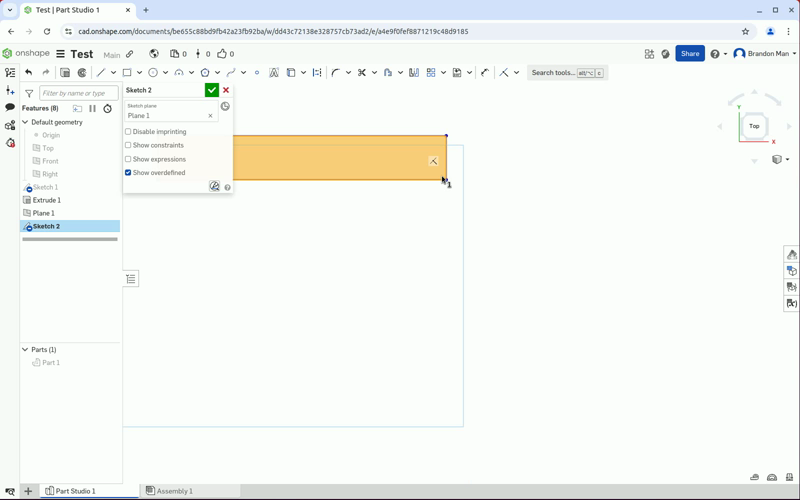
scroll(-6)
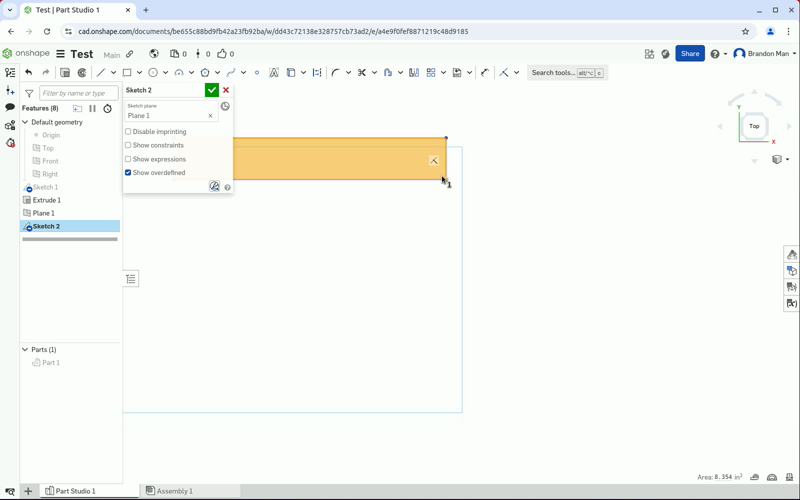
scroll(-6)
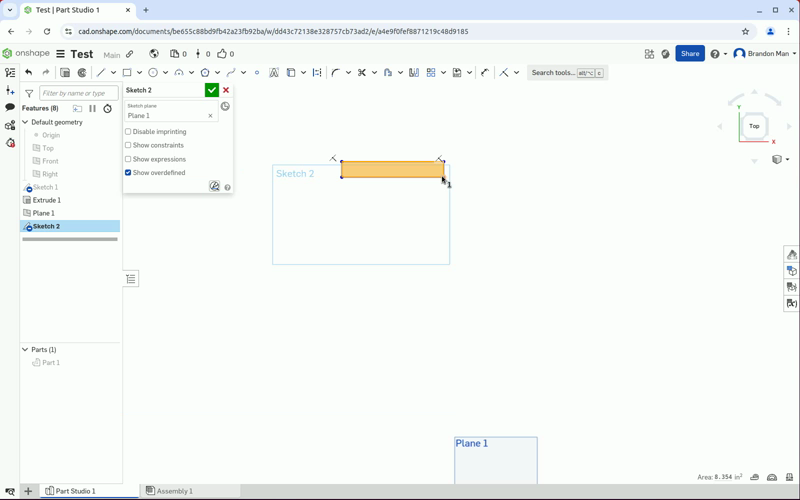
scroll(-6)
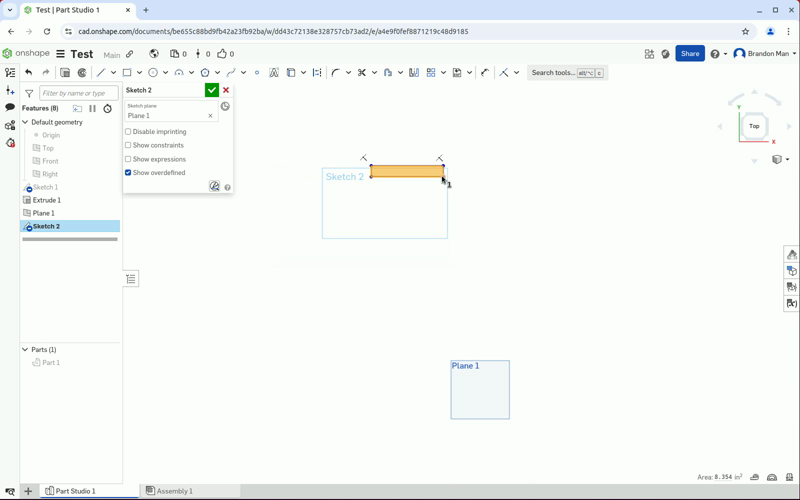
scroll(-6)
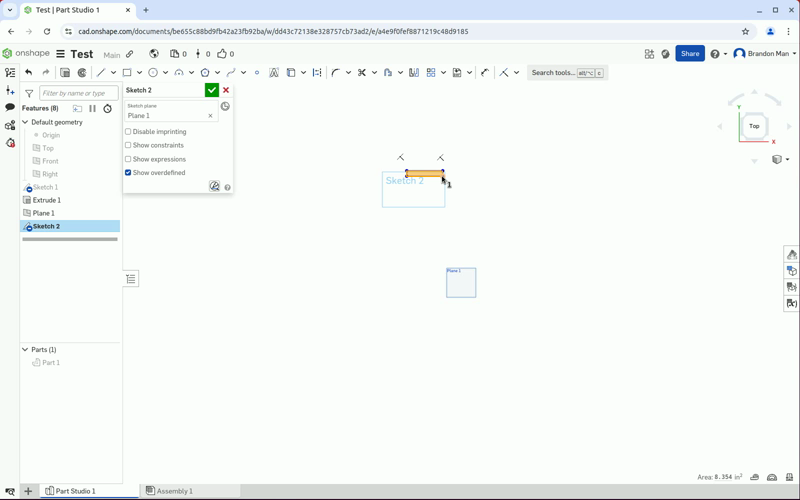
mouse_move(73, 352)
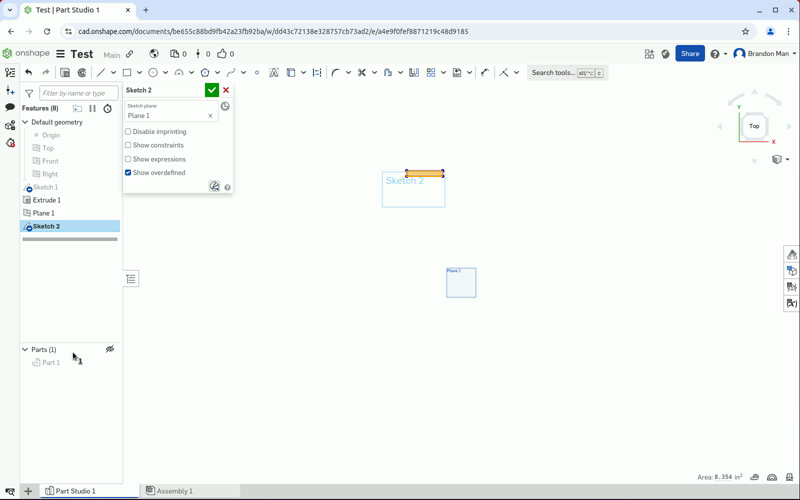
key(shift+y)
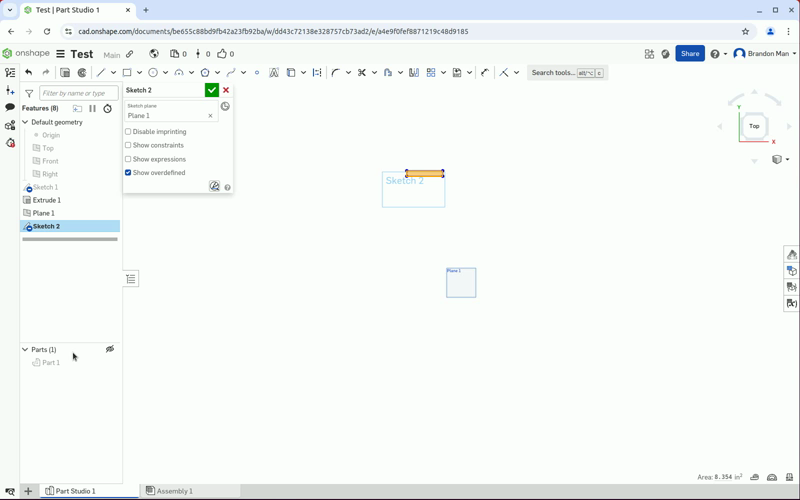
key(shift+e)
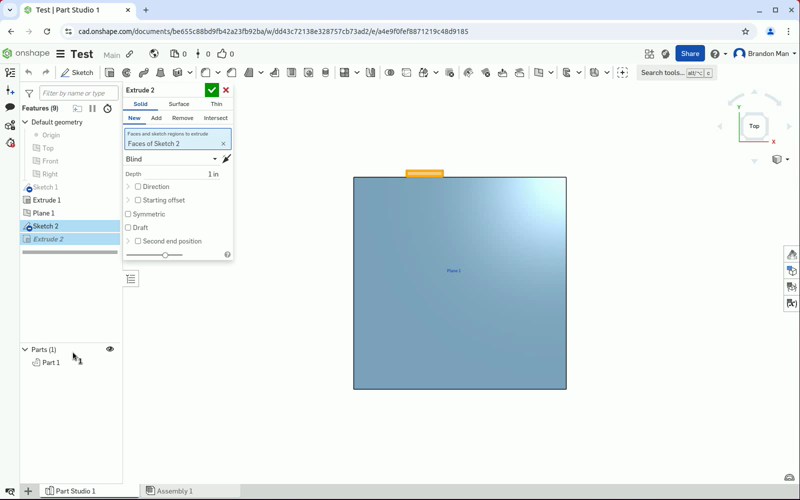
mouse_move(143, 106)
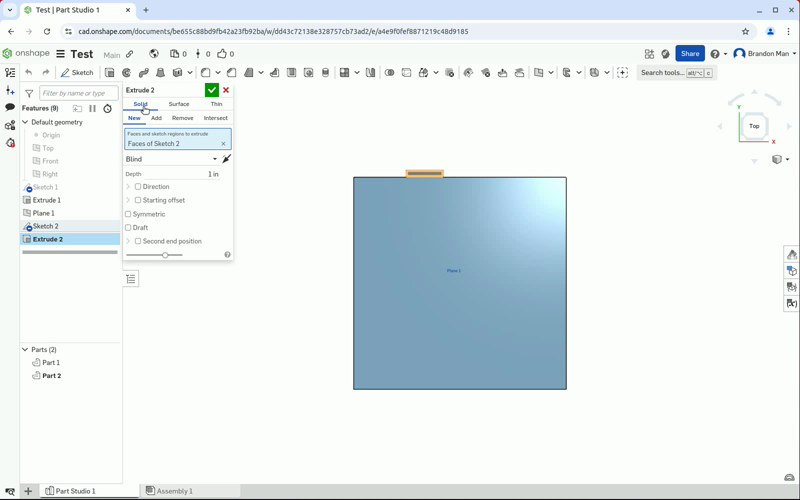
click(143, 106)
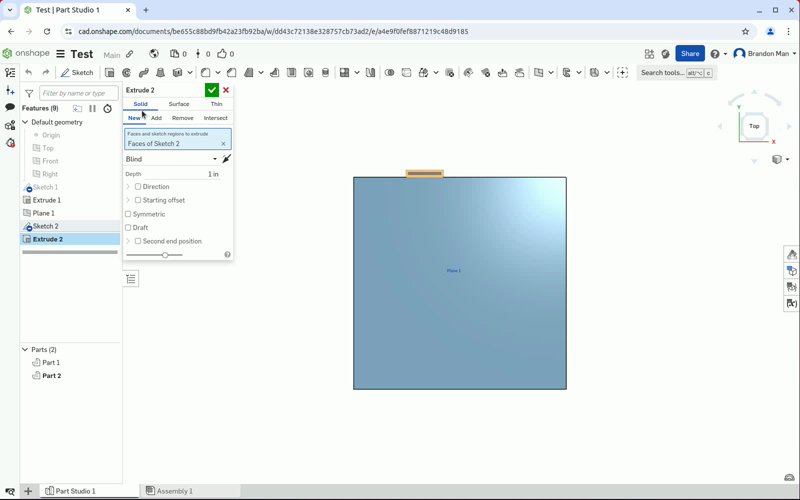
mouse_move(137, 120)
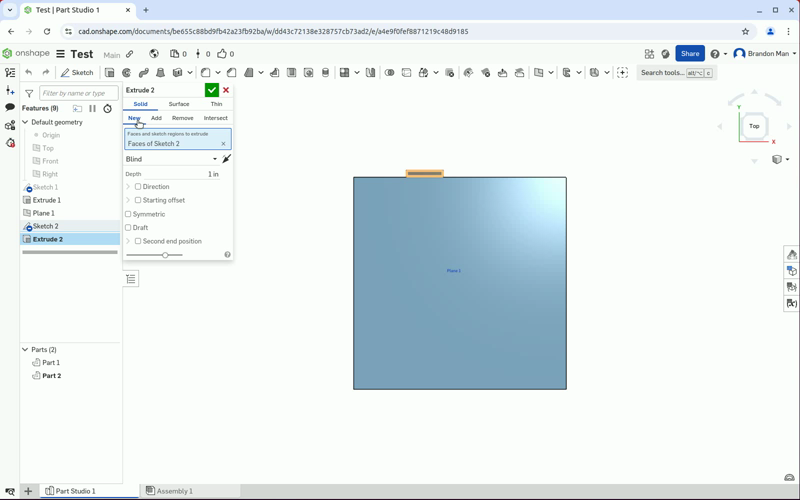
click(137, 120)
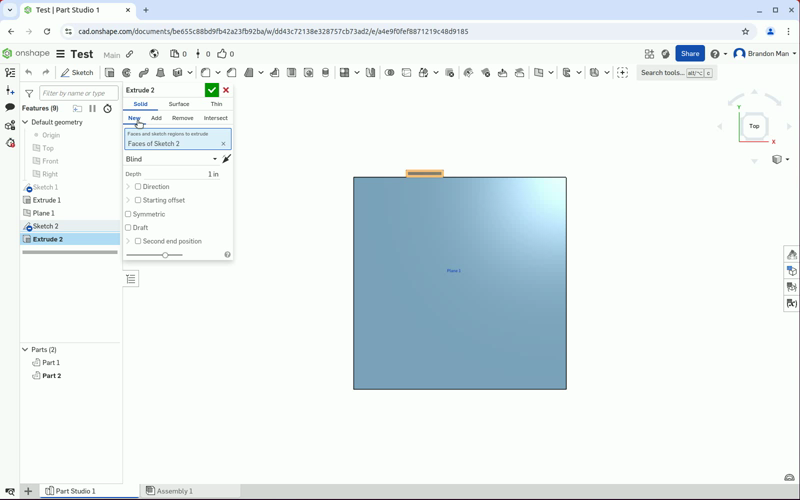
key(tab, 4)
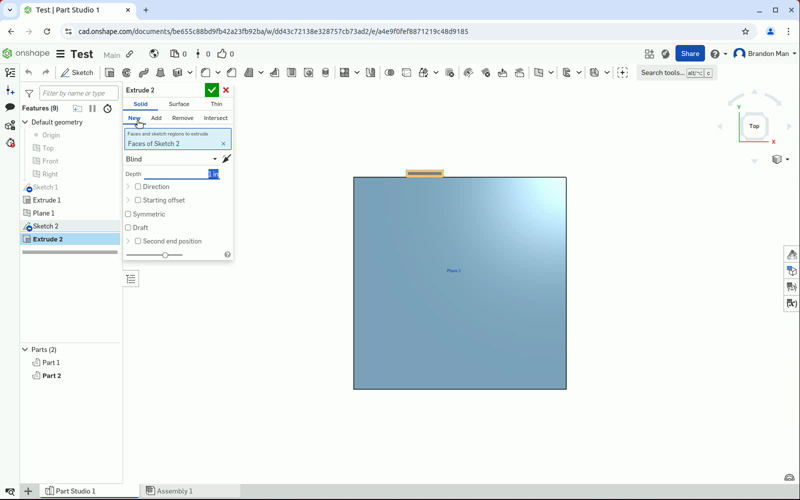
text(1.926)
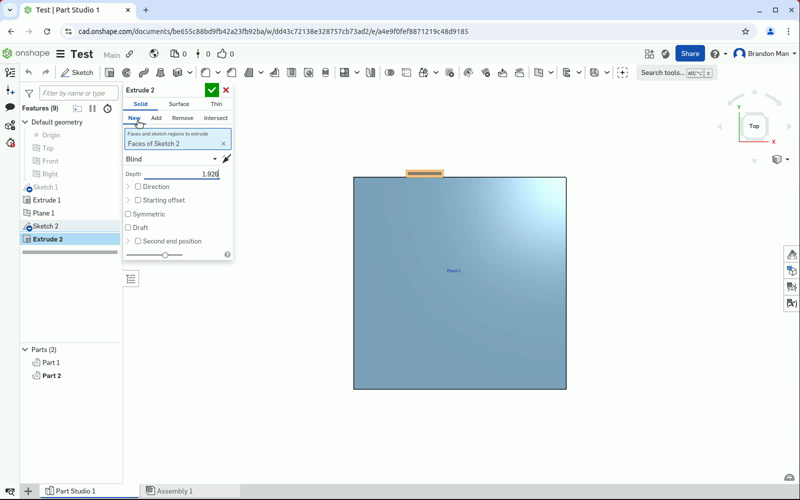
key(enter)
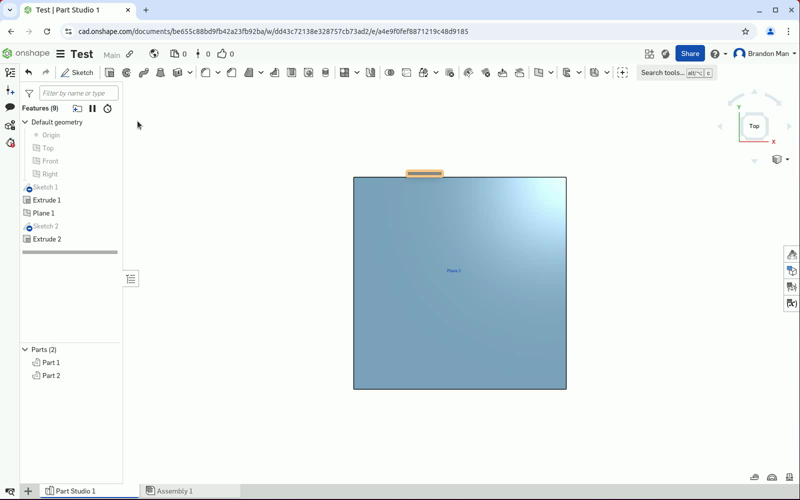
key(shift+h)
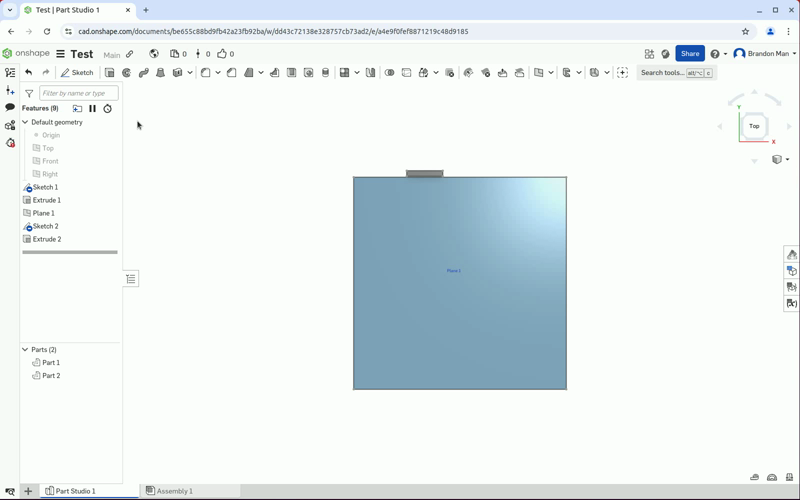
key(shift+h)
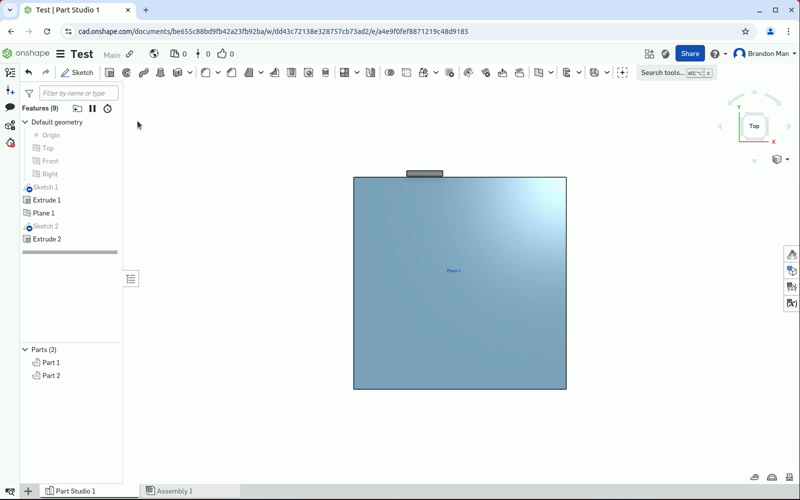
mouse_move(73, 189)
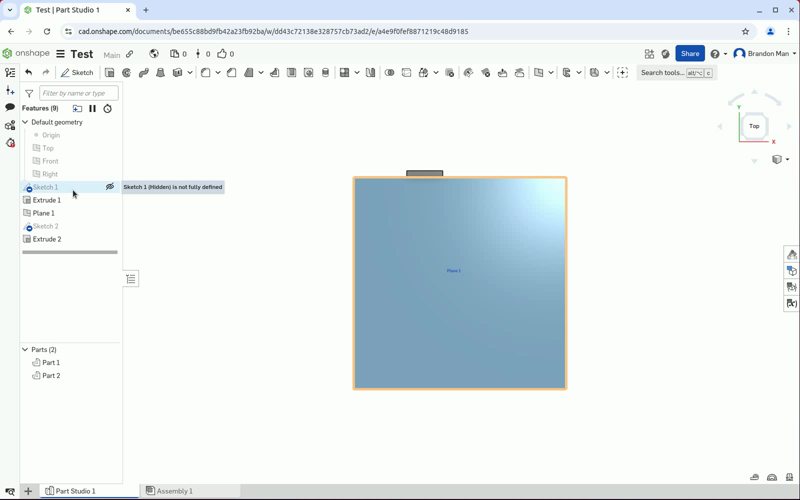
click(73, 189)
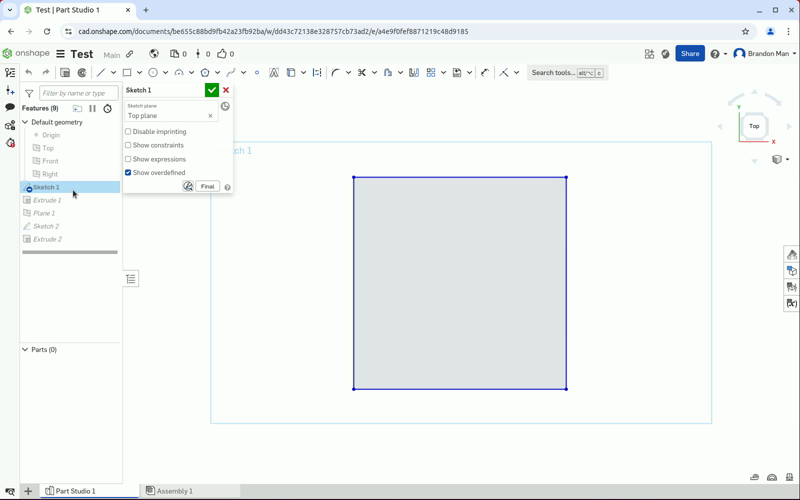
mouse_move(229, 92)
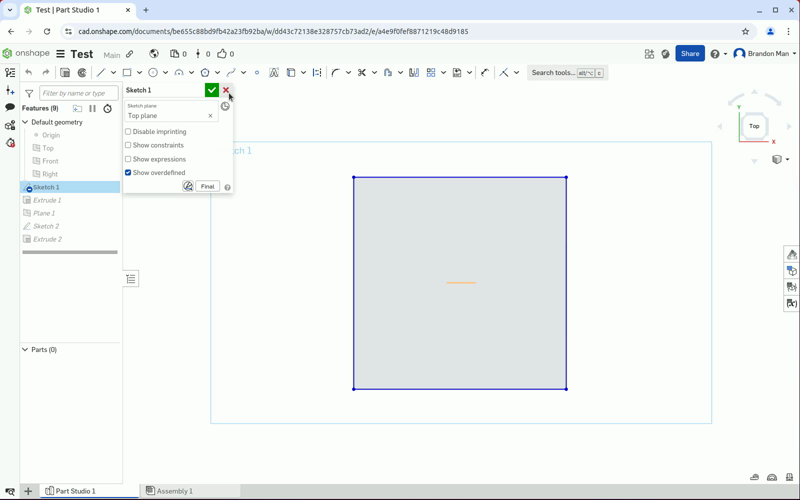
click(229, 92)
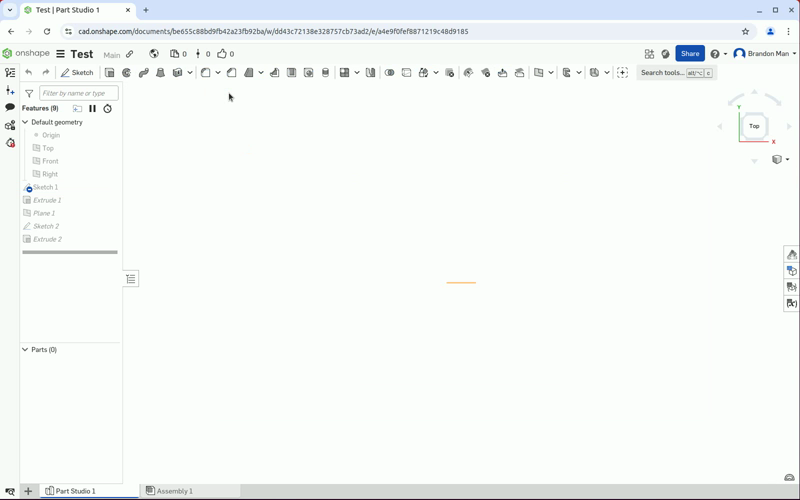
key(shift+s)
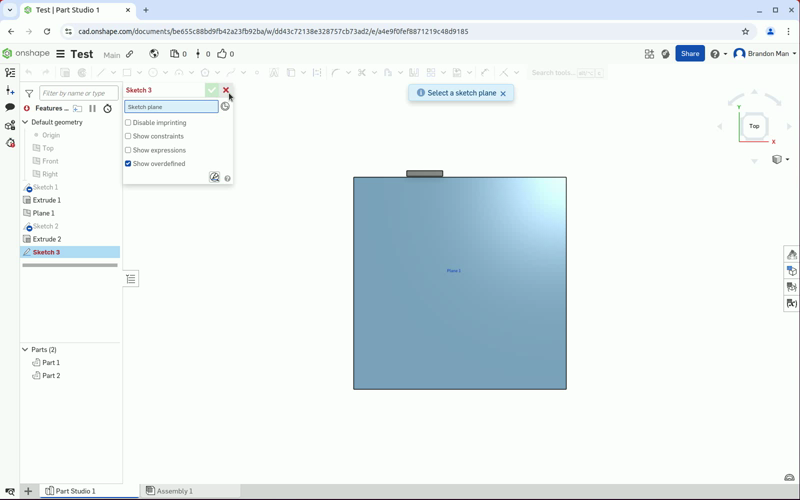
mouse_move(73, 215)
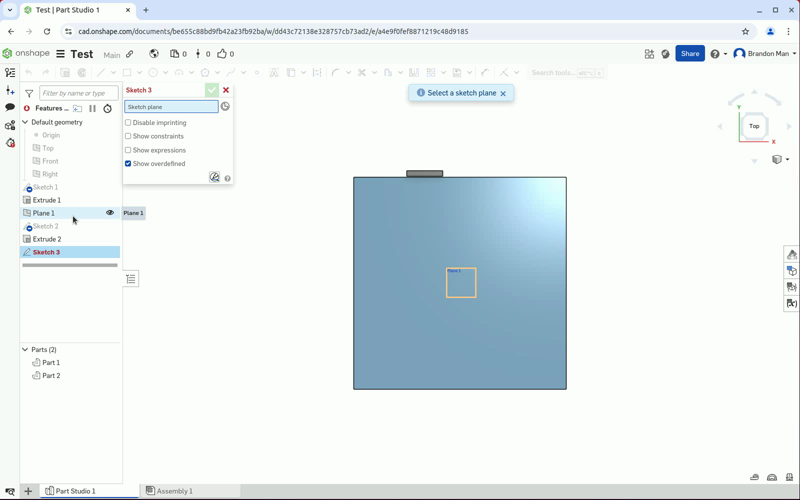
click(73, 215)
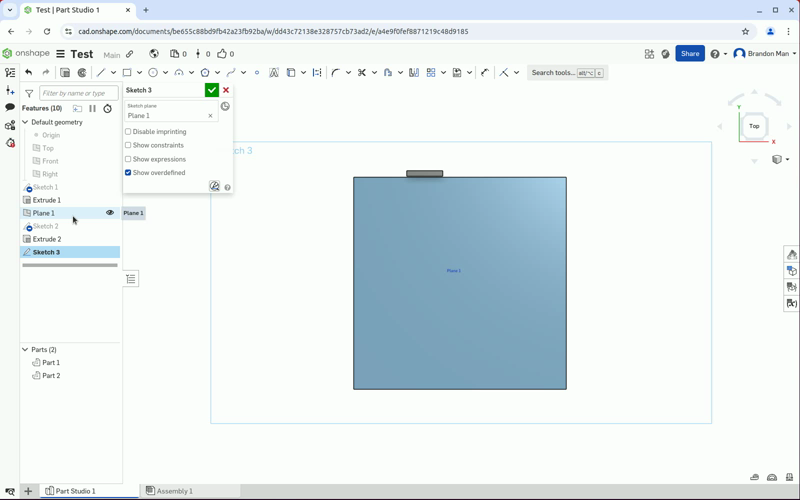
mouse_move(73, 352)
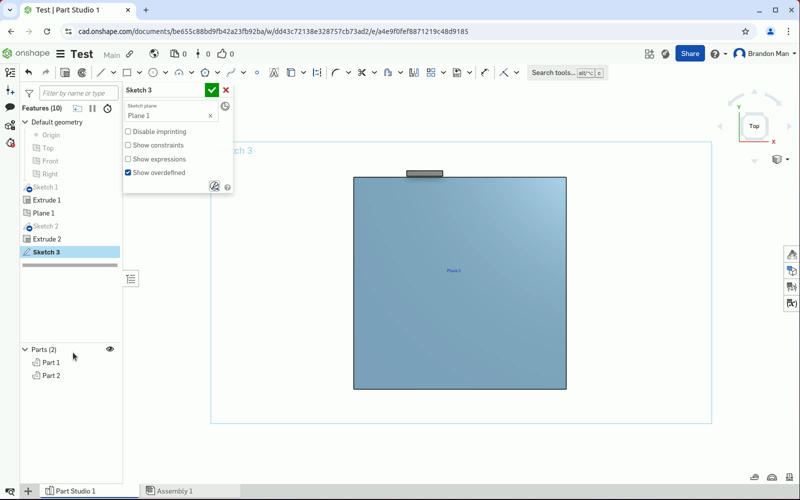
key(y)
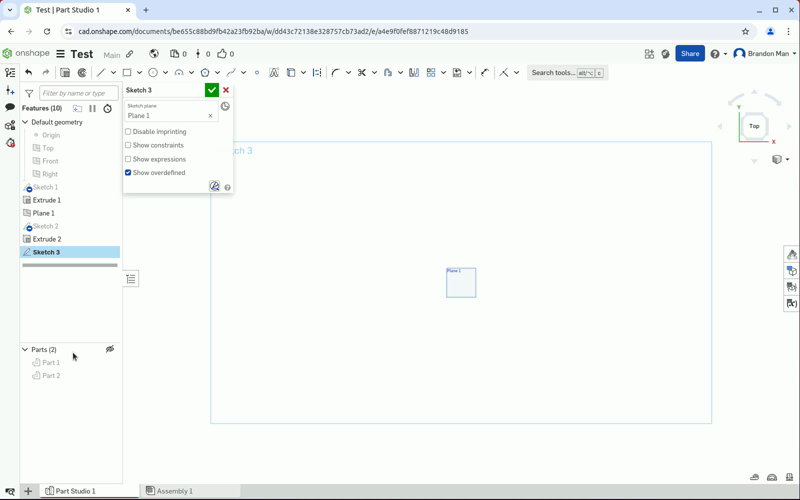
key(l)
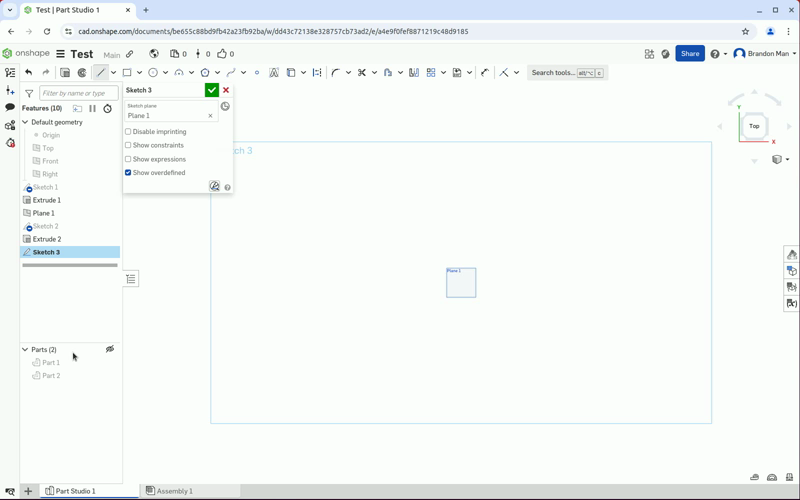
key_down(shift)
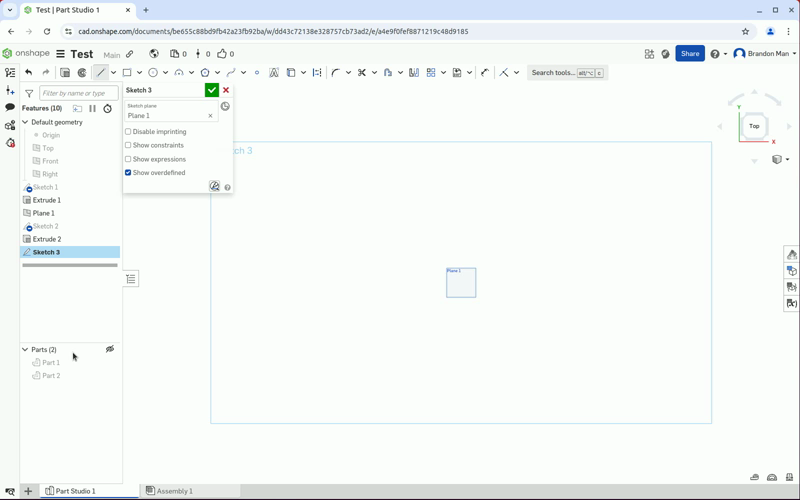
mouse_move(406, 205)
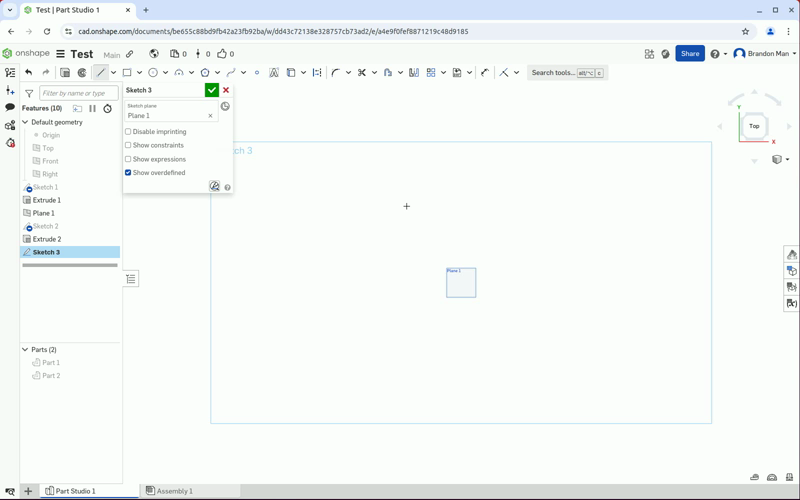
click(406, 205)
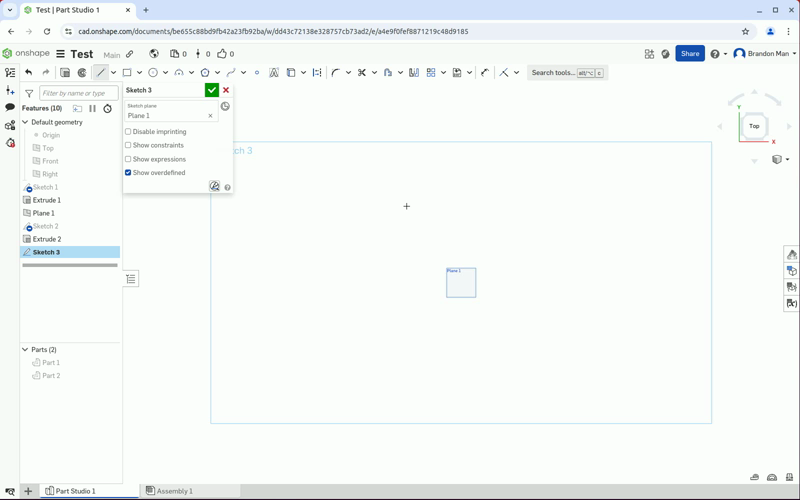
key_up(shift)
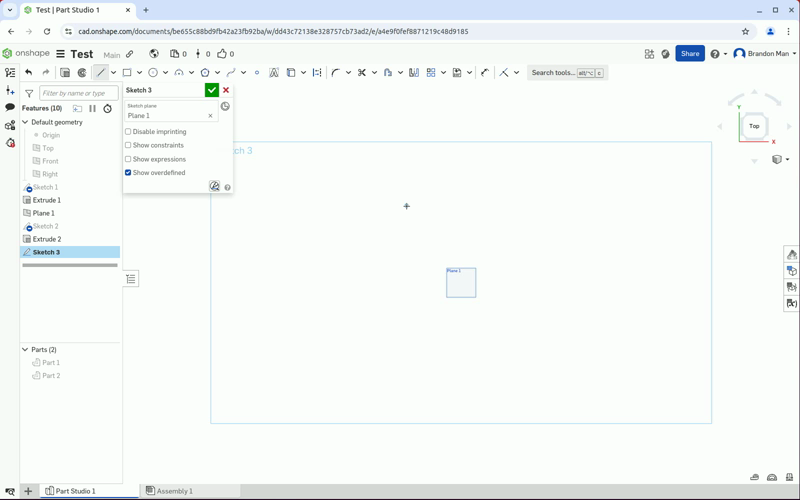
key_down(shift)
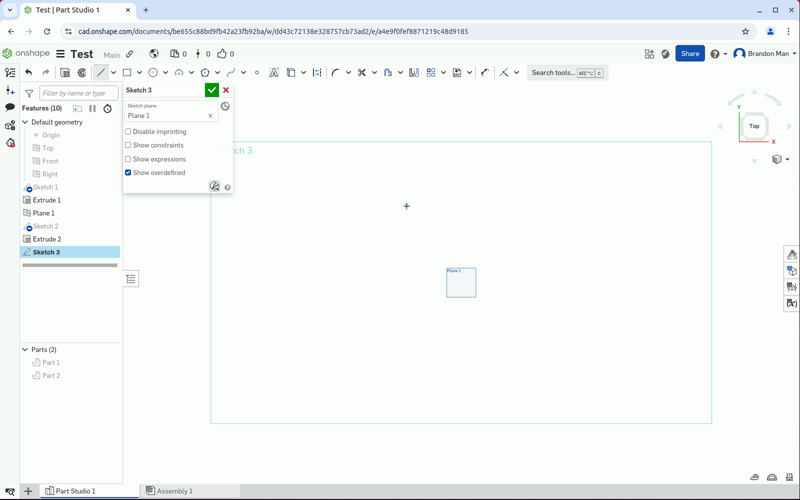
mouse_move(436, 205)
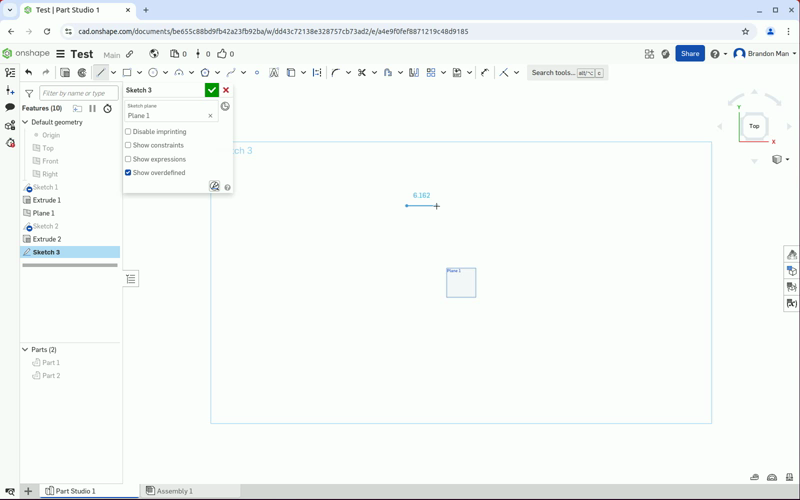
mouse_move(442, 205)
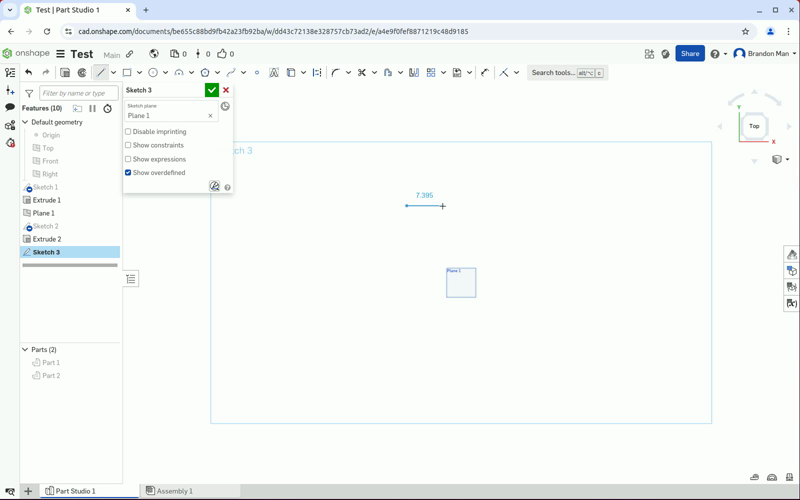
click(442, 205)
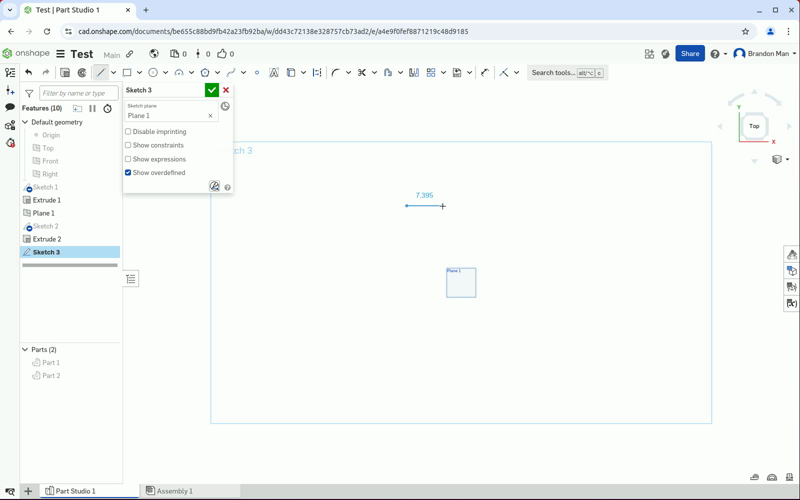
key_up(shift)
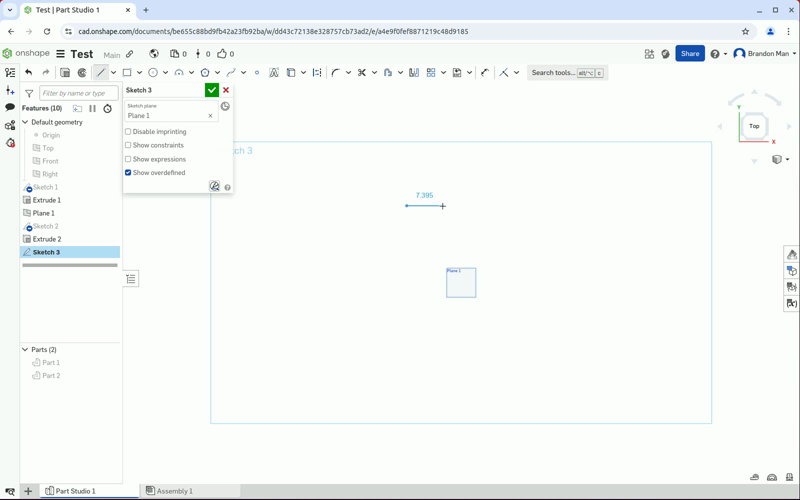
key_down(shift)
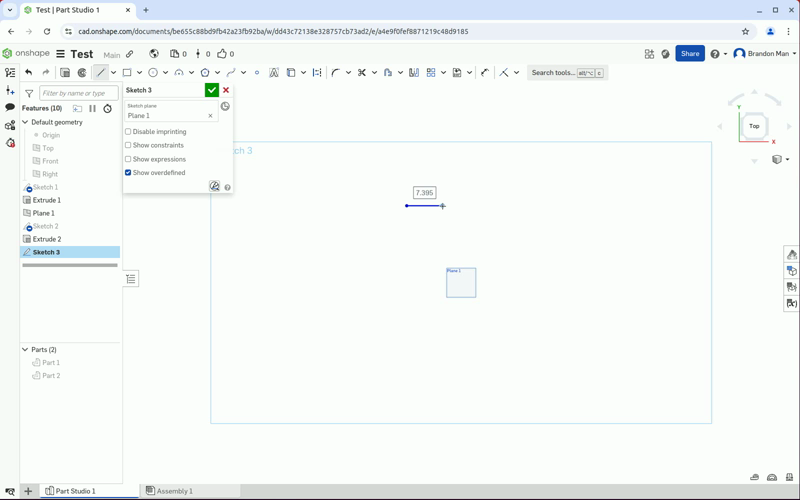
mouse_move(472, 205)
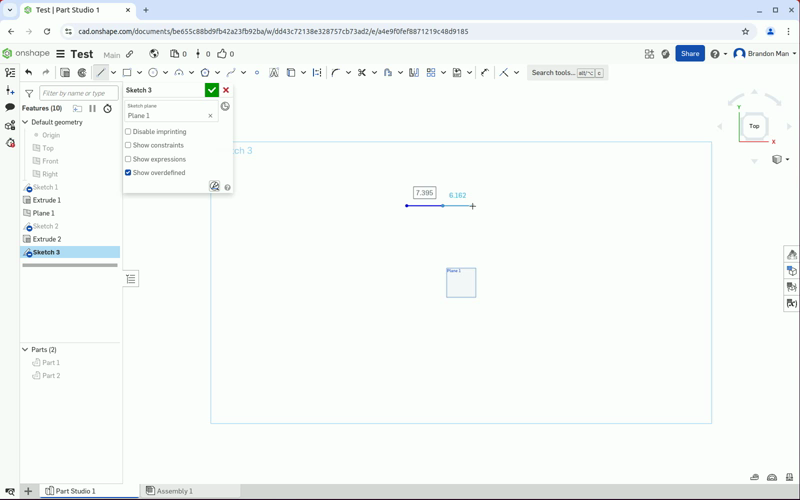
mouse_move(442, 175)
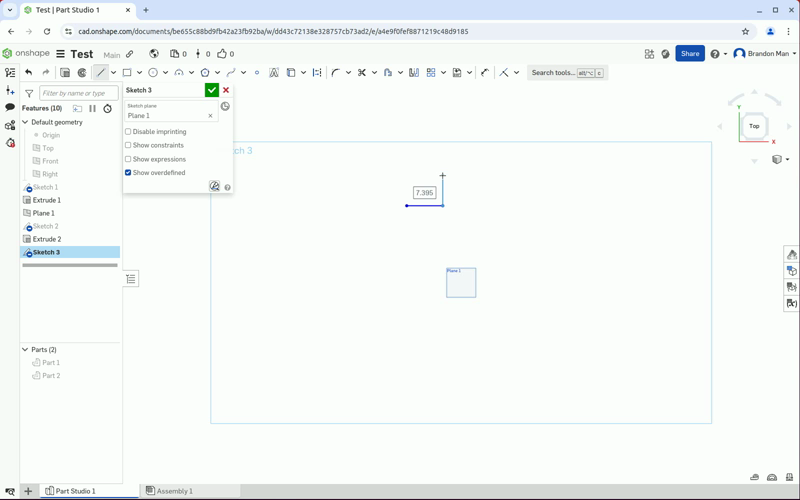
click(442, 175)
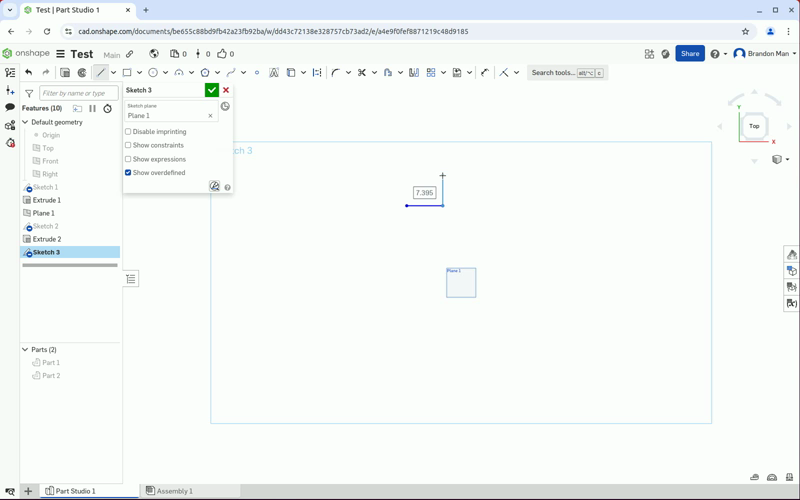
key_up(shift)
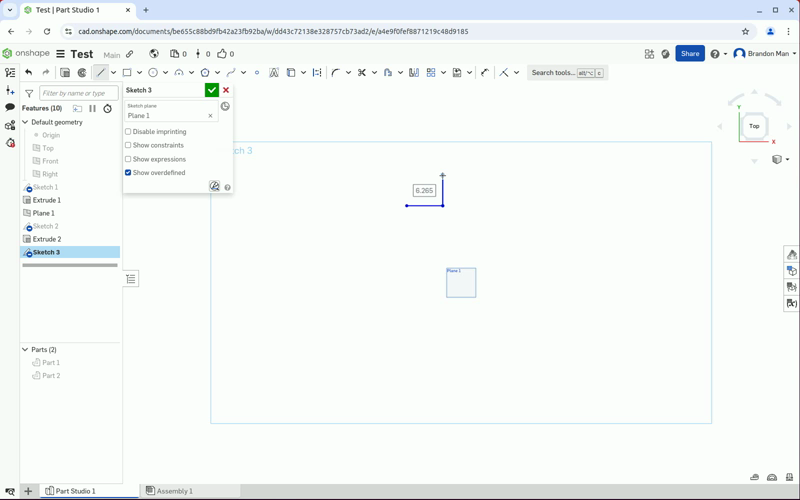
key_down(shift)
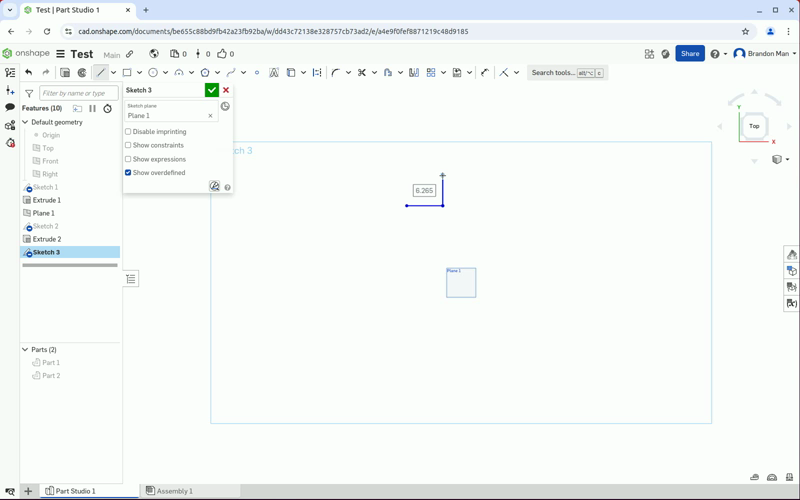
mouse_move(472, 175)
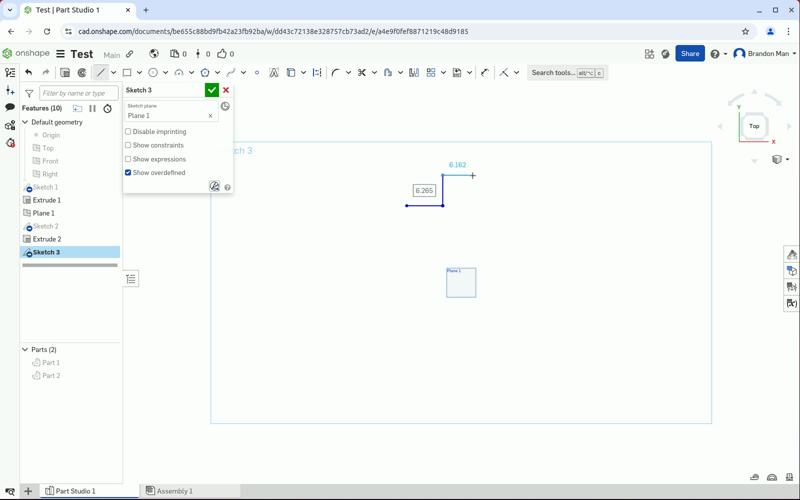
mouse_move(406, 175)
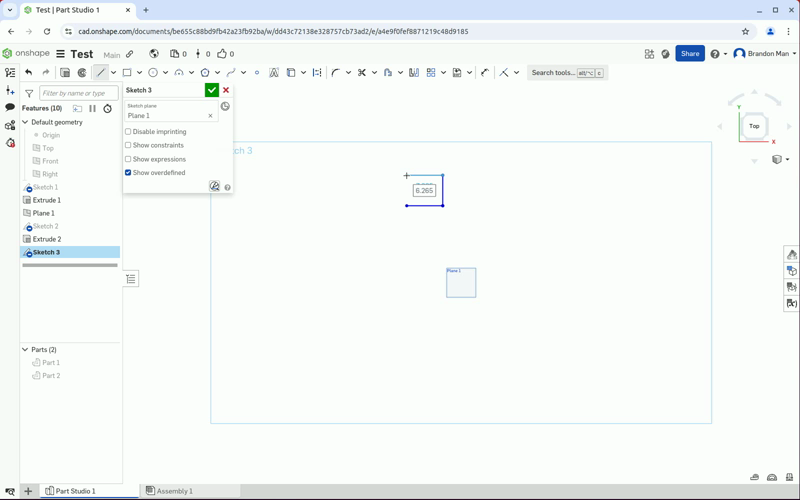
click(406, 175)
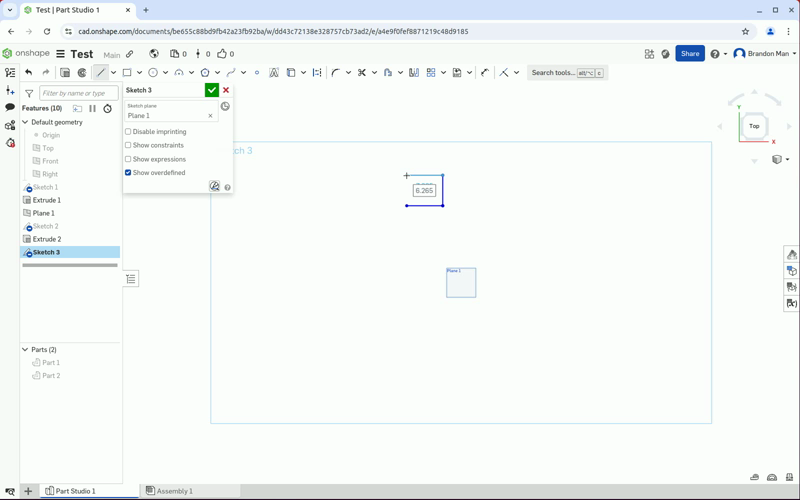
key_up(shift)
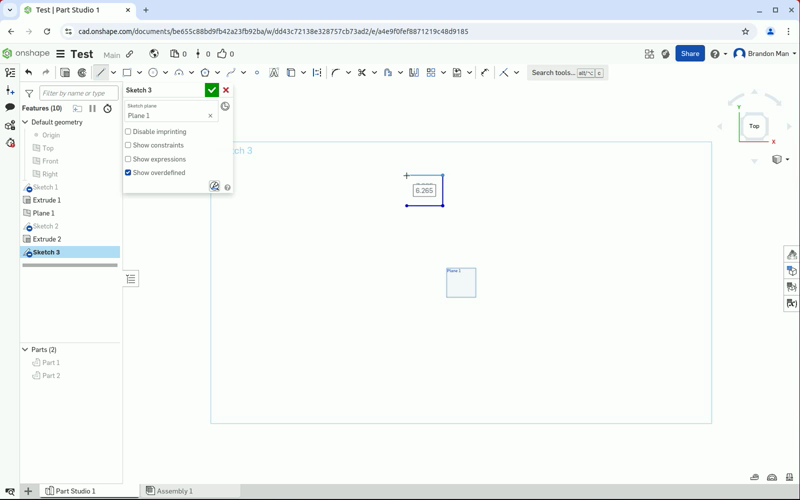
mouse_move(436, 175)
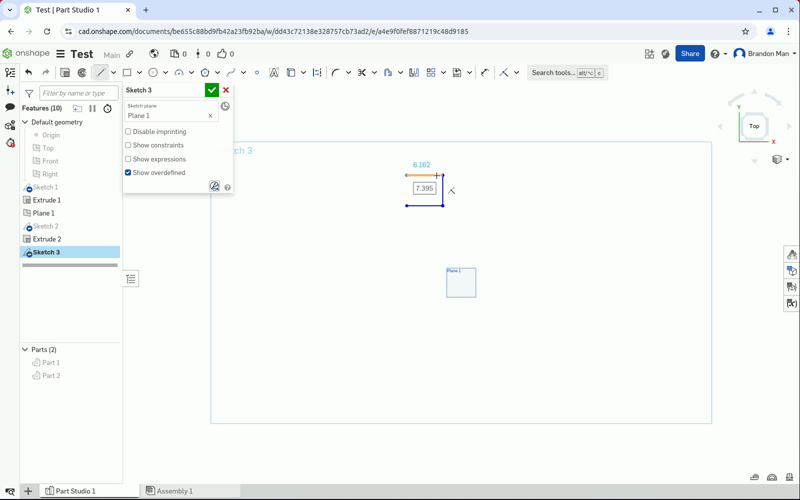
key_down(shift)
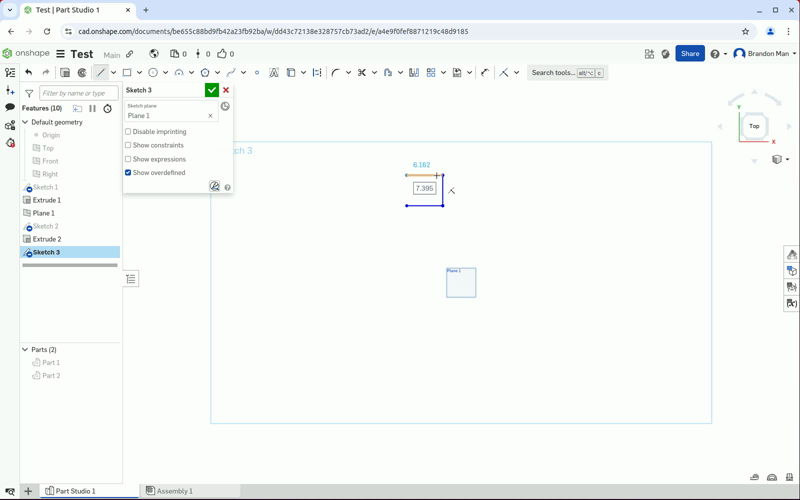
mouse_move(406, 205)
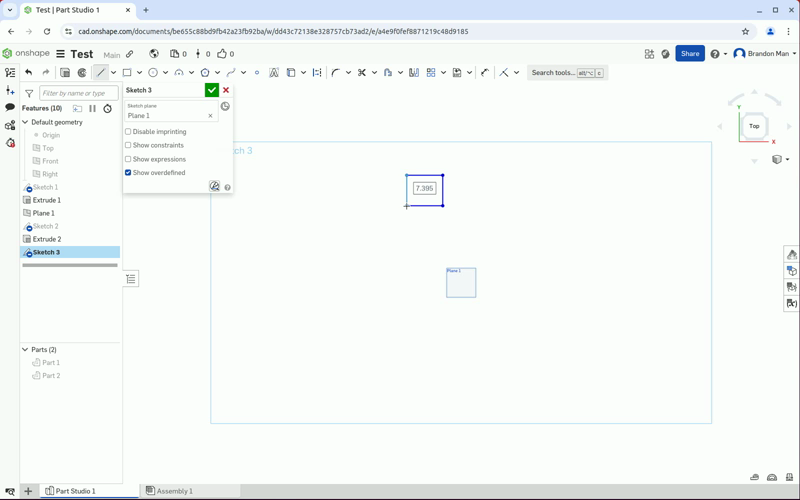
key_up(shift)
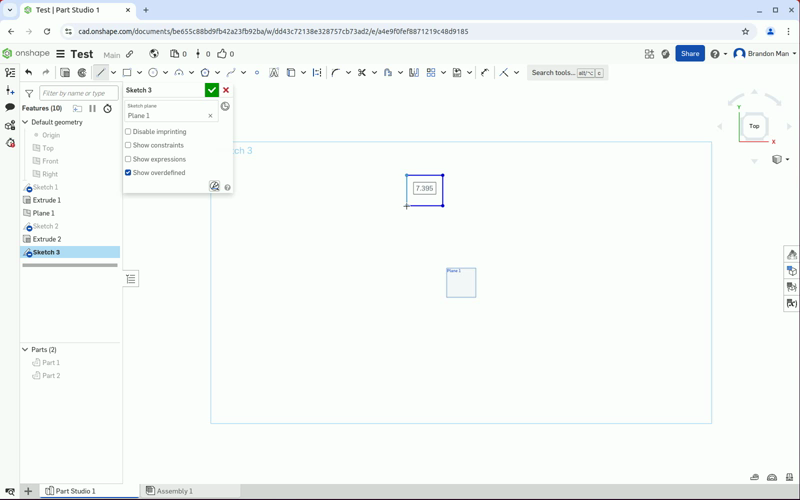
click(406, 205)
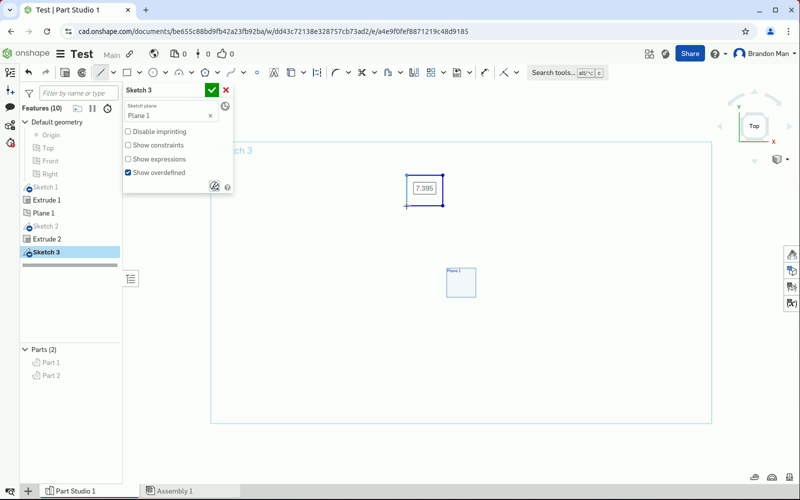
key(esc)
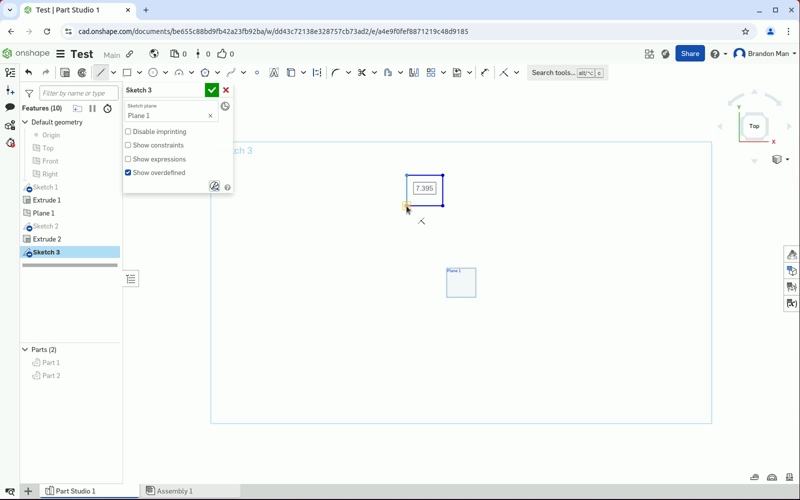
mouse_move(411, 183)
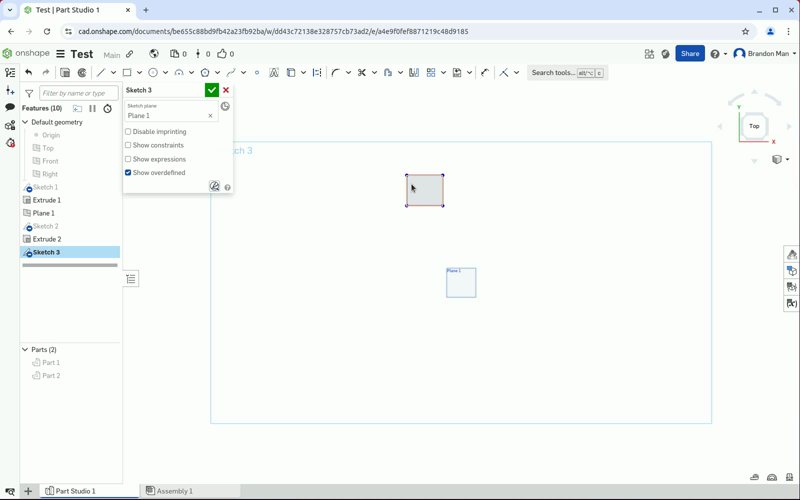
scroll(6)
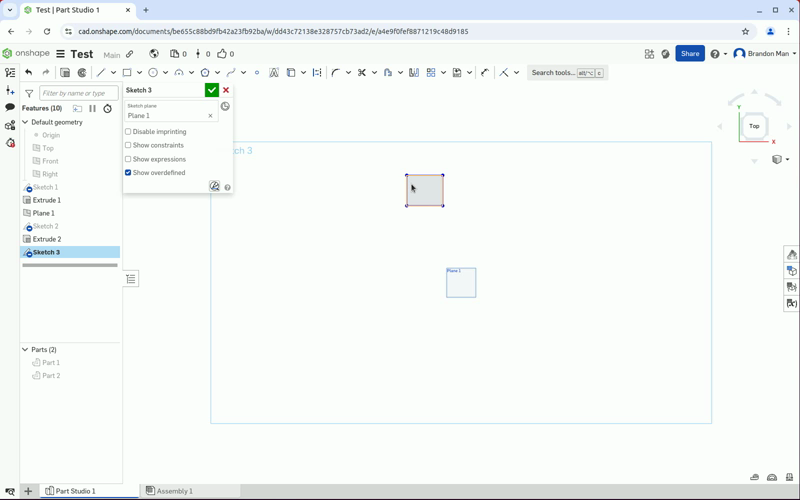
scroll(6)
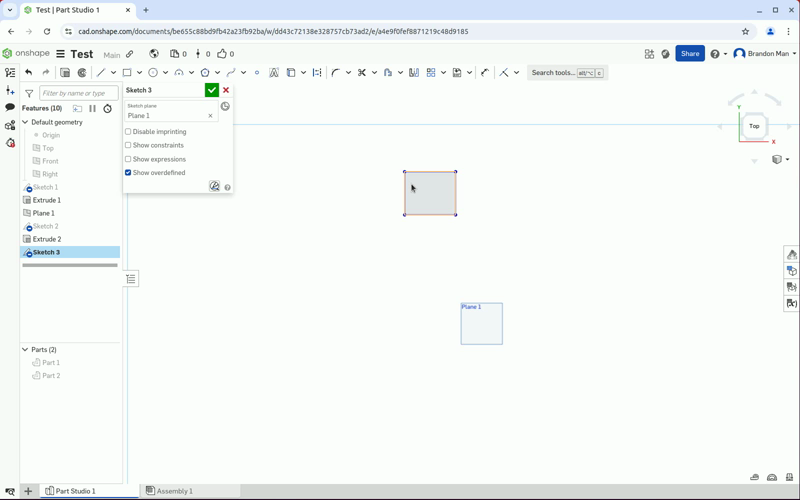
scroll(6)
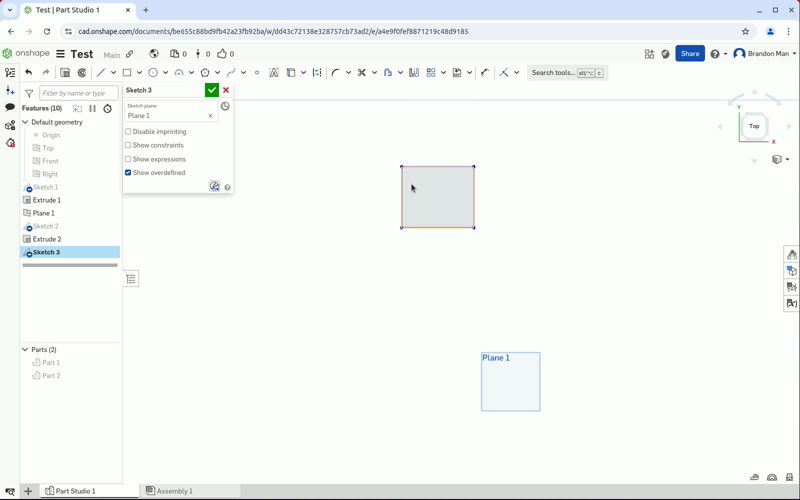
scroll(6)
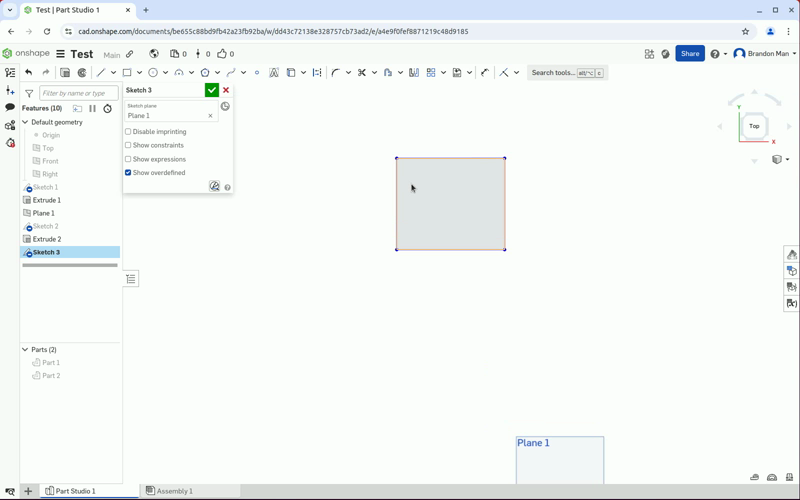
scroll(6)
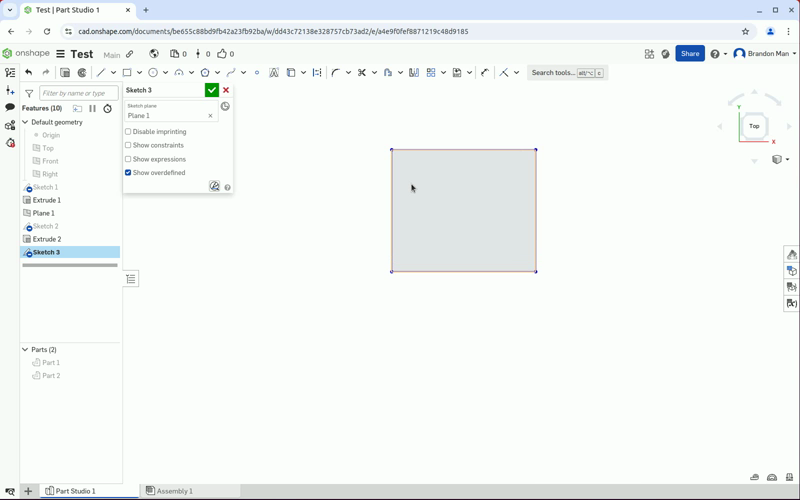
scroll(6)
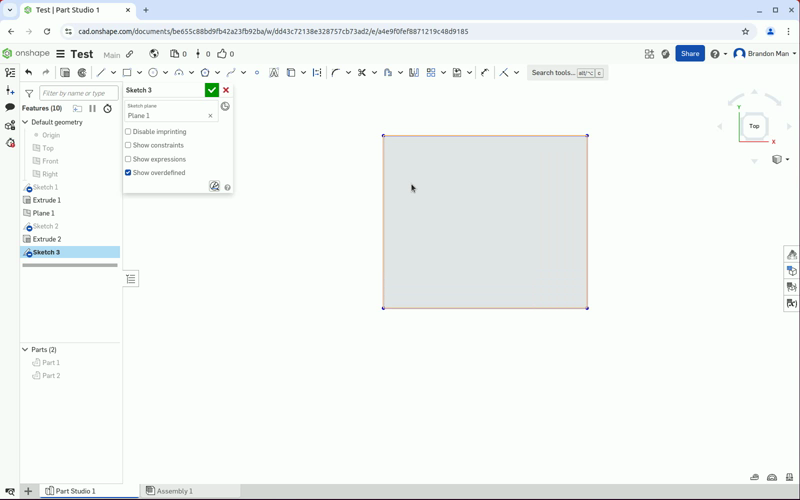
scroll(6)
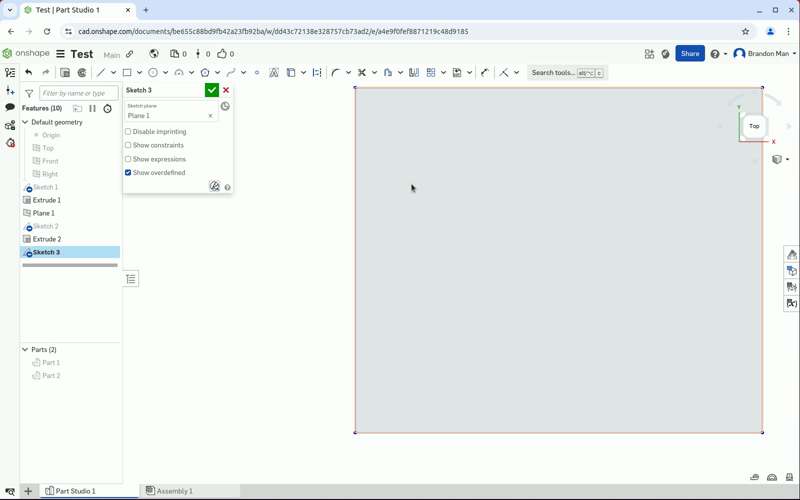
click(411, 183)
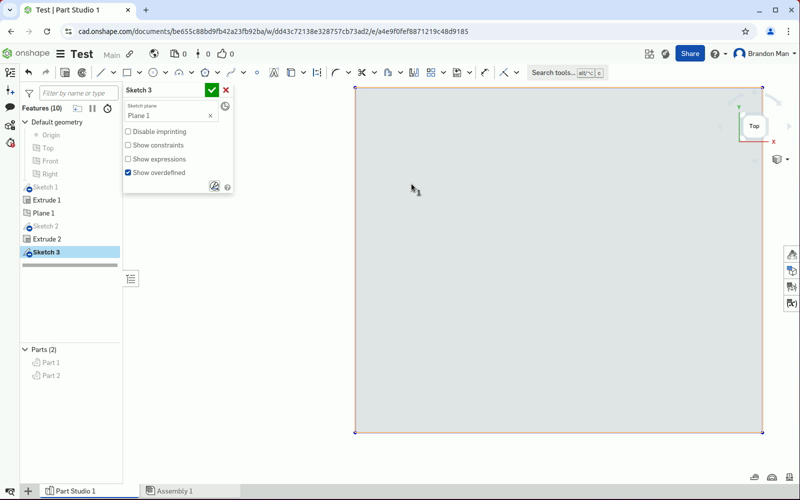
scroll(-6)
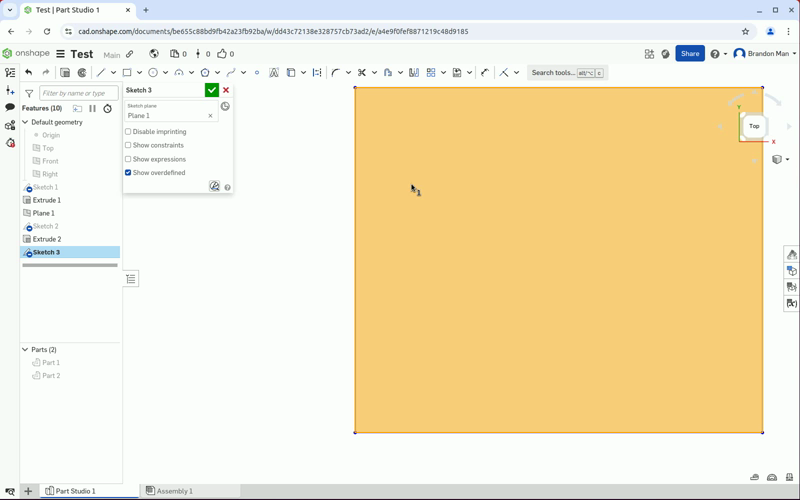
scroll(-6)
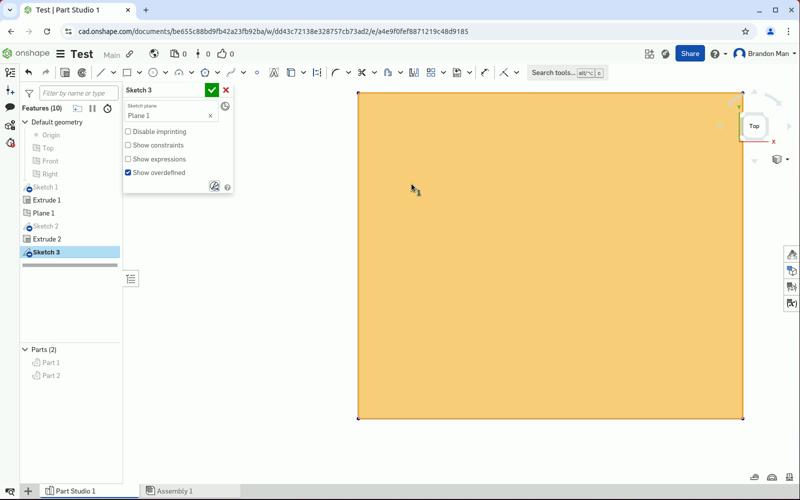
scroll(-6)
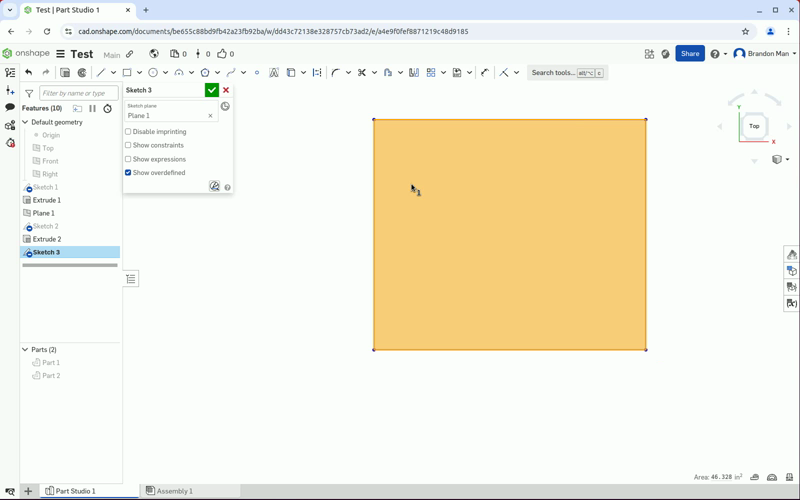
scroll(-6)
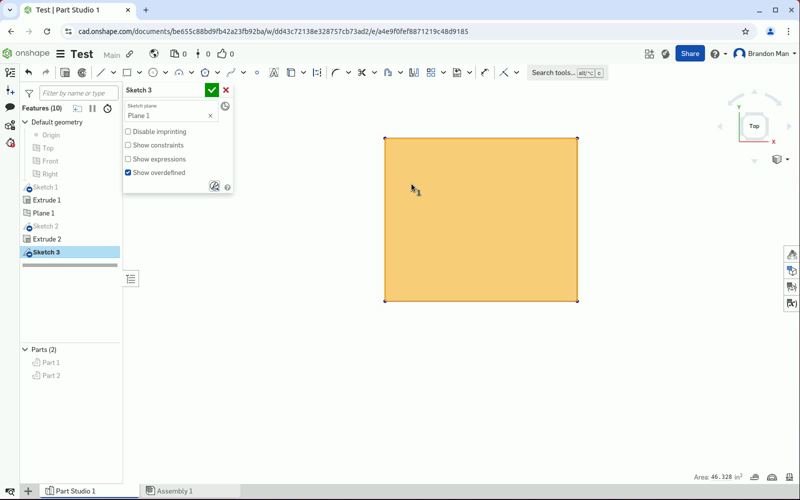
scroll(-6)
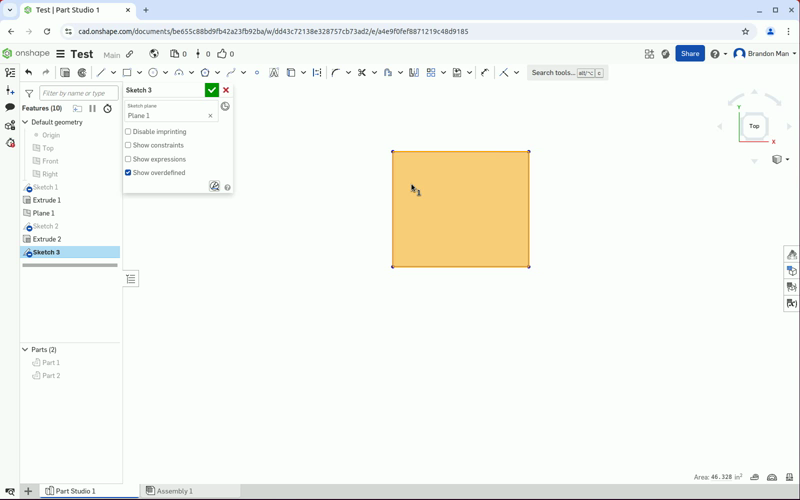
scroll(-6)
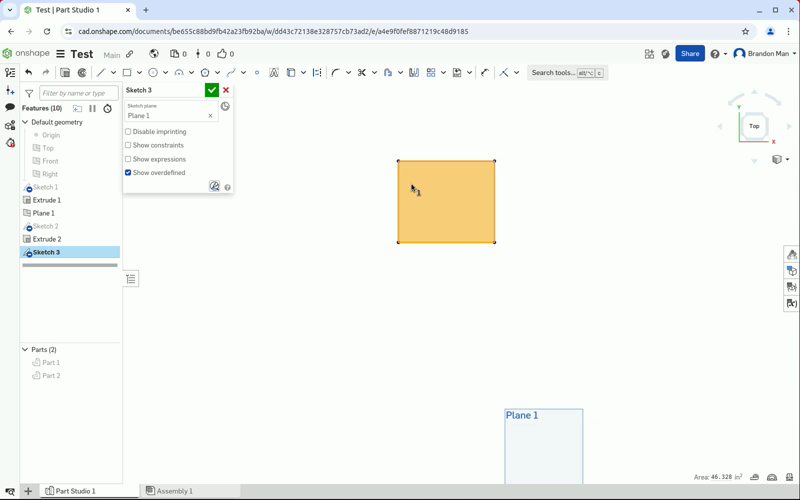
scroll(-6)
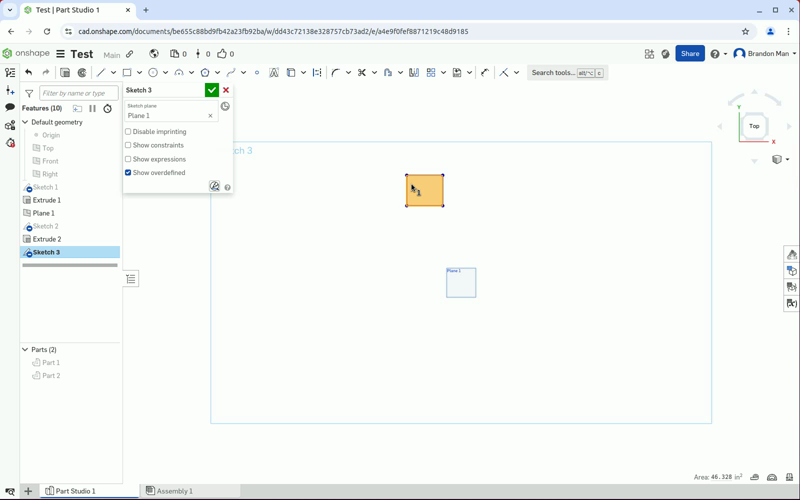
mouse_move(73, 352)
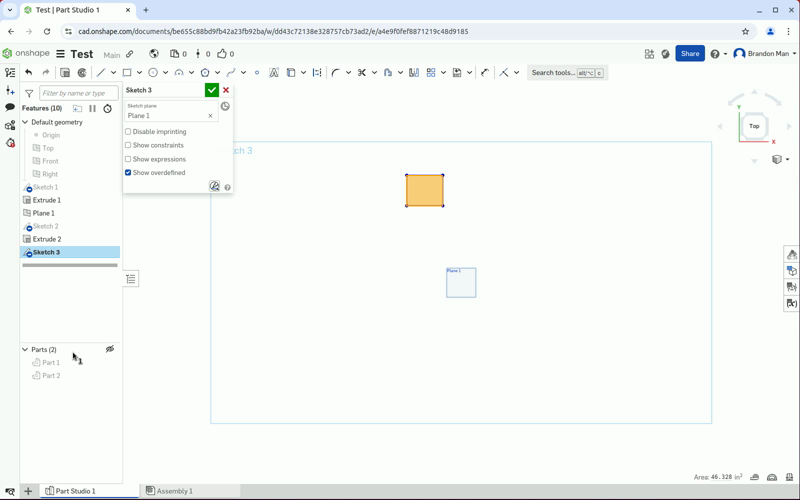
key(shift+y)
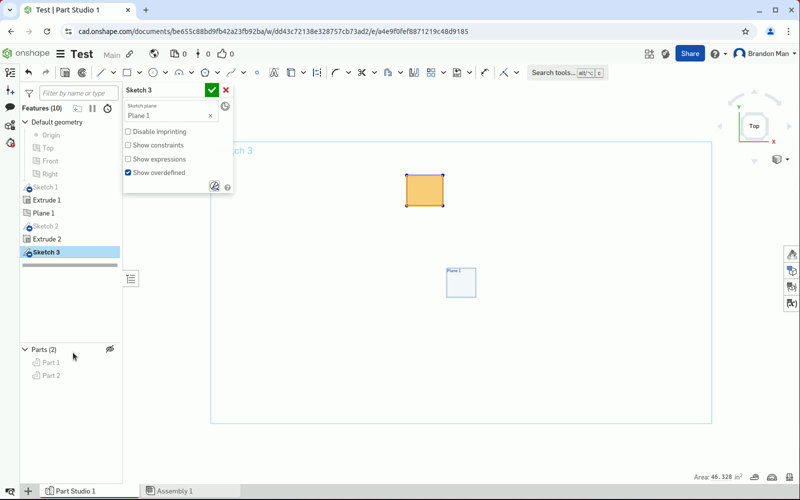
key(shift+e)
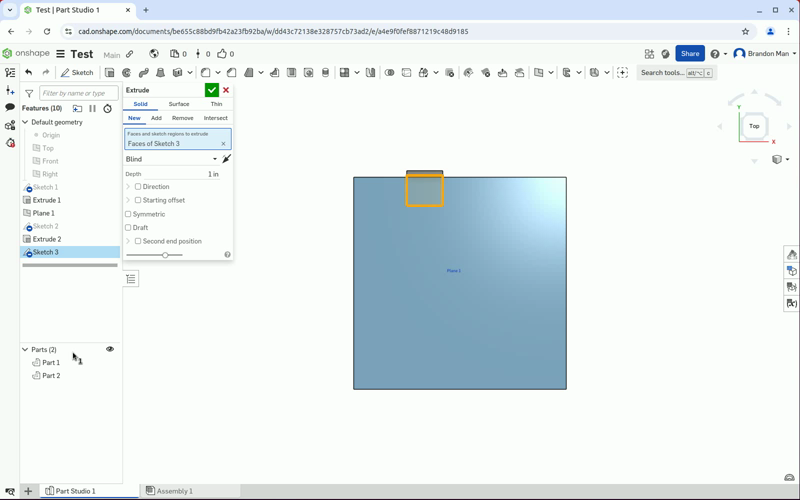
mouse_move(143, 106)
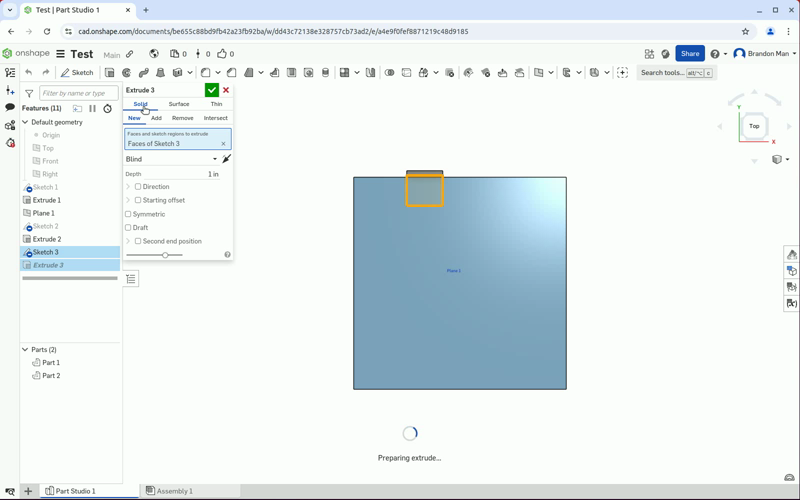
click(143, 106)
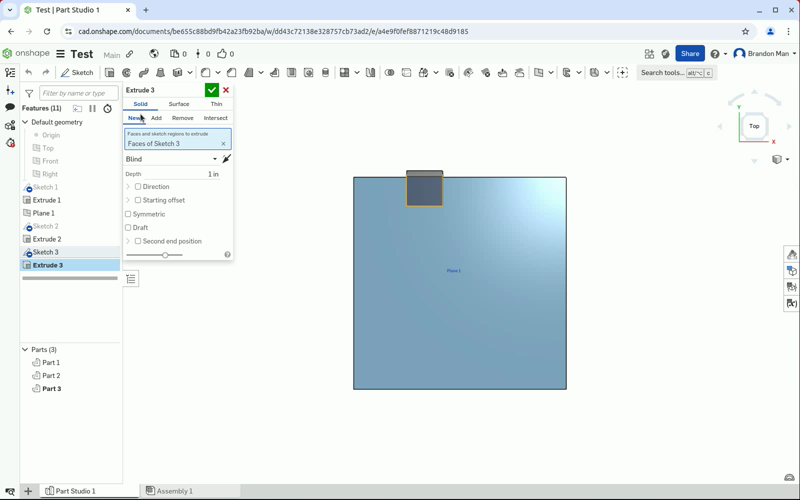
mouse_move(137, 120)
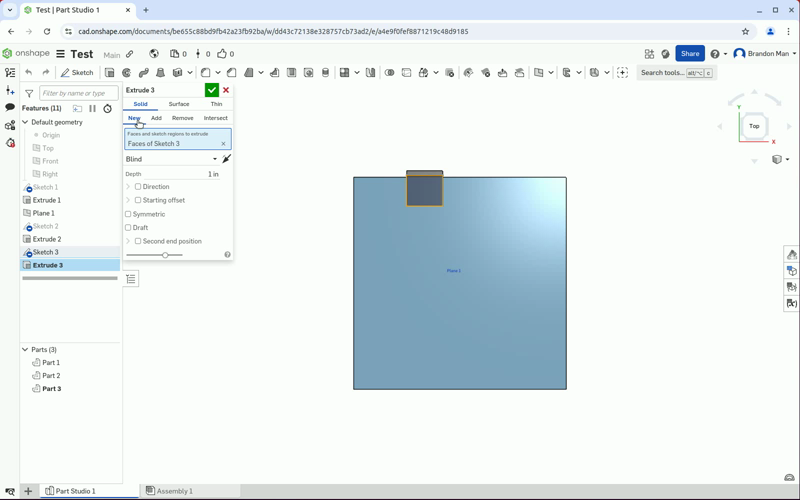
click(137, 120)
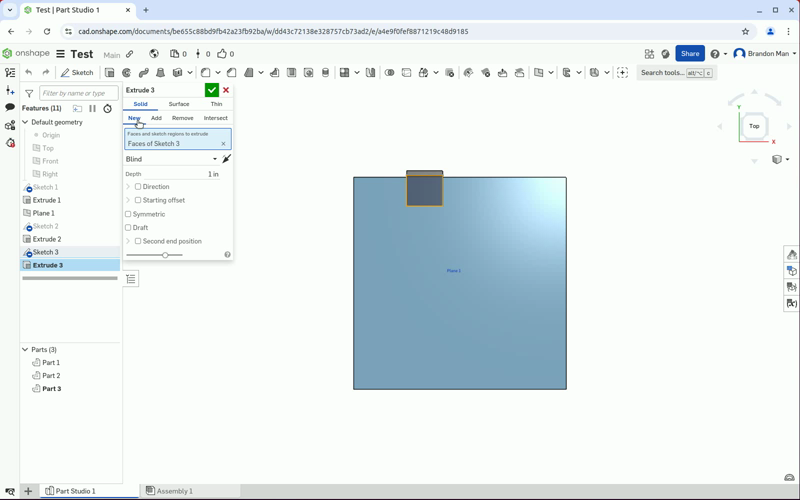
key(tab, 4)
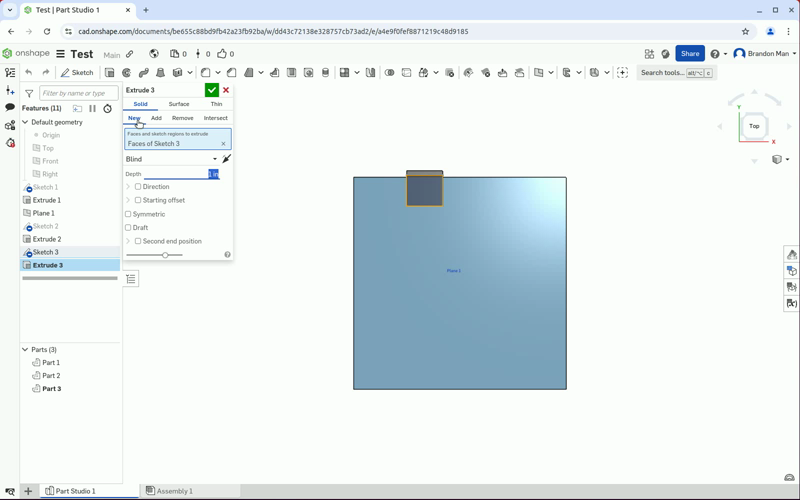
text(1.926)
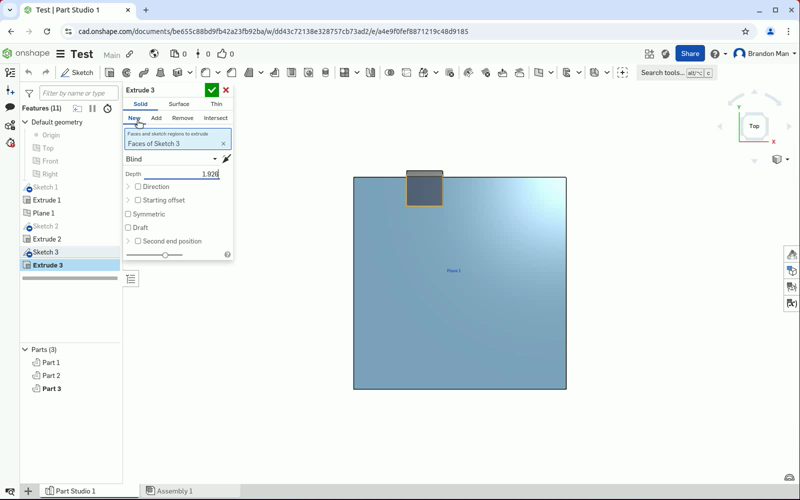
key(enter)
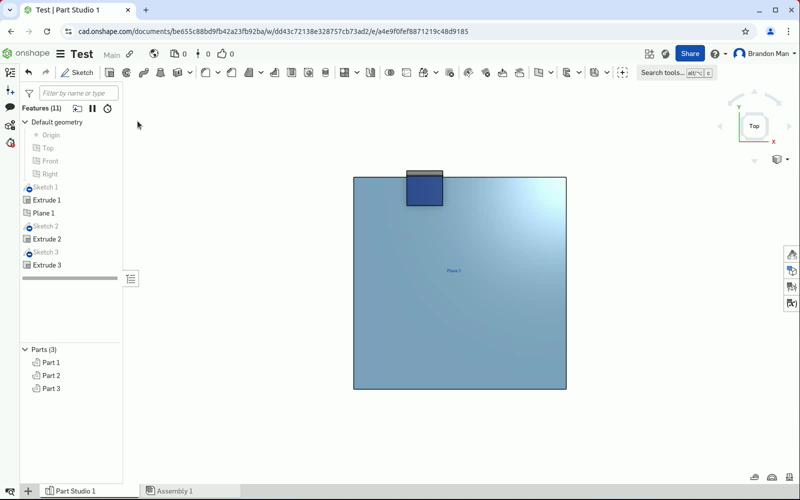
key(shift+h)
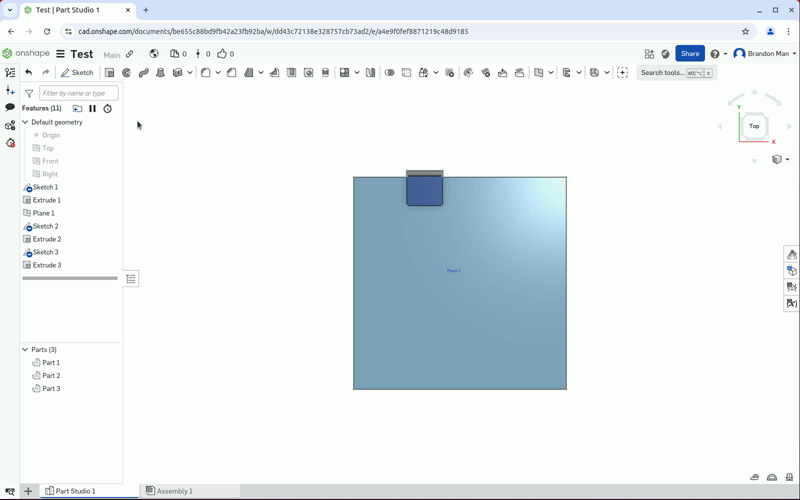
key(shift+h)
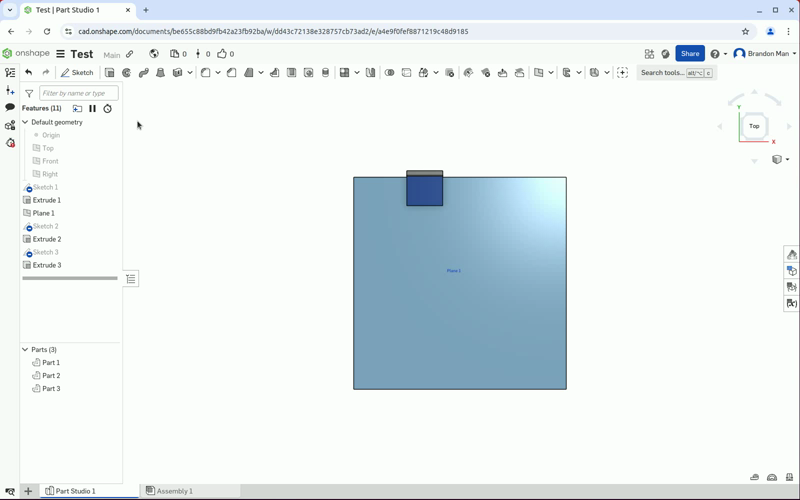
mouse_move(73, 189)
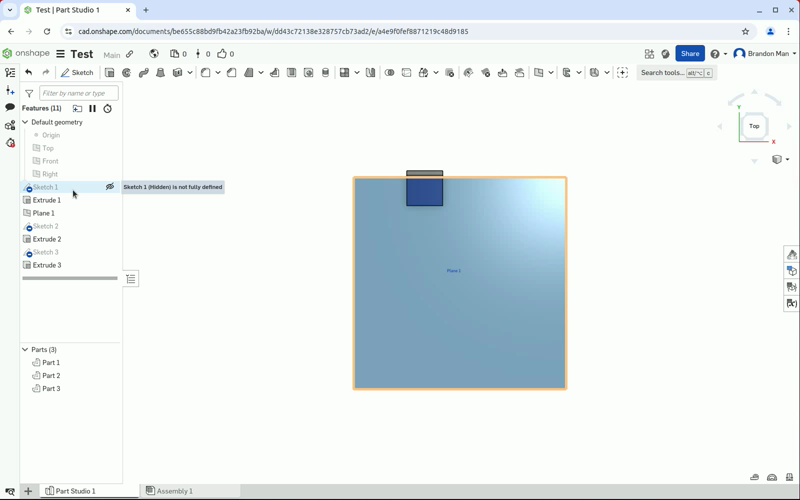
click(73, 189)
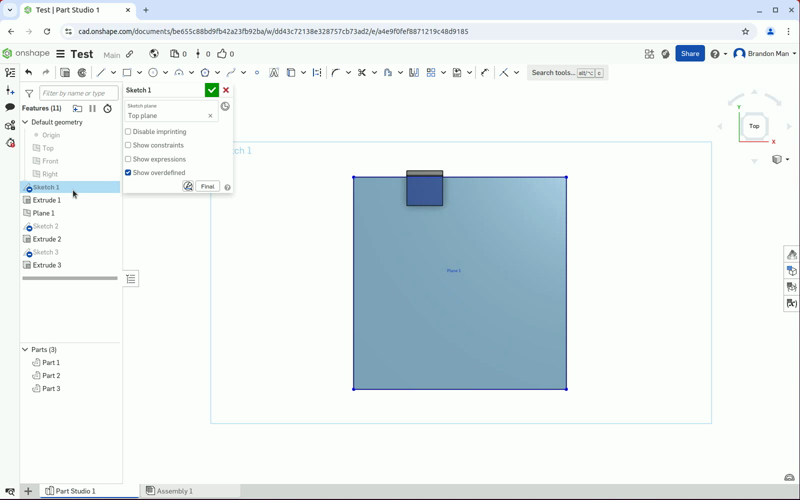
mouse_move(229, 92)
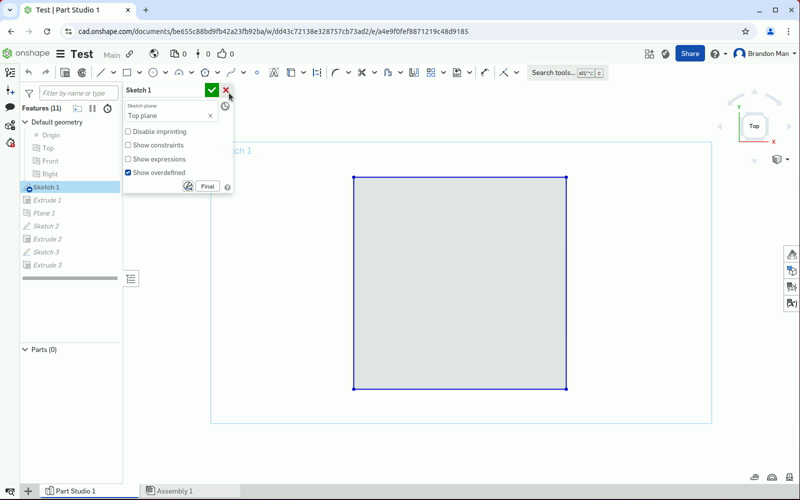
click(229, 92)
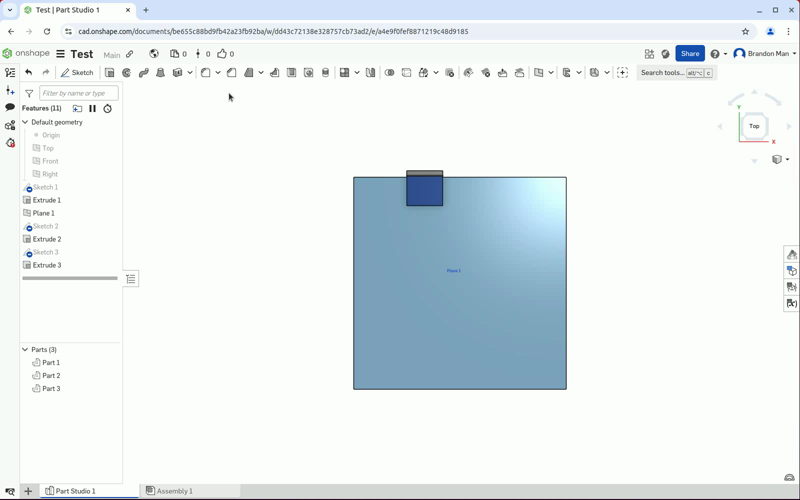
mouse_move(541, 75)
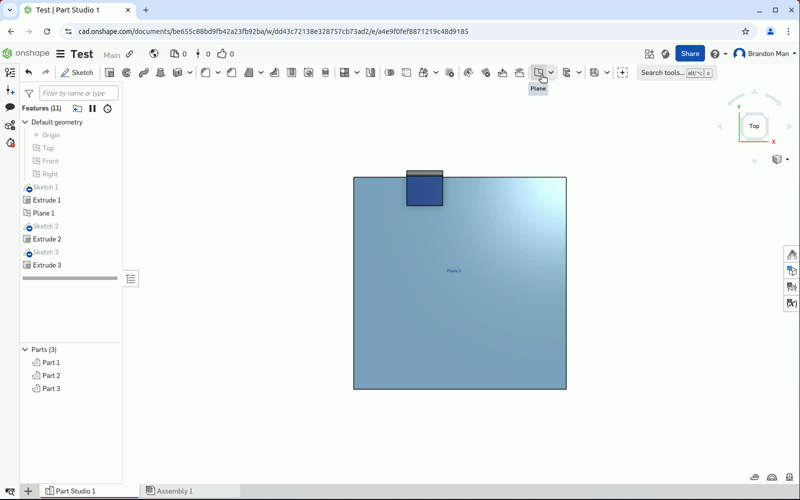
click(541, 75)
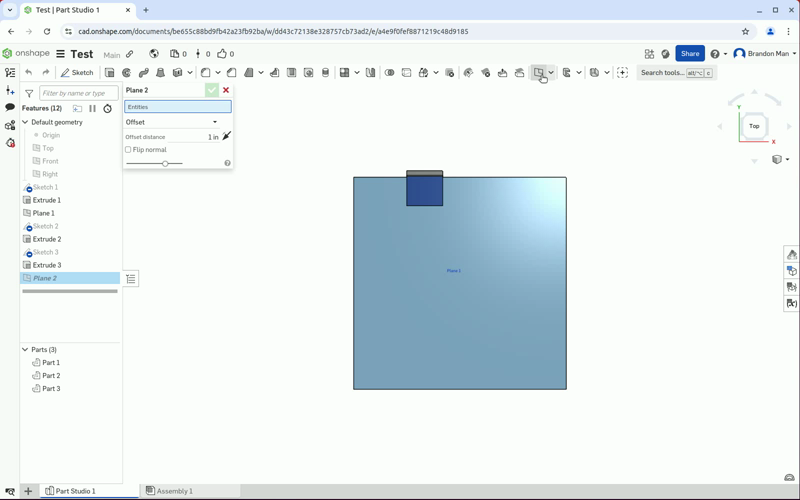
mouse_move(73, 150)
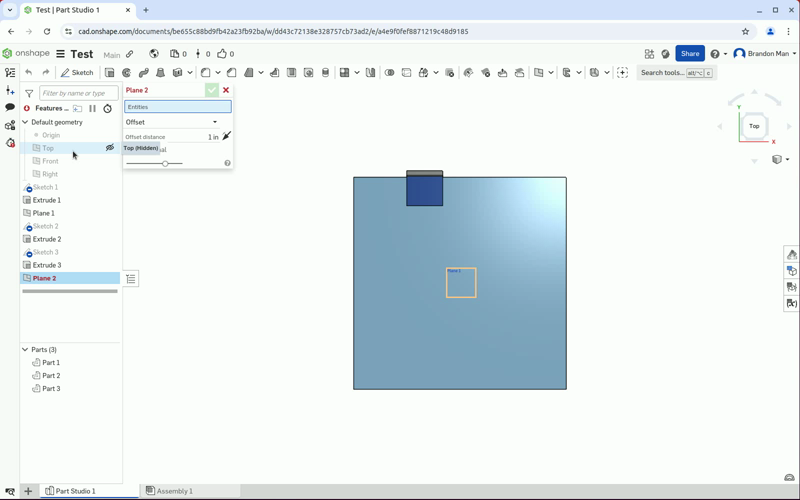
click(73, 150)
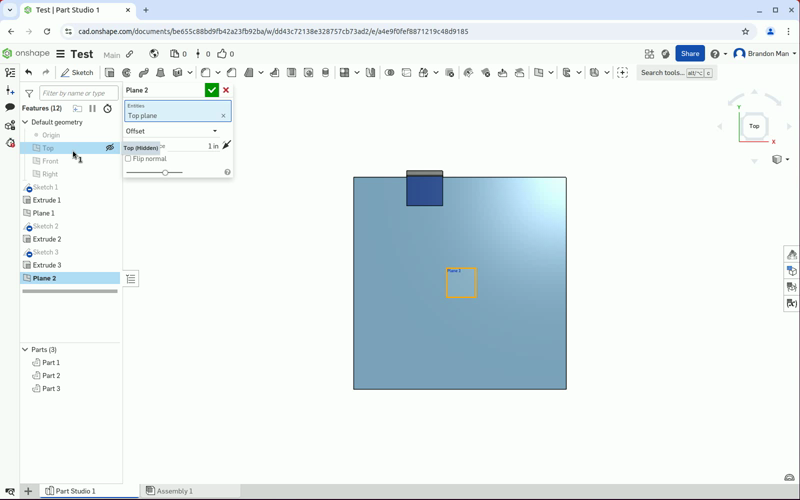
key(tab, 2)
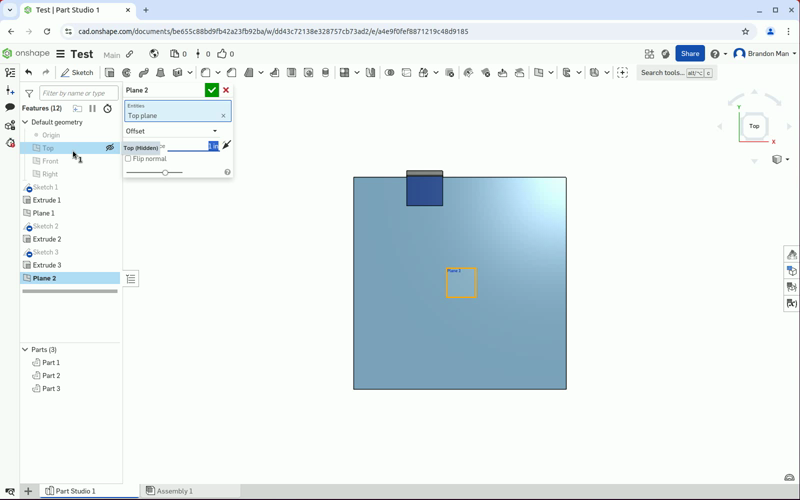
text(2.65)
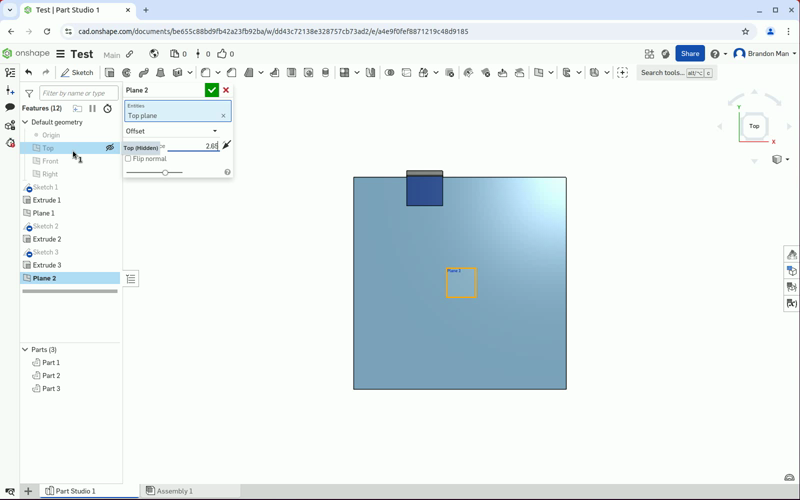
key(enter, 2)
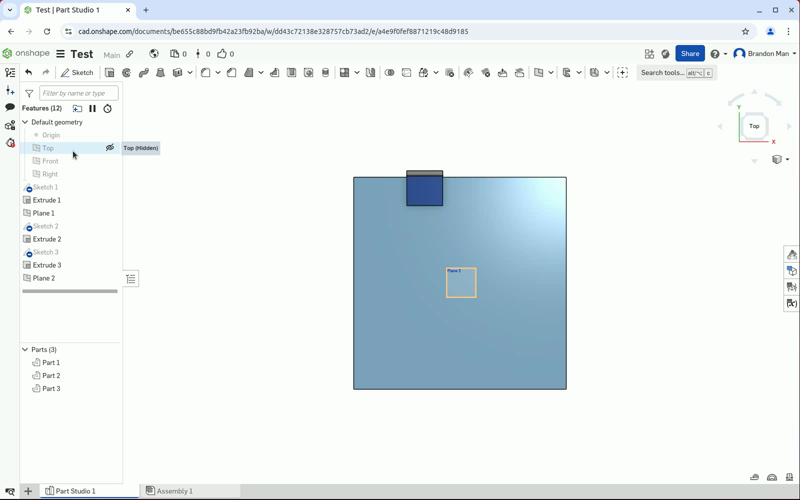
key(shift+s)
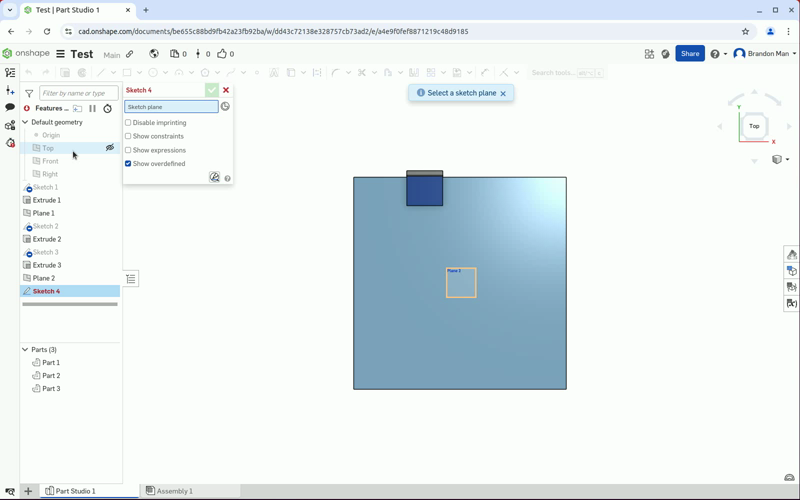
mouse_move(73, 280)
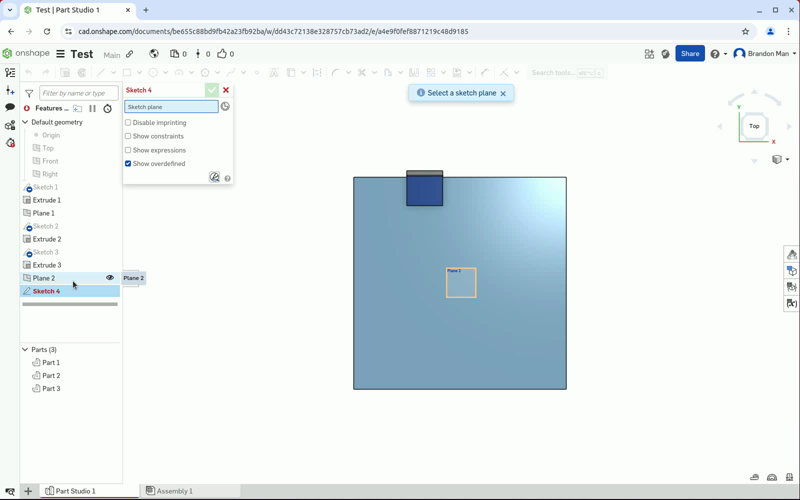
click(73, 280)
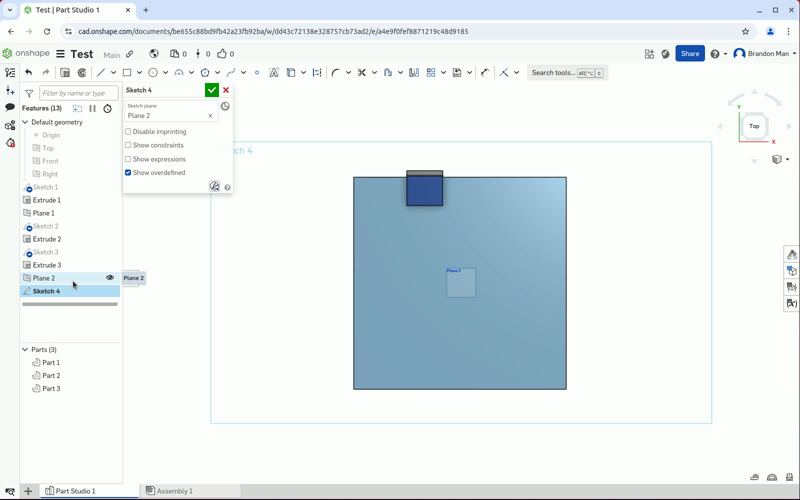
mouse_move(73, 352)
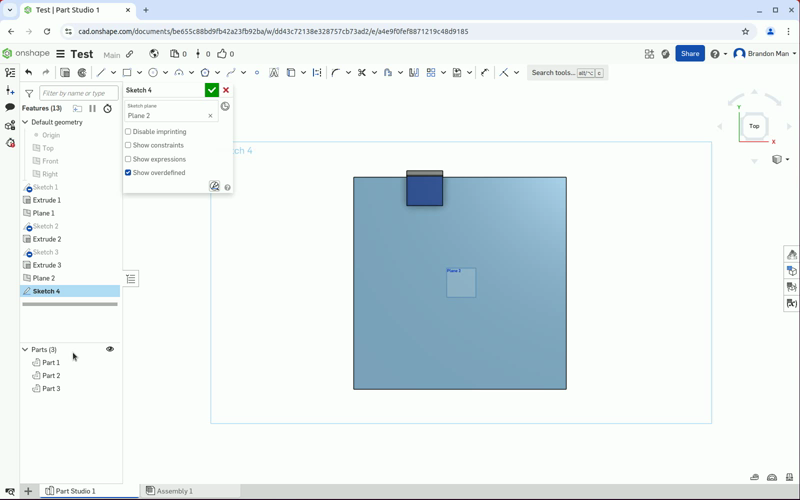
key(y)
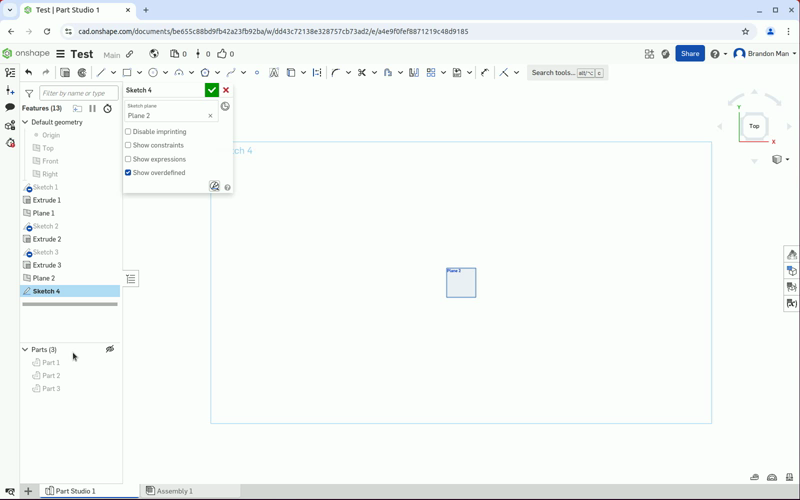
key(l)
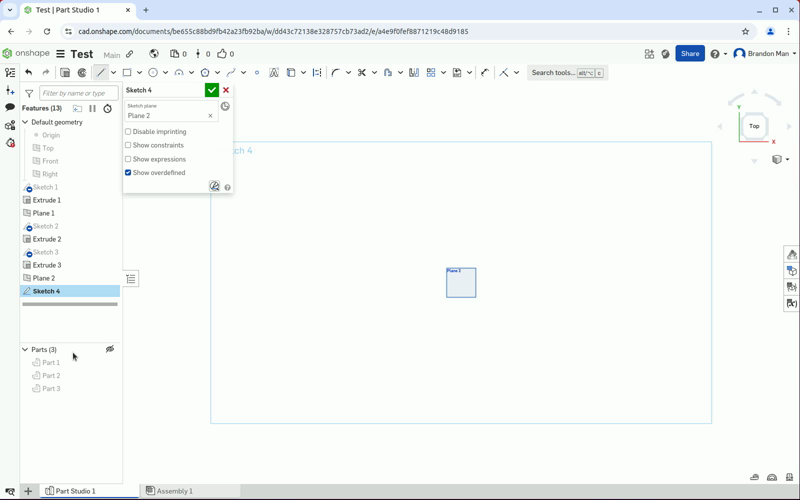
key_down(shift)
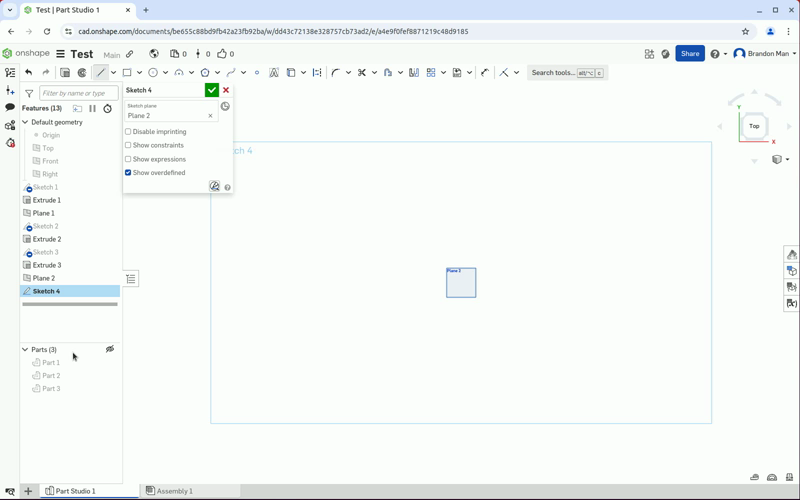
mouse_move(406, 180)
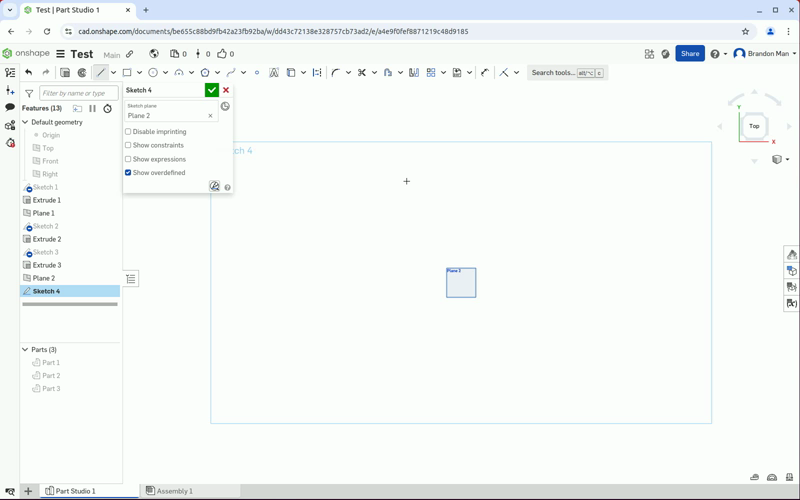
click(406, 180)
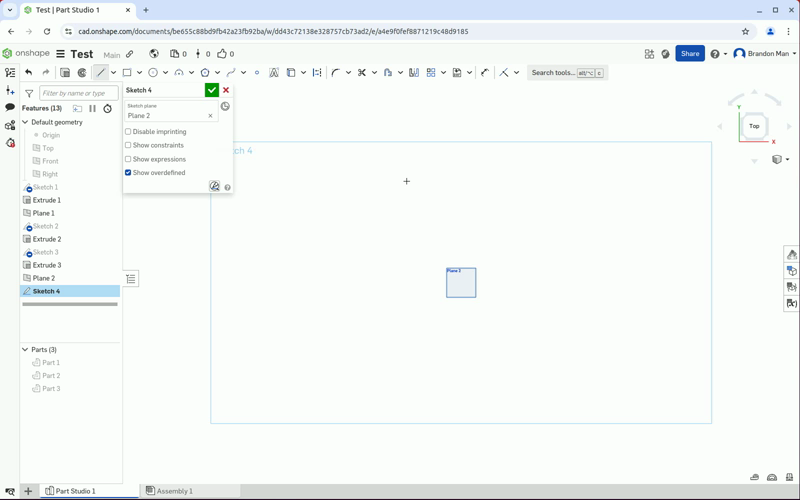
key_up(shift)
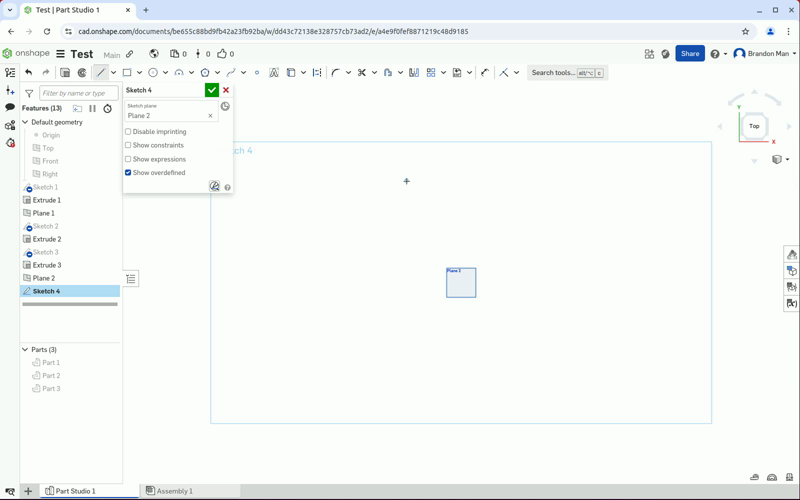
key_down(shift)
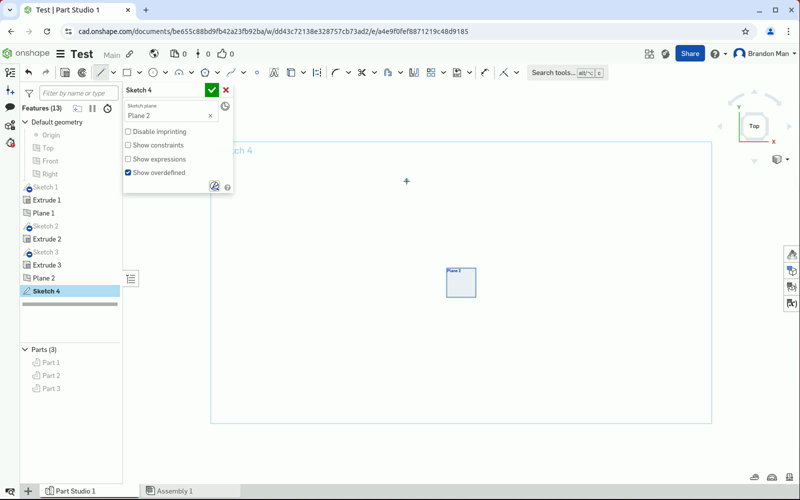
mouse_move(436, 180)
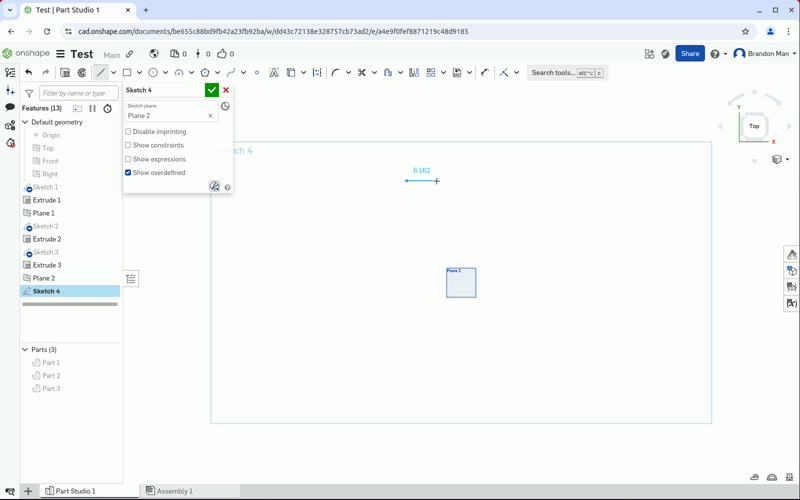
mouse_move(442, 180)
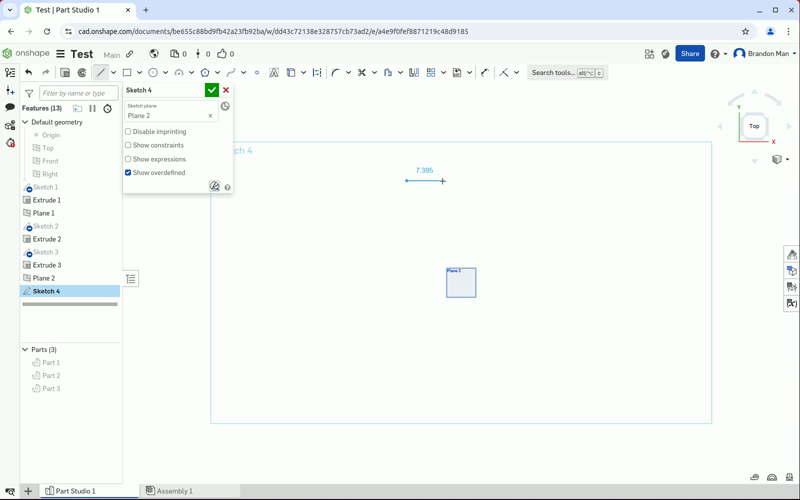
click(442, 180)
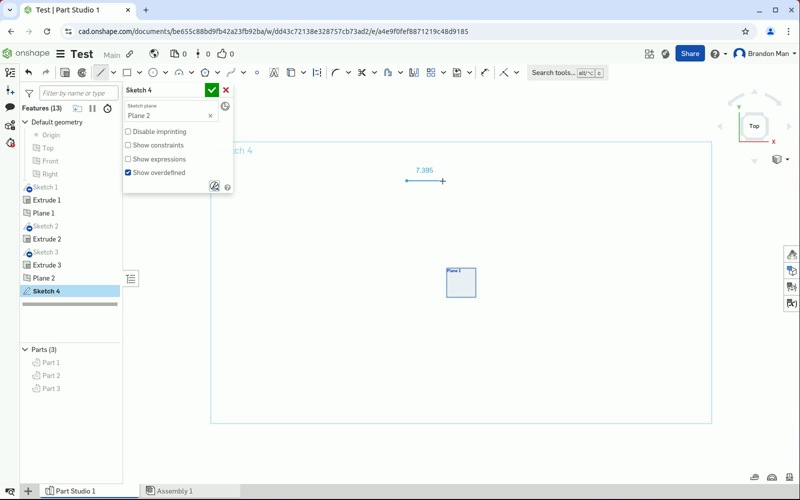
key_up(shift)
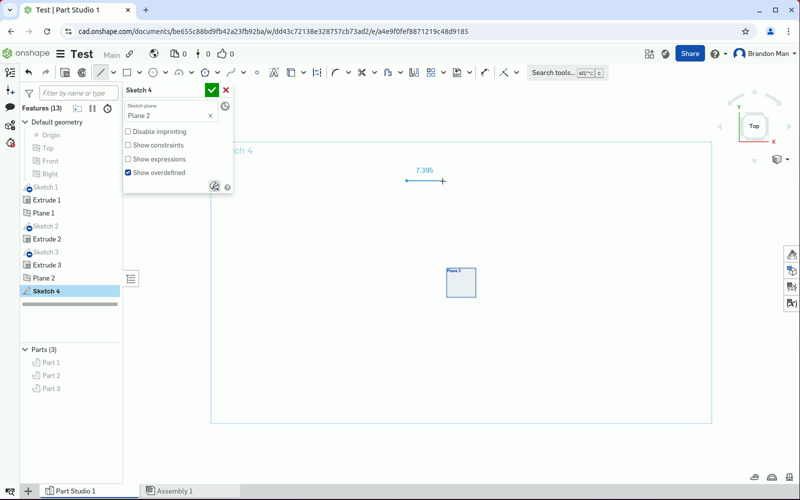
key_down(shift)
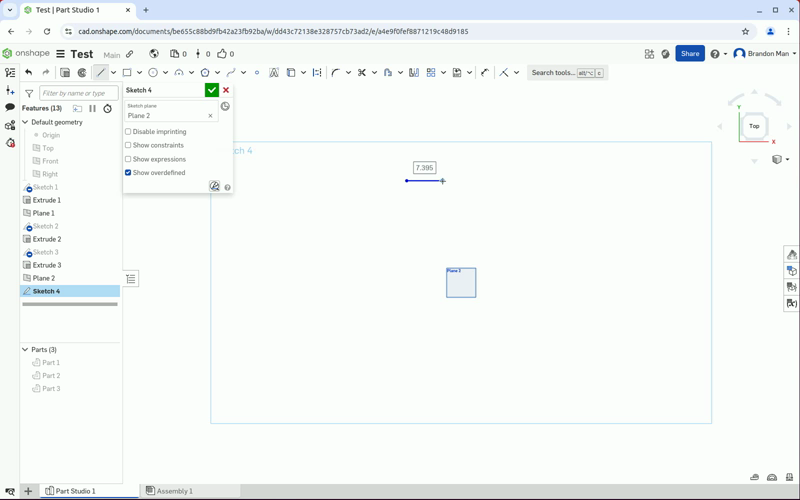
mouse_move(472, 180)
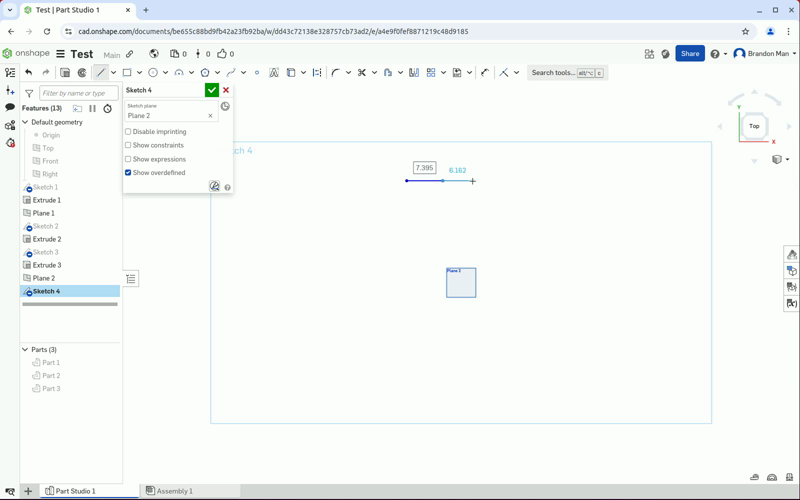
mouse_move(442, 170)
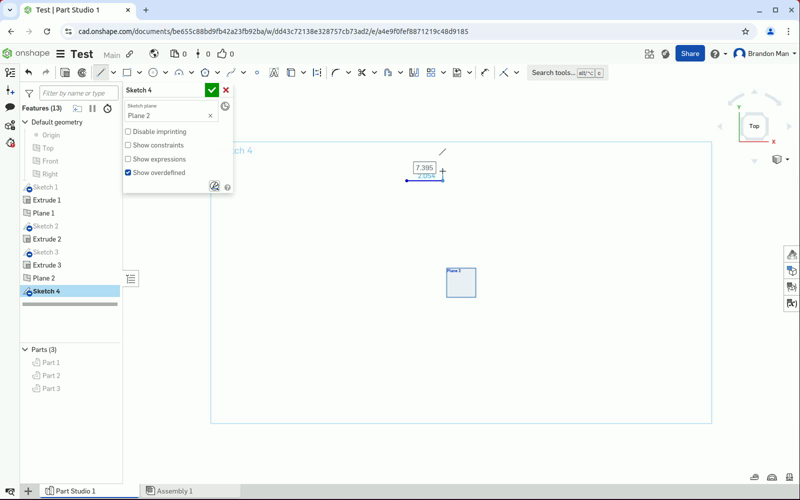
click(442, 170)
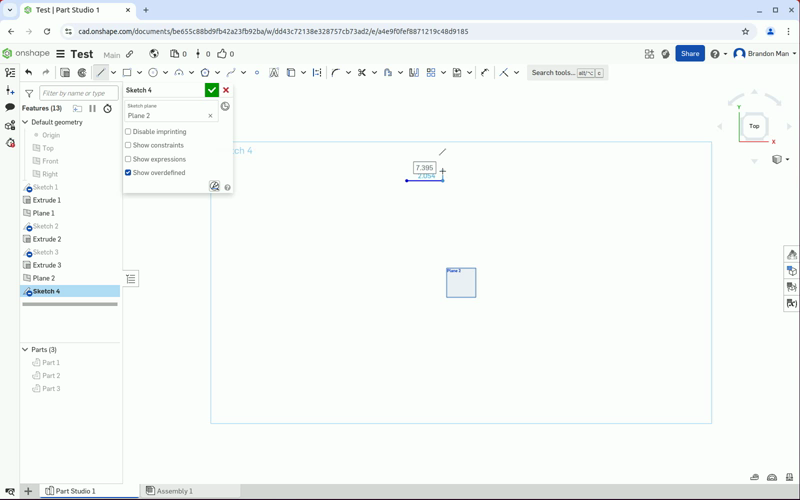
key_up(shift)
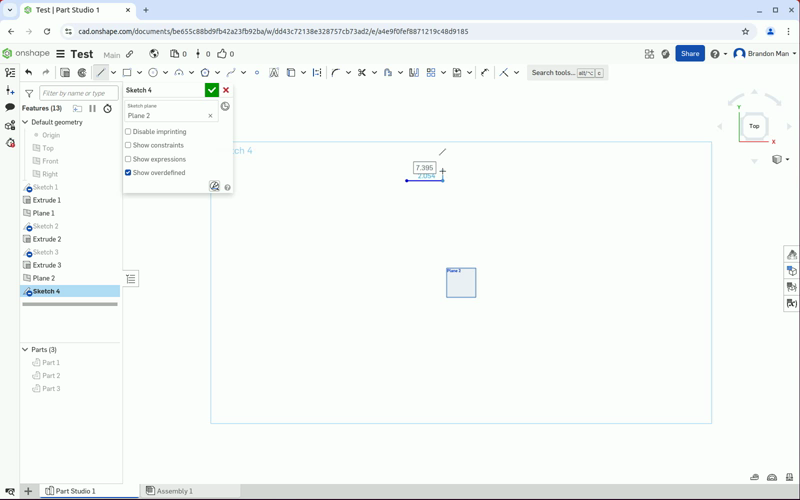
key_down(shift)
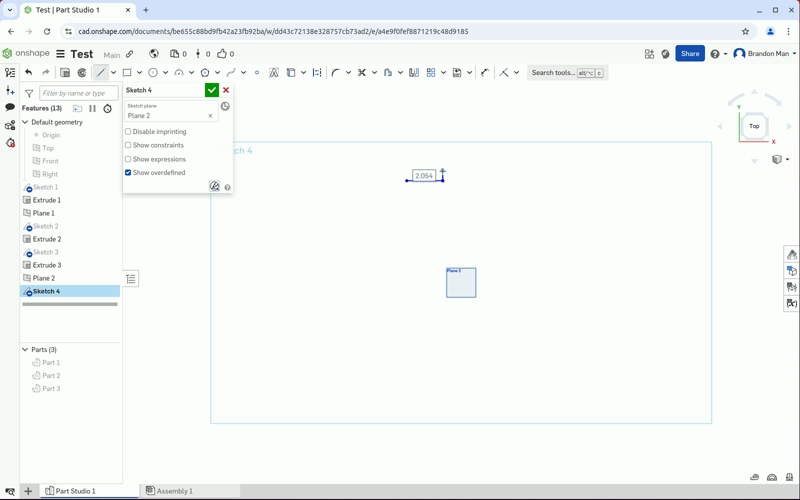
mouse_move(472, 170)
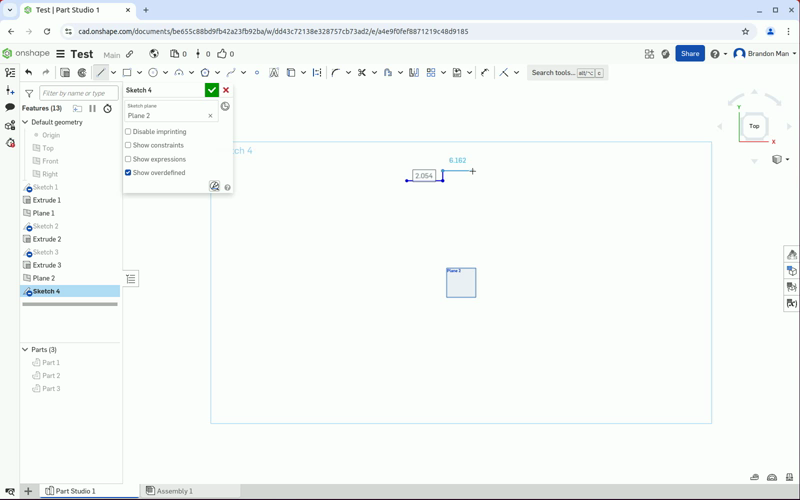
mouse_move(406, 170)
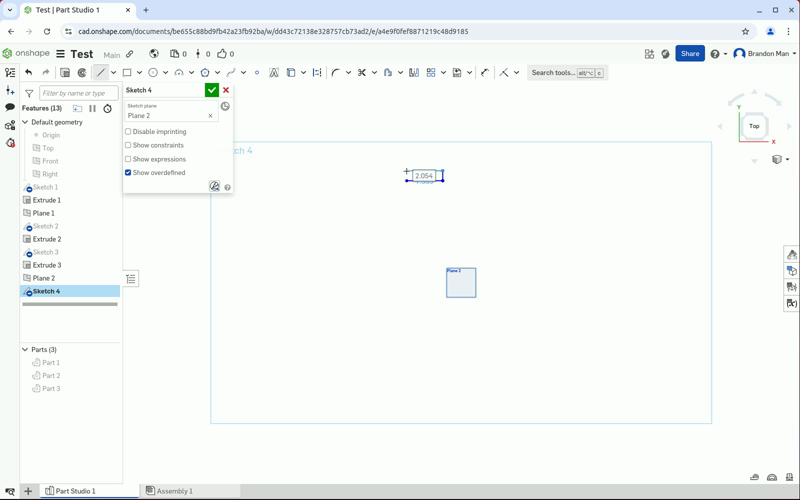
click(406, 170)
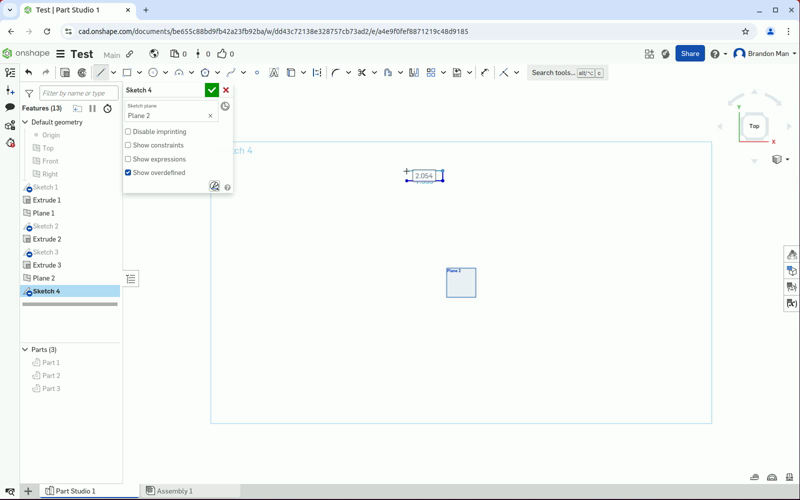
key_up(shift)
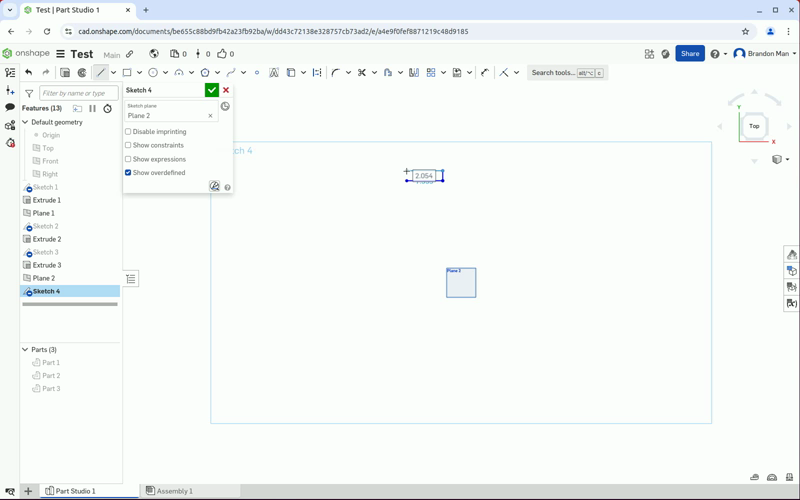
mouse_move(436, 170)
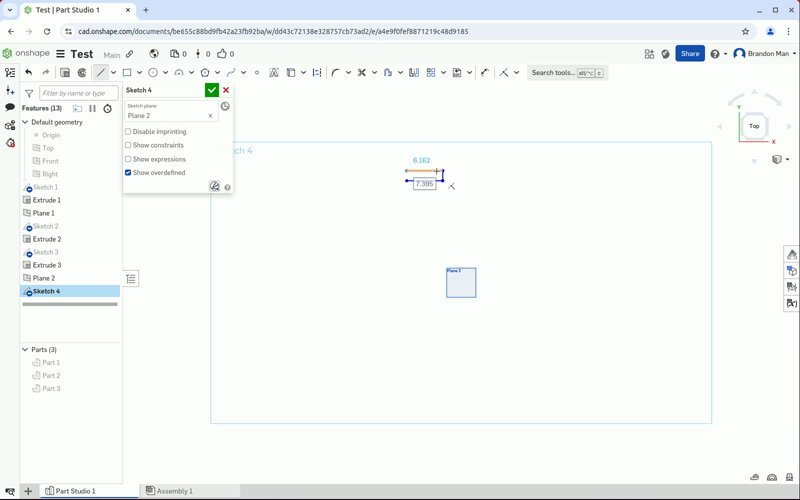
key_down(shift)
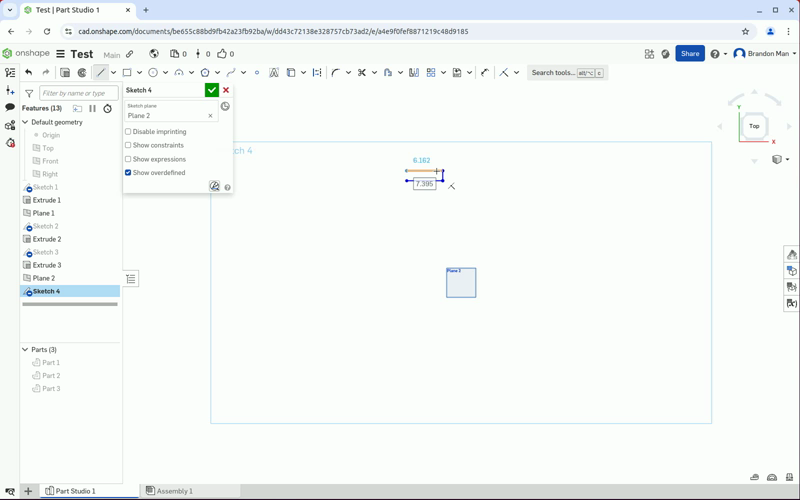
mouse_move(406, 180)
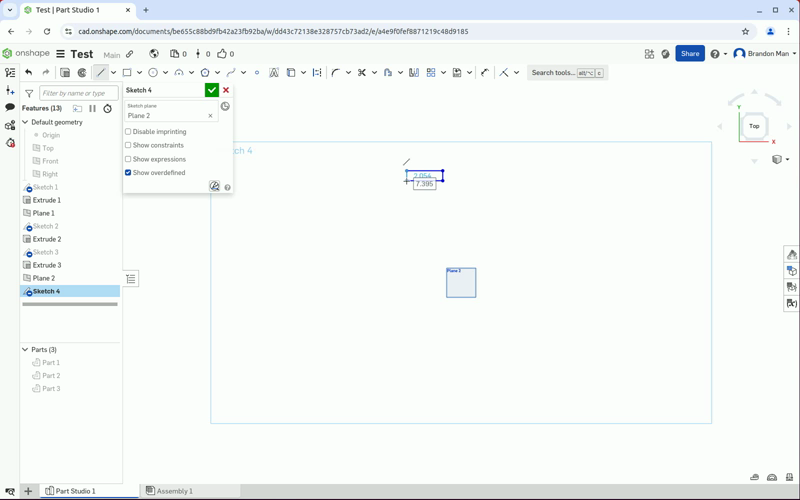
key_up(shift)
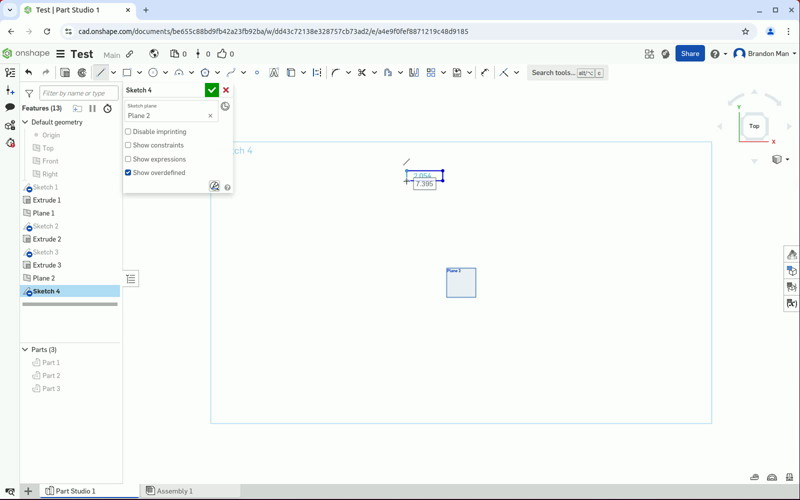
click(406, 180)
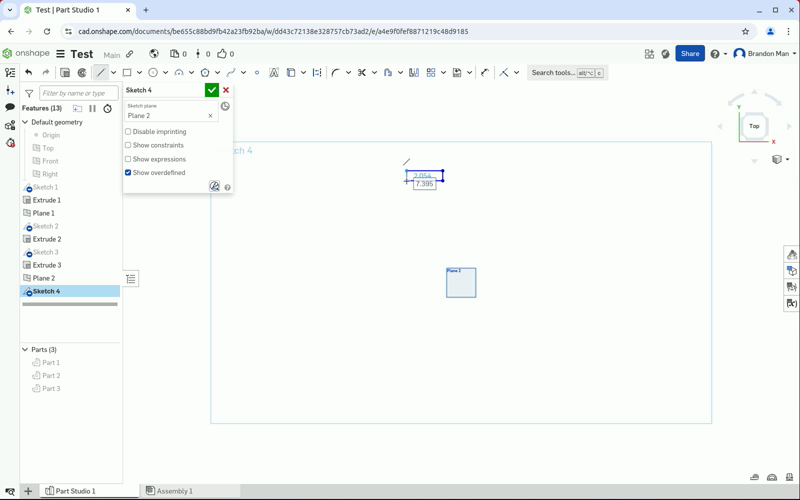
key(esc)
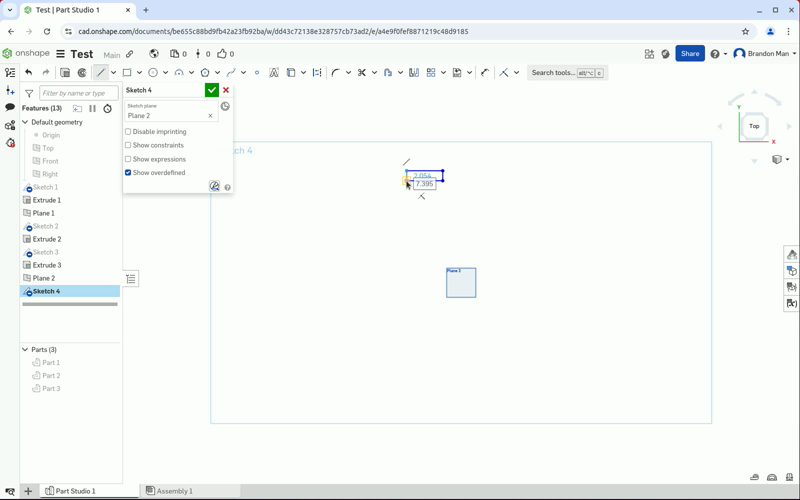
mouse_move(429, 173)
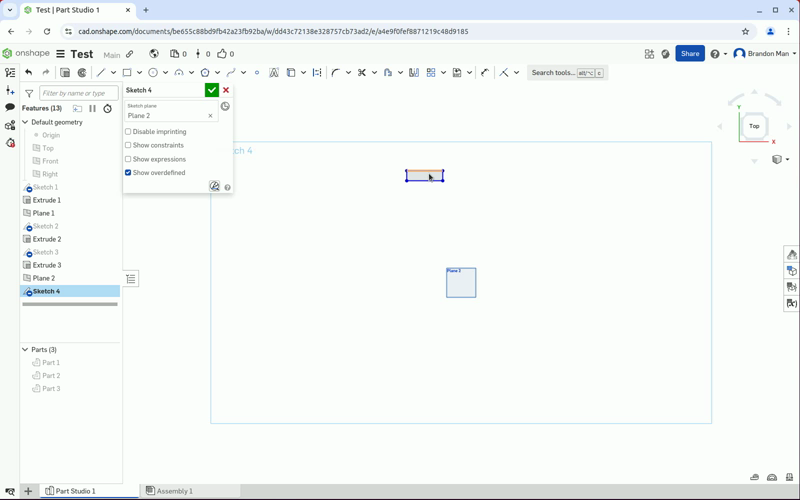
scroll(6)
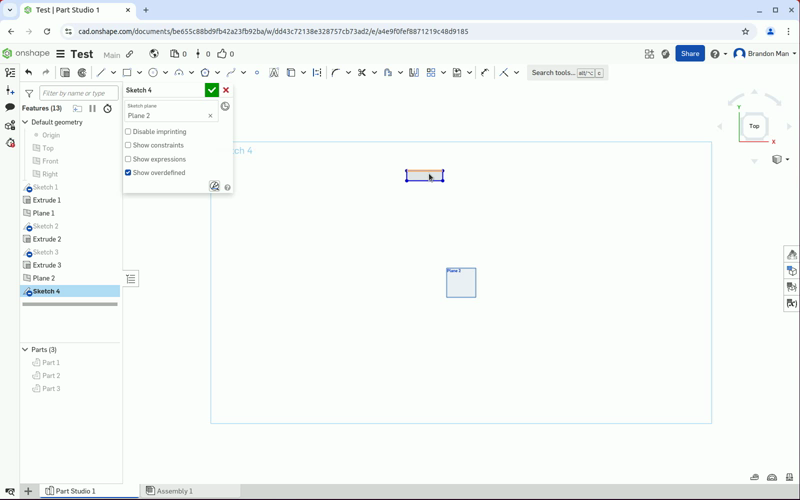
scroll(6)
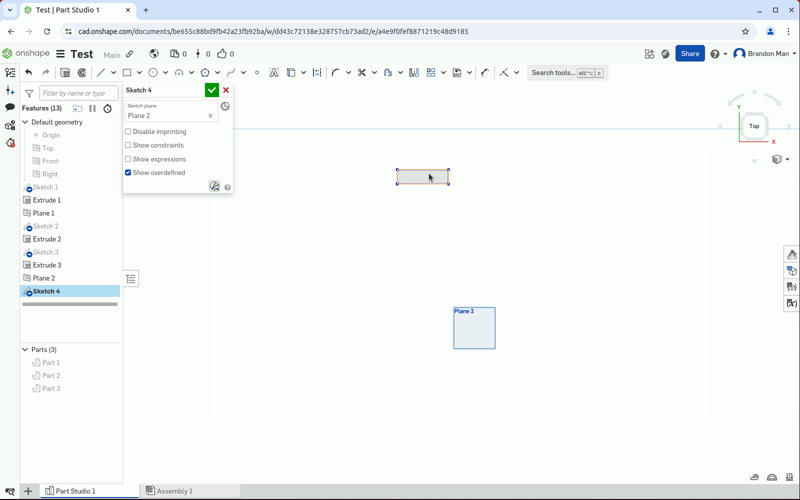
scroll(6)
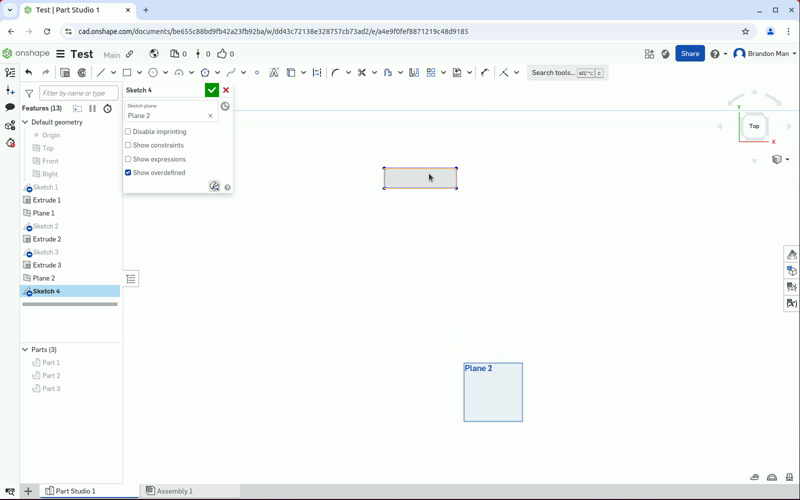
scroll(6)
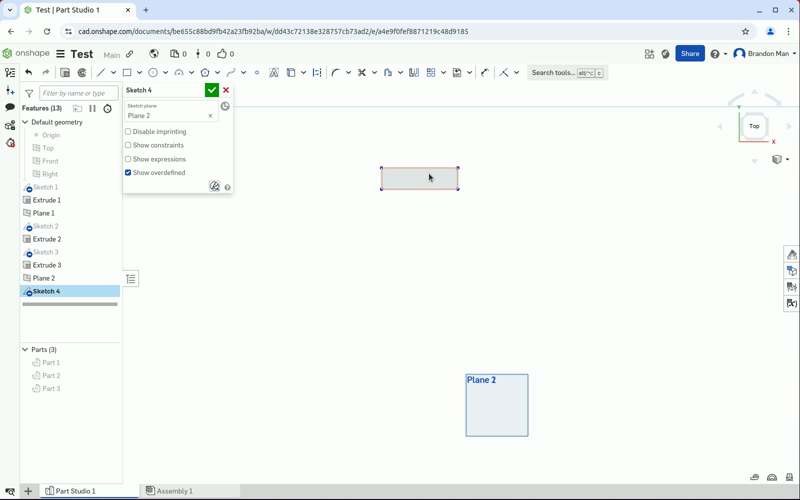
scroll(6)
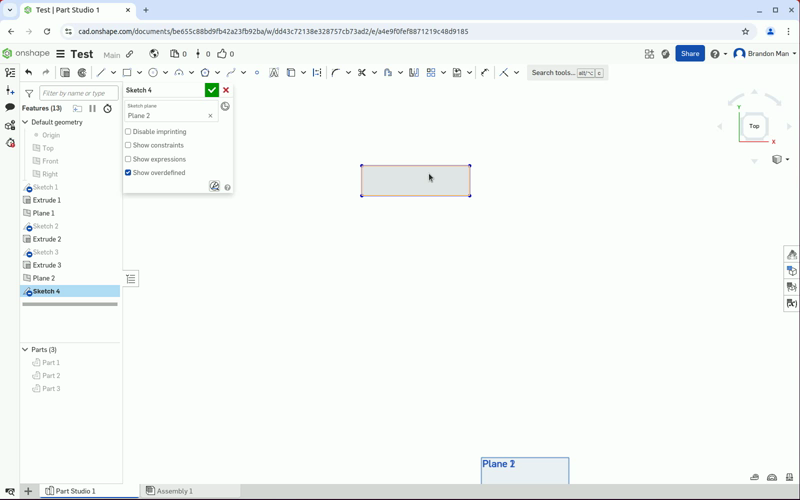
scroll(6)
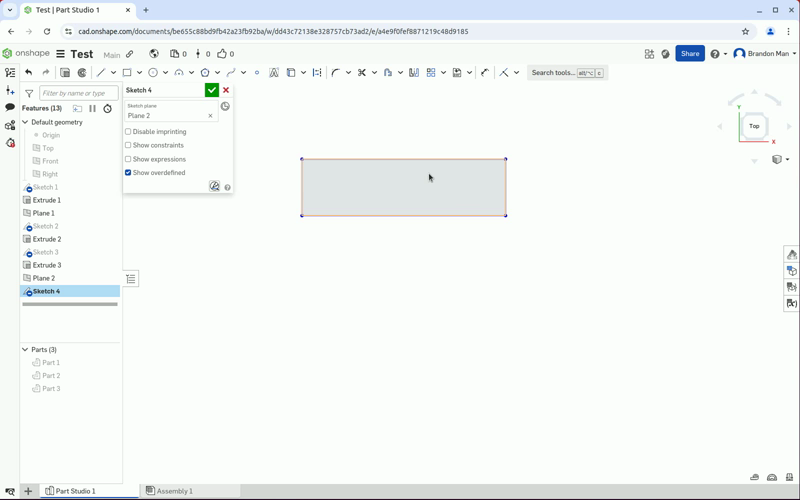
scroll(6)
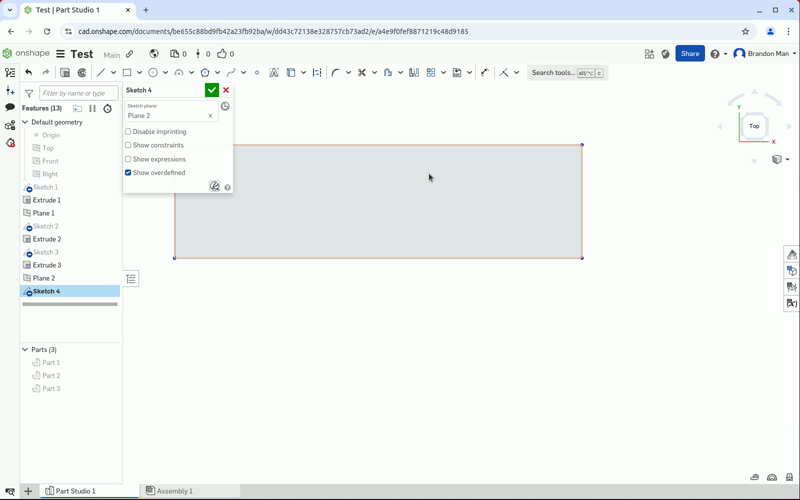
click(429, 173)
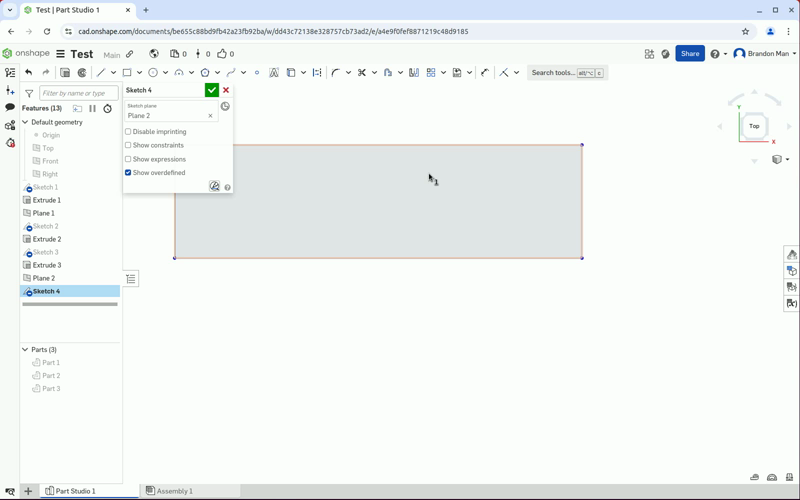
scroll(-6)
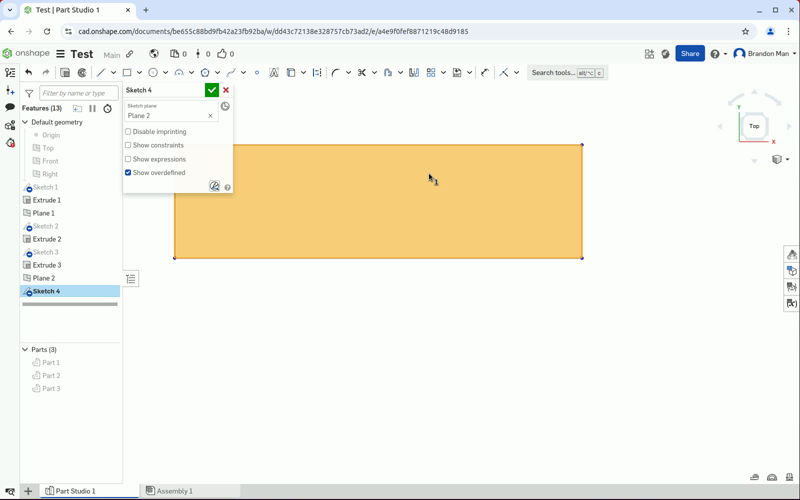
scroll(-6)
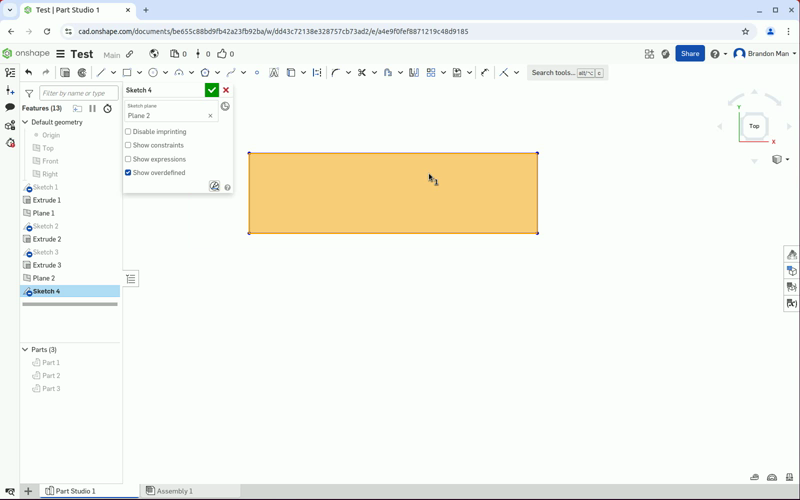
scroll(-6)
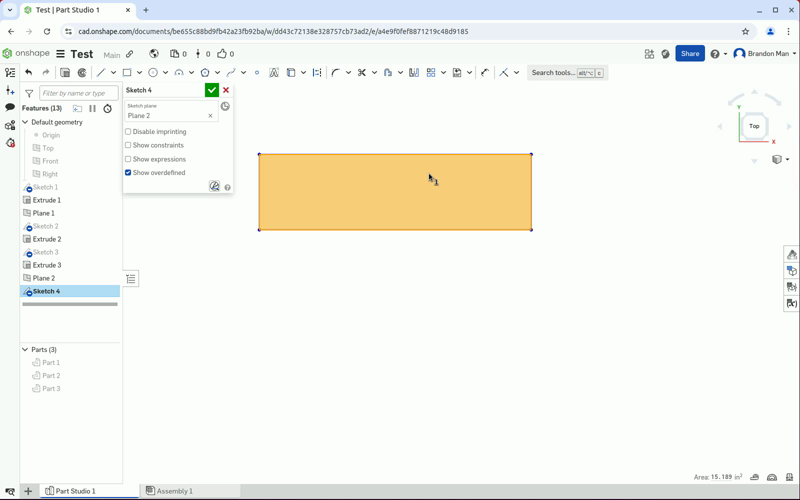
scroll(-6)
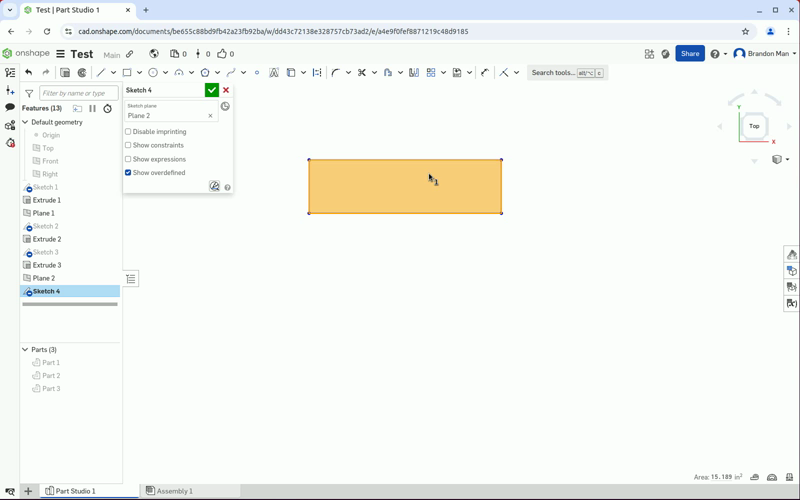
scroll(-6)
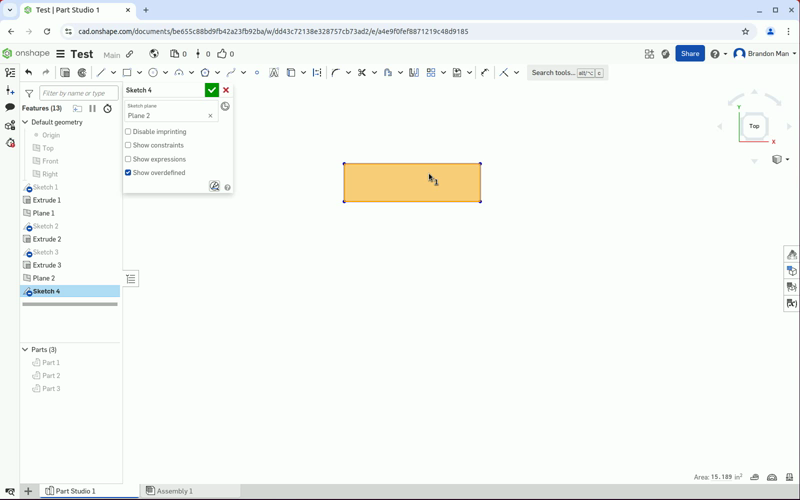
scroll(-6)
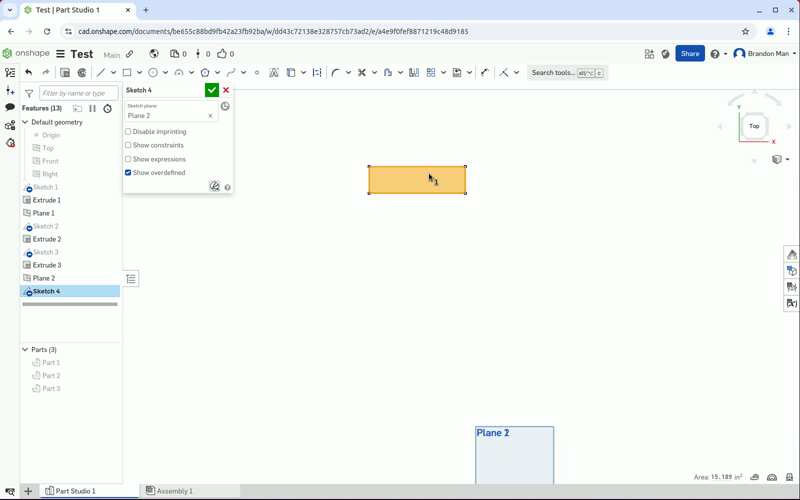
scroll(-6)
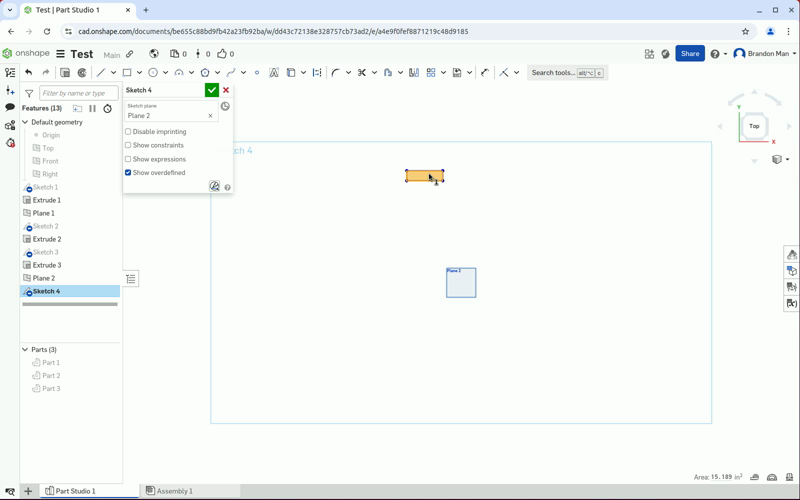
mouse_move(73, 352)
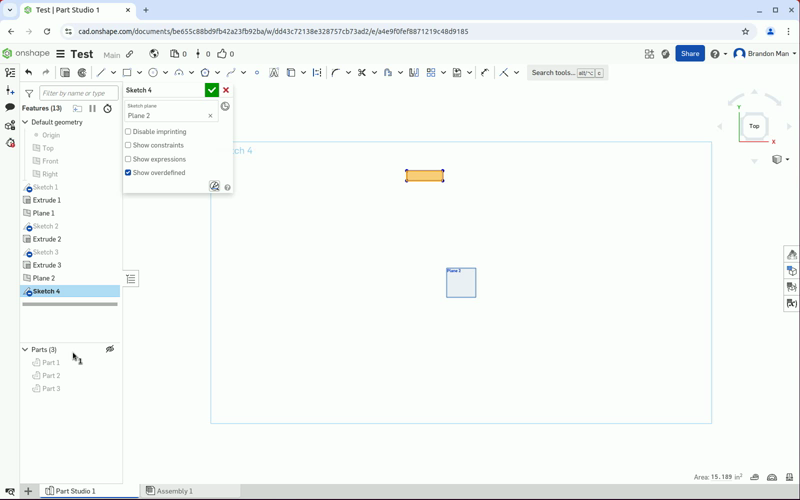
key(shift+y)
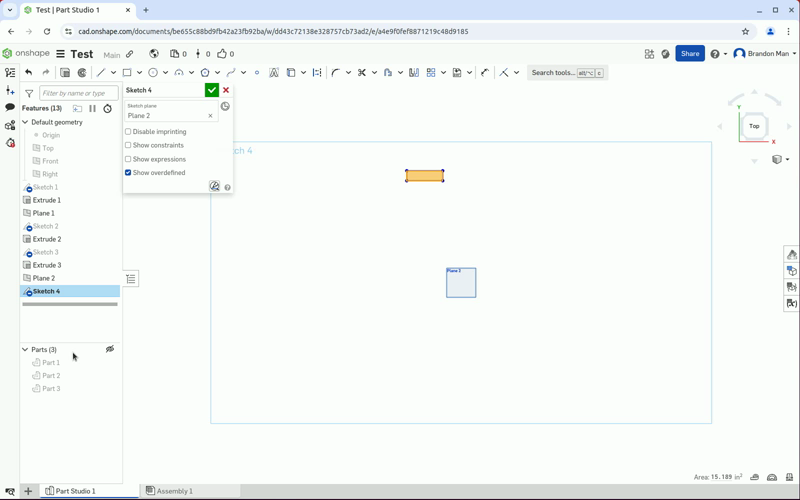
key(shift+e)
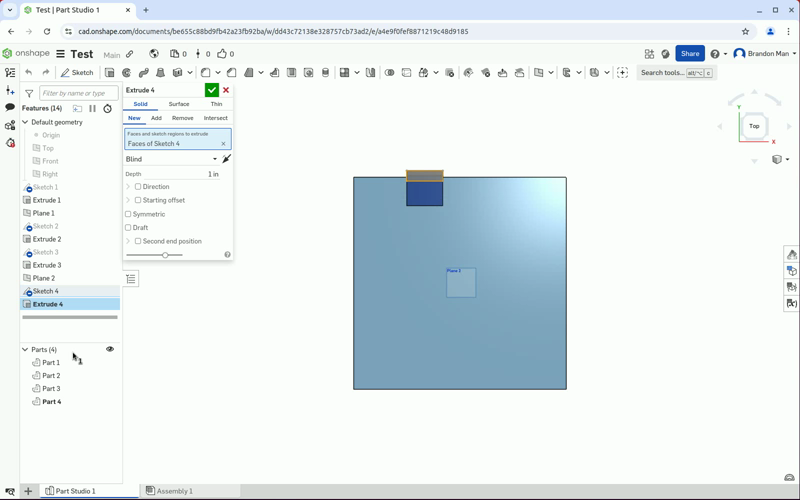
mouse_move(143, 106)
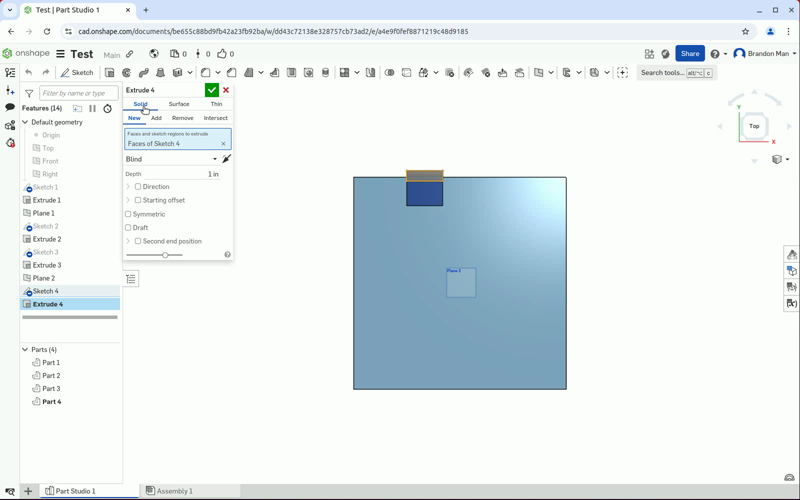
click(143, 106)
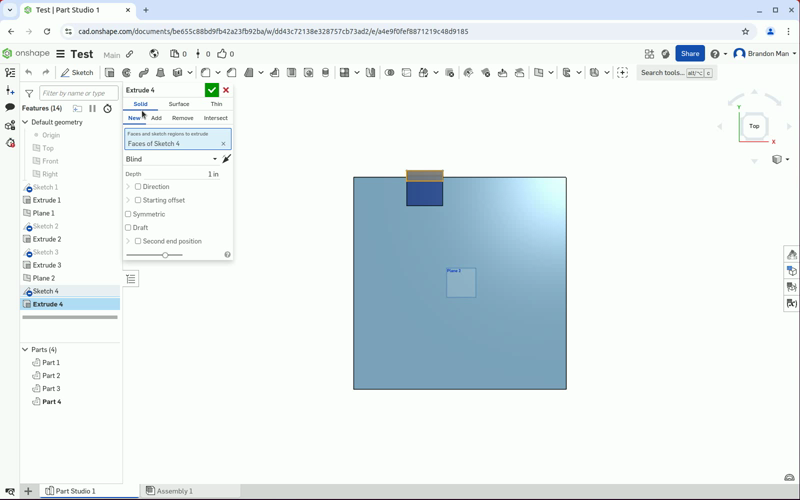
mouse_move(137, 120)
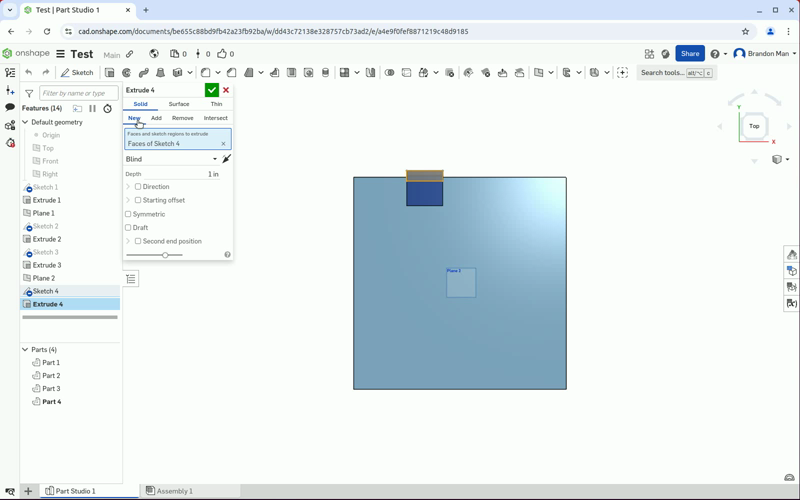
click(137, 120)
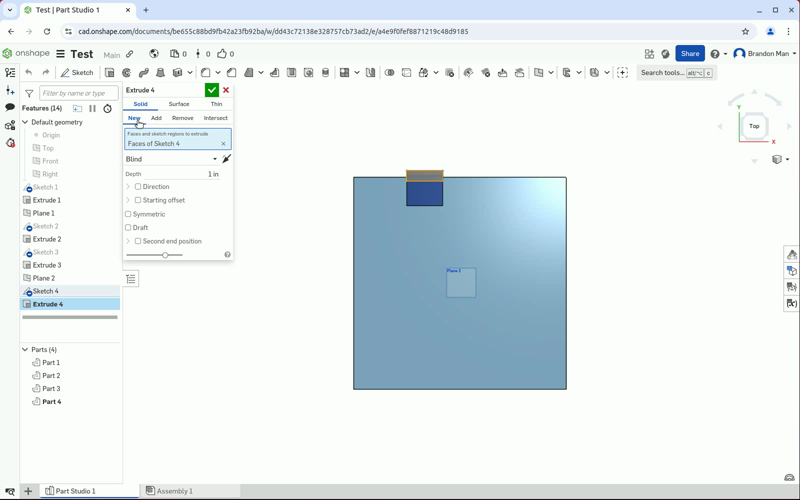
key(tab, 4)
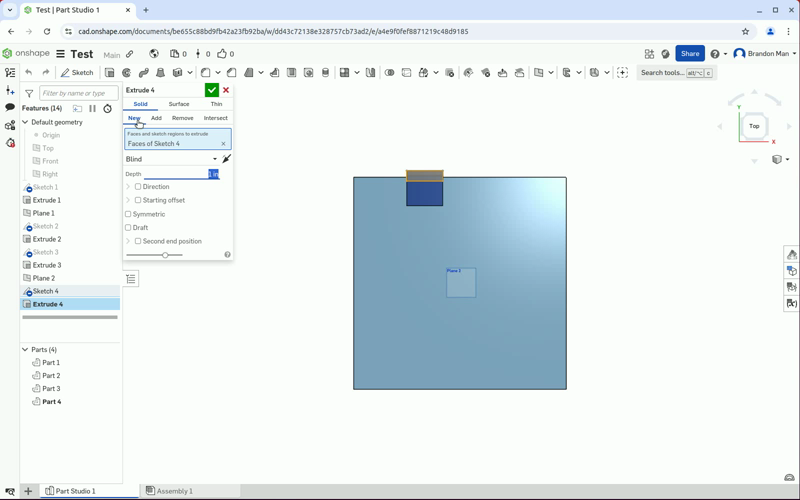
text(0.481)
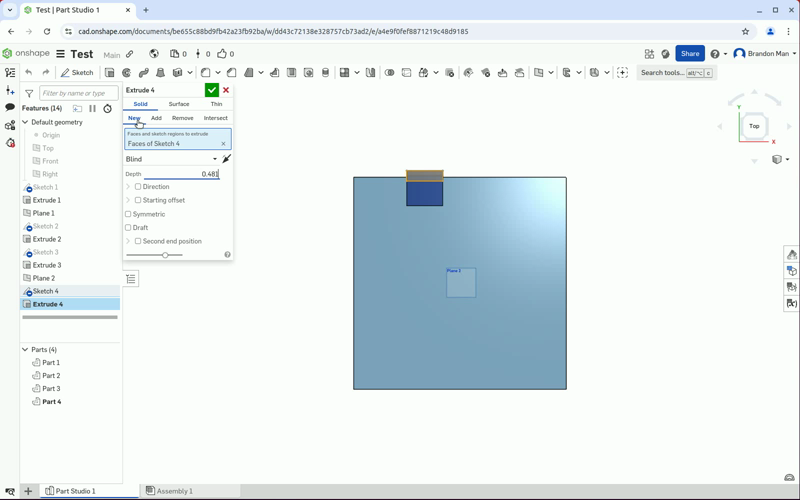
key(enter)
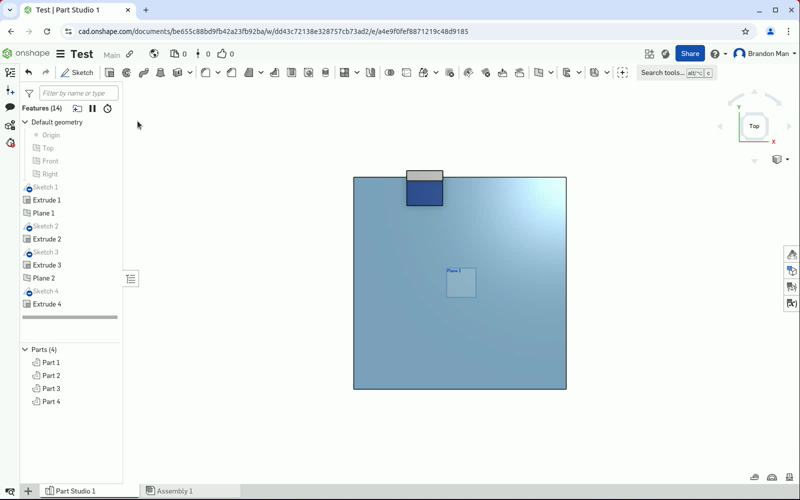
key(shift+h)
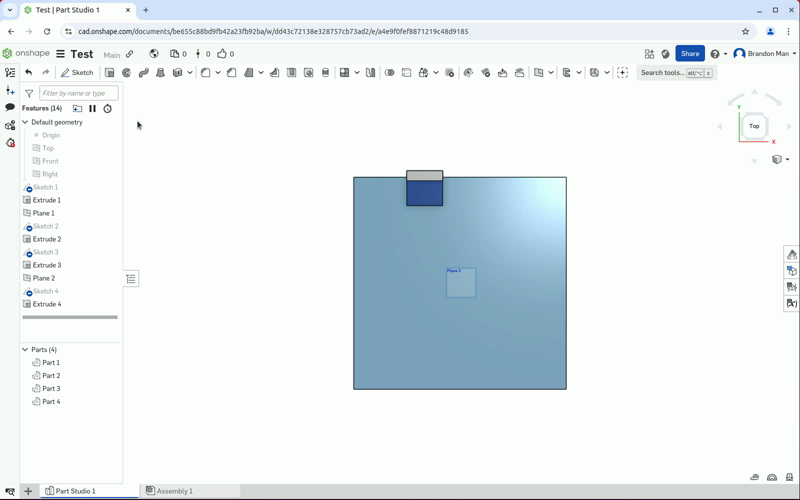
key(shift+h)
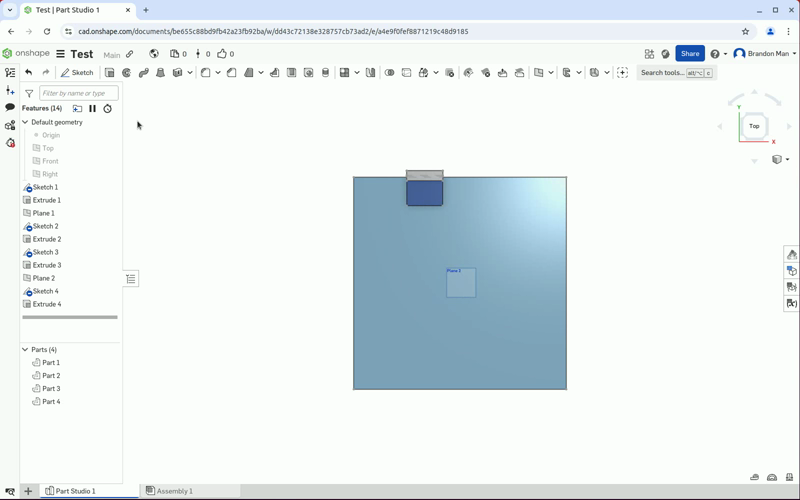
key(shift+7)
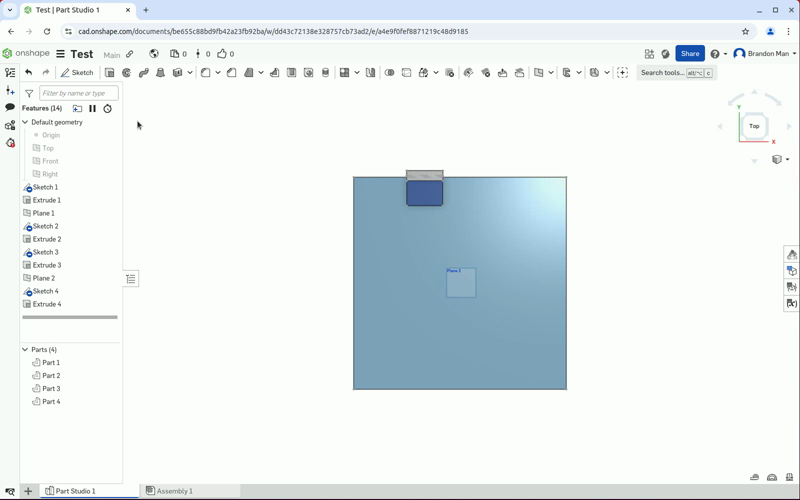
key(up, 3)
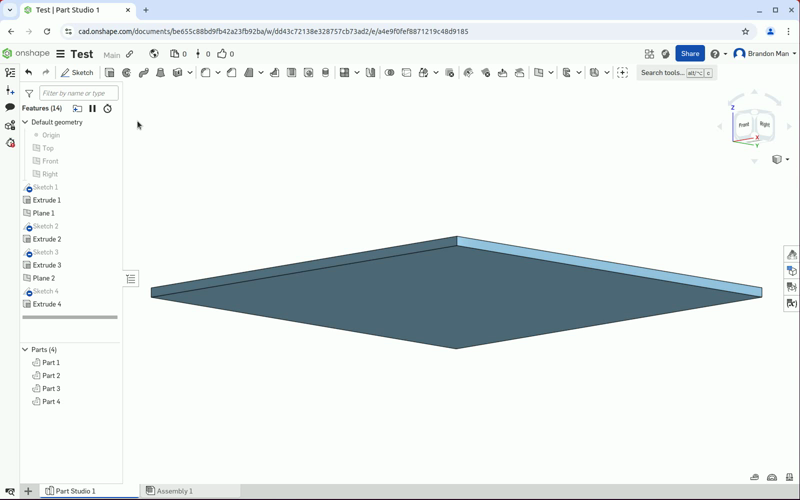
key(left, 3)
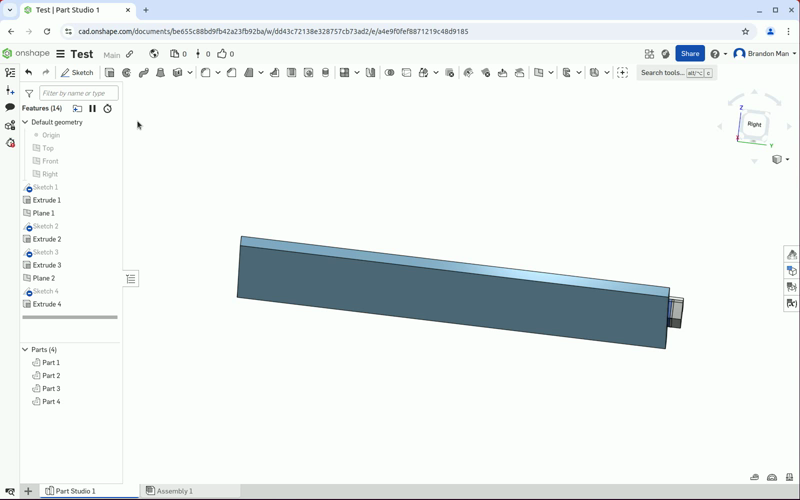
key(right, 3)
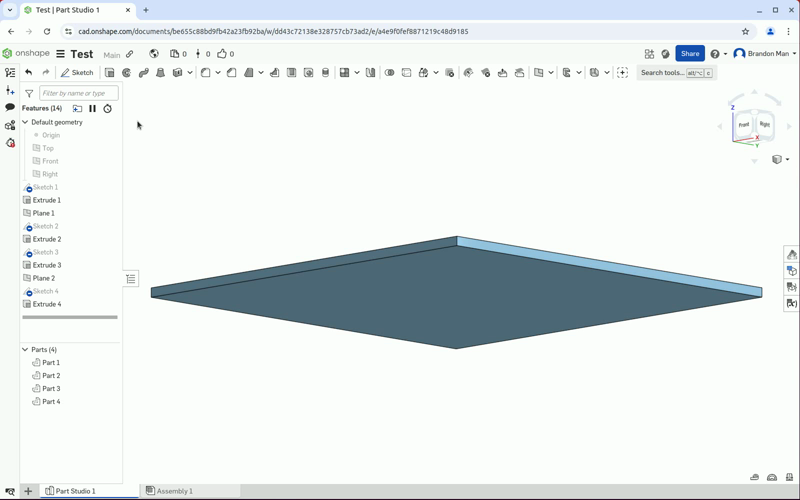
key(down, 3)
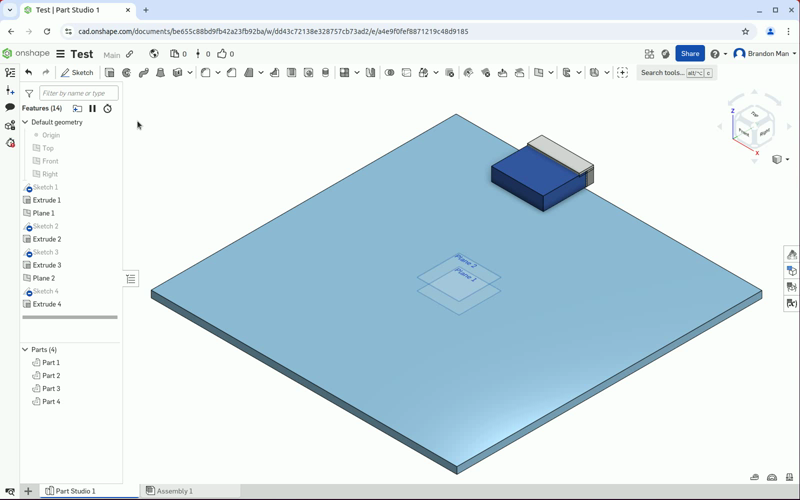
mouse_move(73, 189)
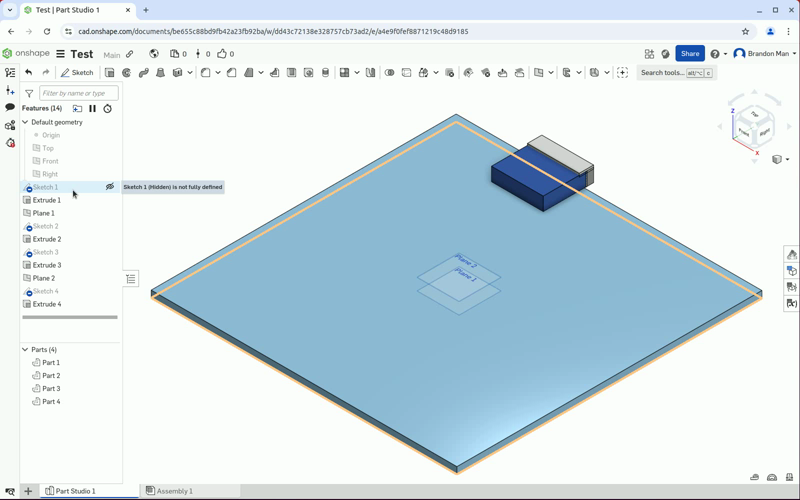
click(73, 189)